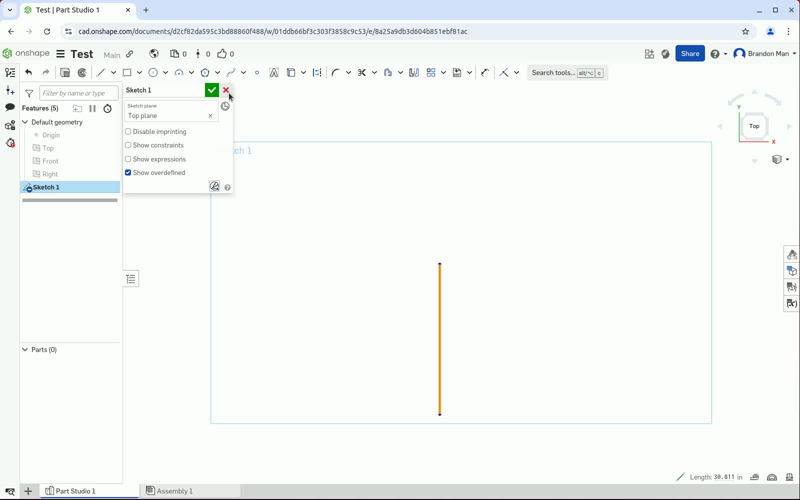
key(shift+h)
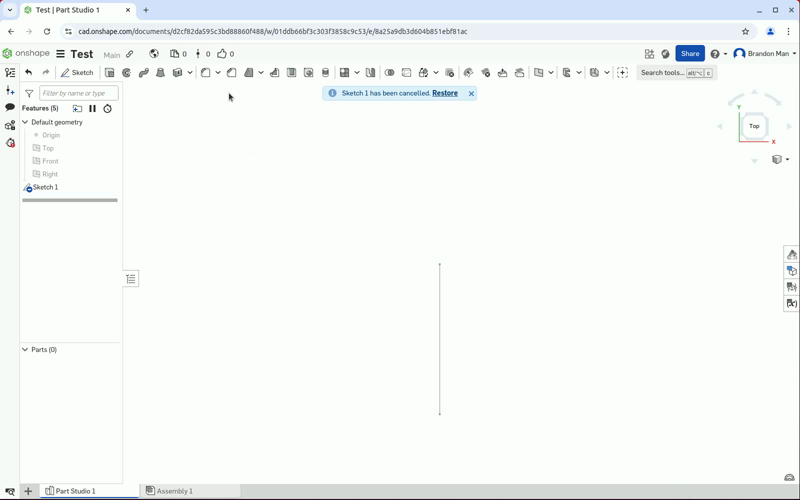
key(shift+s)
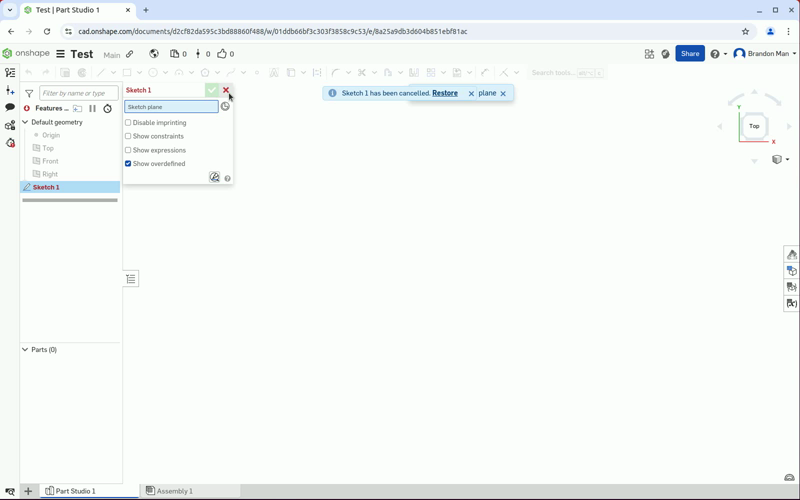
mouse_move(73, 150)
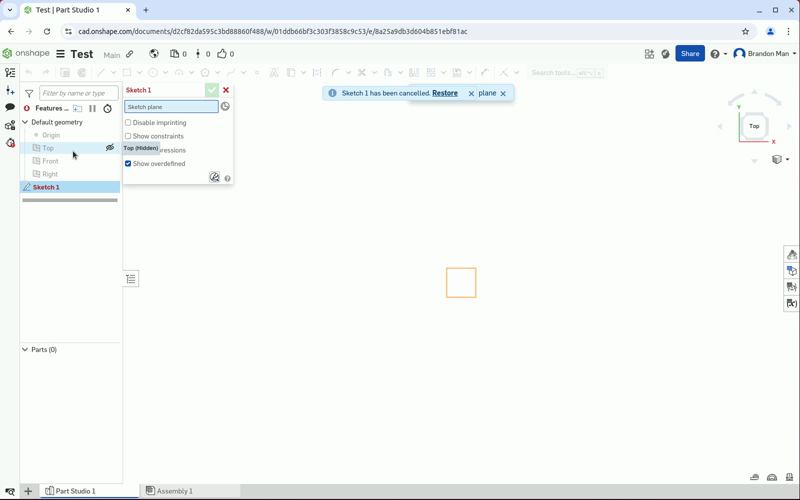
click(73, 150)
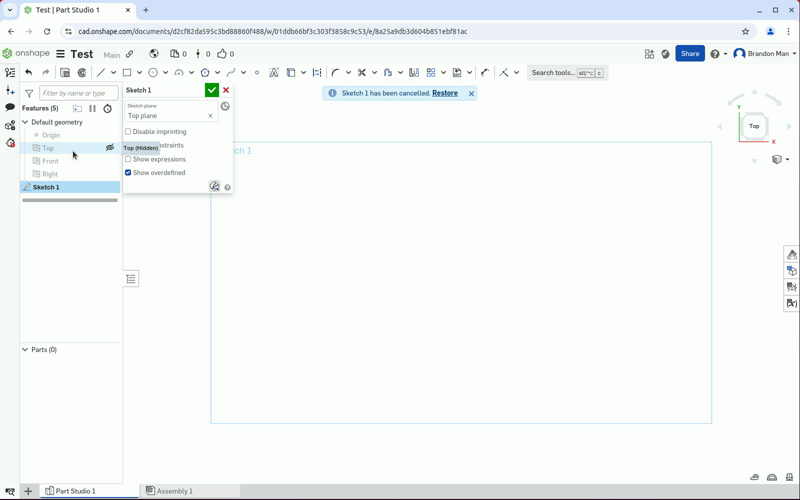
mouse_move(73, 352)
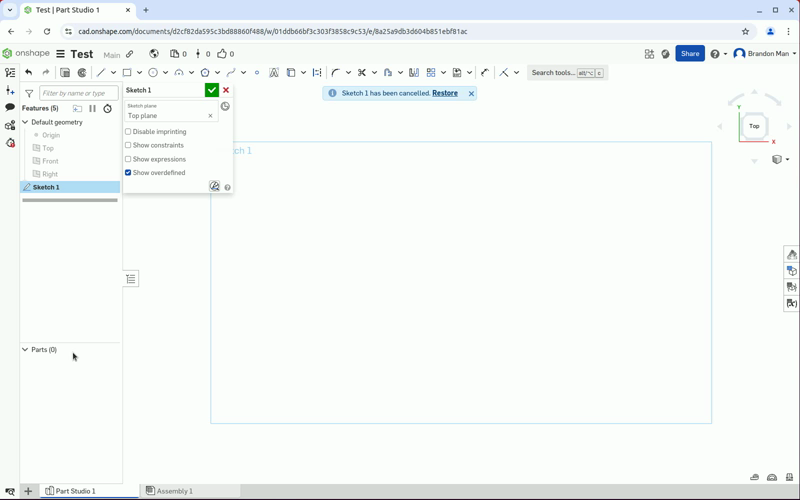
key(y)
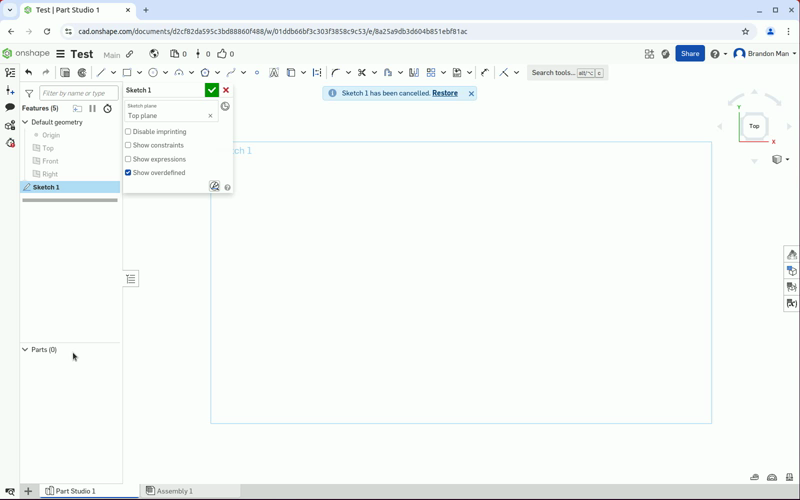
key(l)
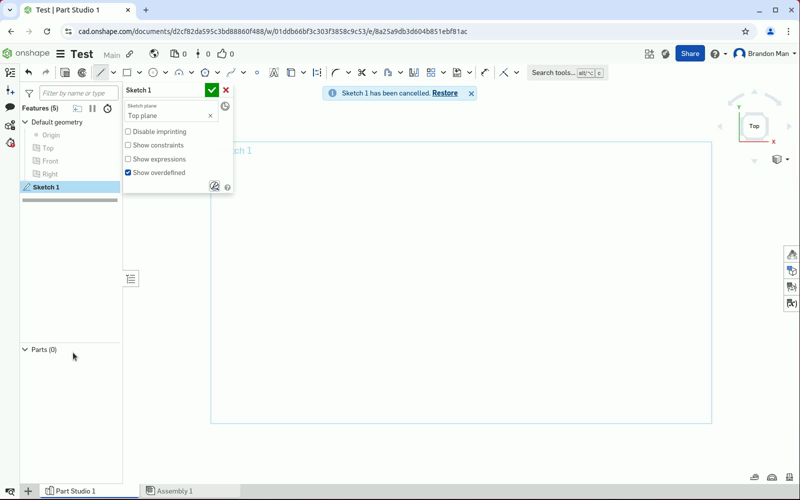
key_down(shift)
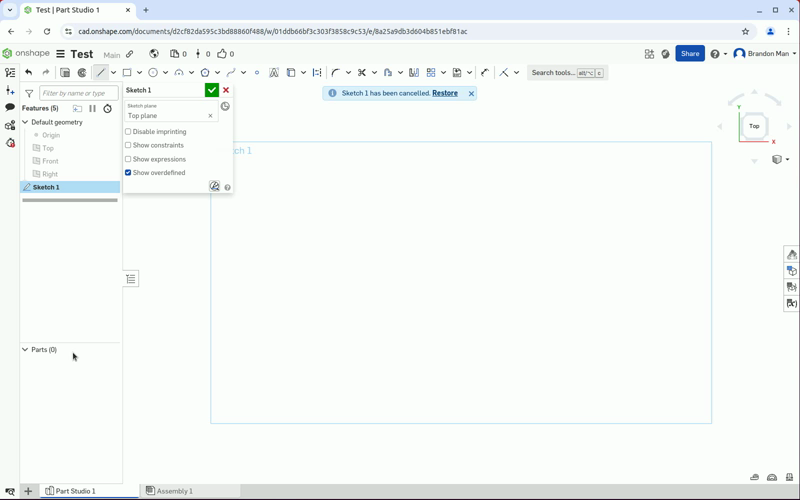
mouse_move(545, 268)
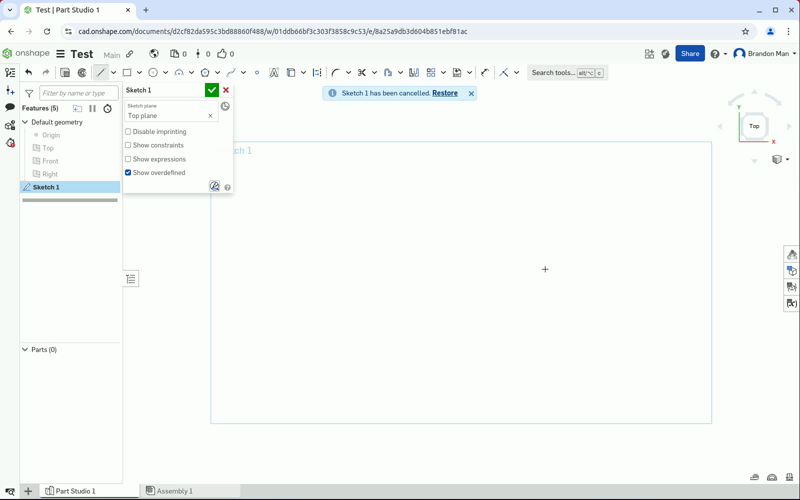
click(545, 268)
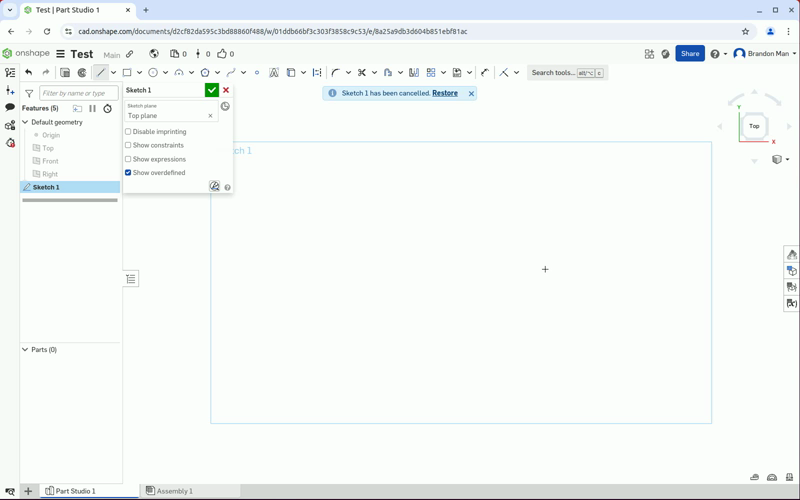
key_up(shift)
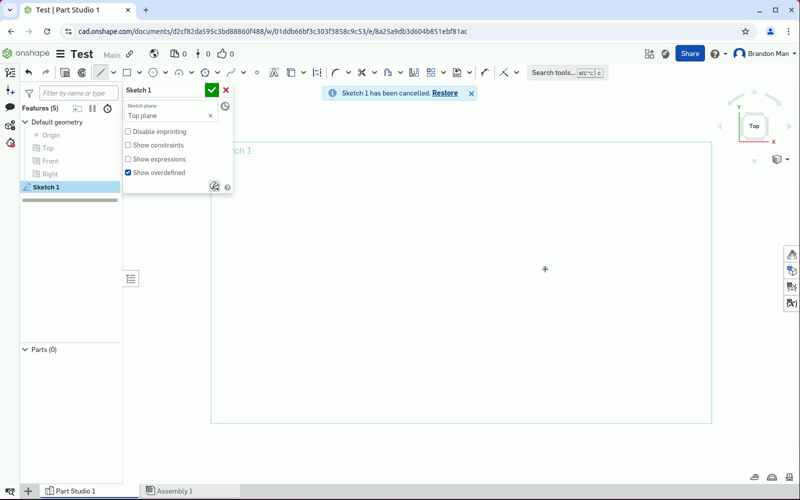
key_down(shift)
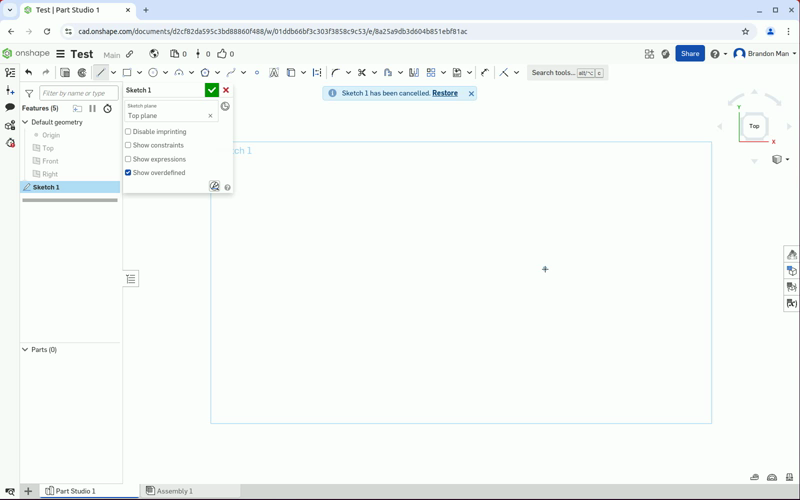
mouse_move(575, 268)
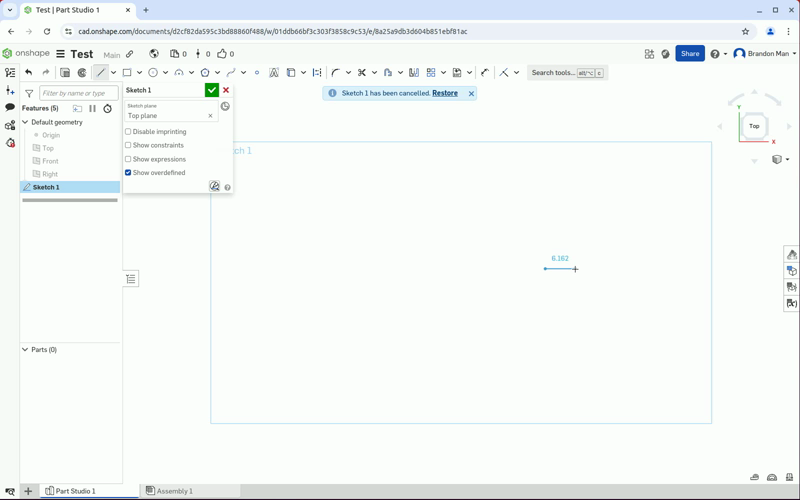
mouse_move(574, 268)
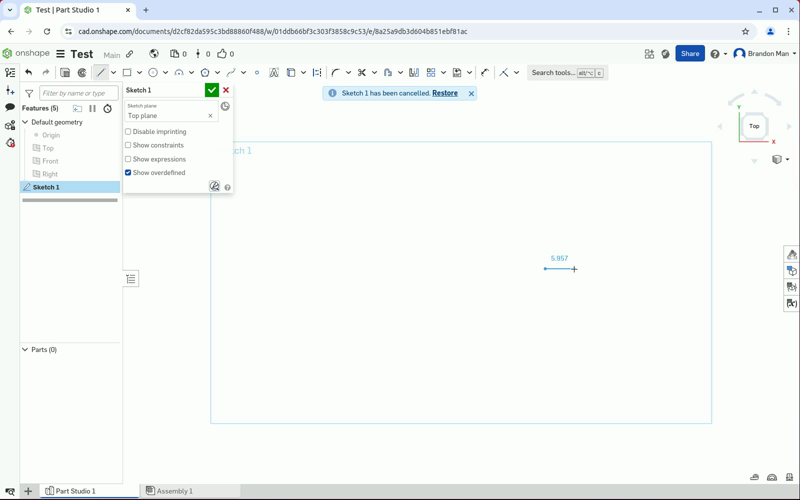
click(574, 268)
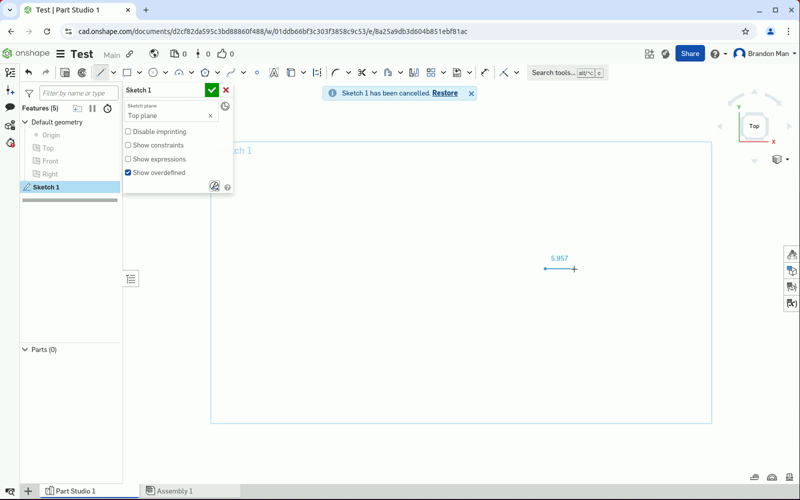
key_up(shift)
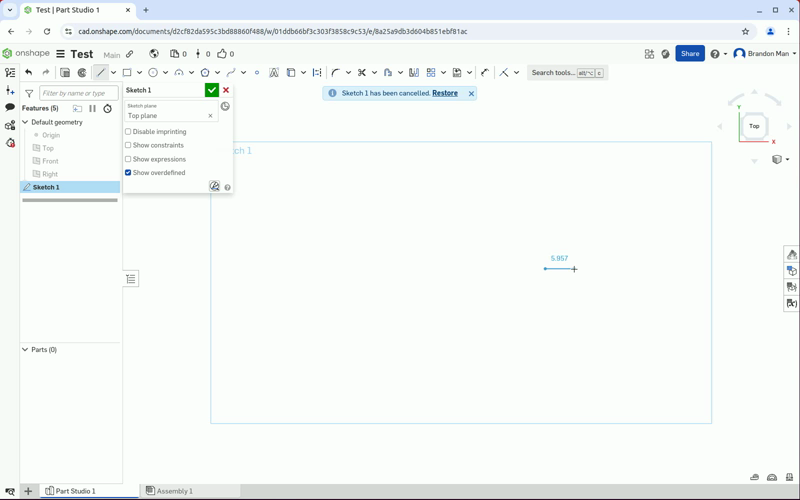
key_down(shift)
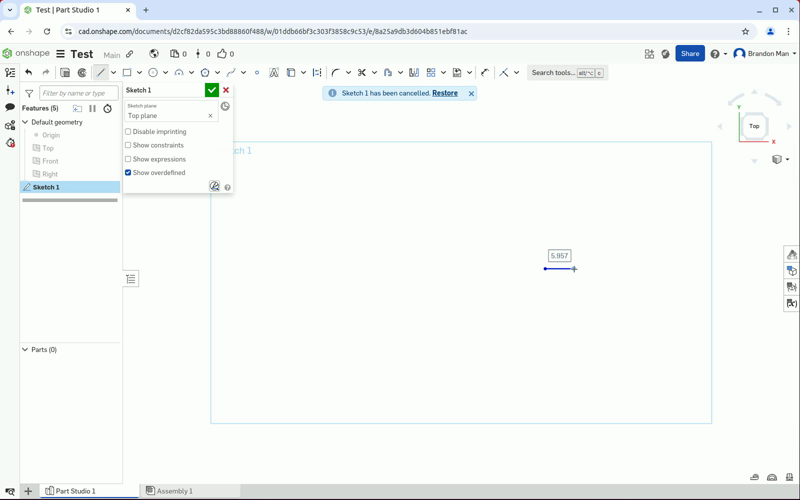
mouse_move(589, 268)
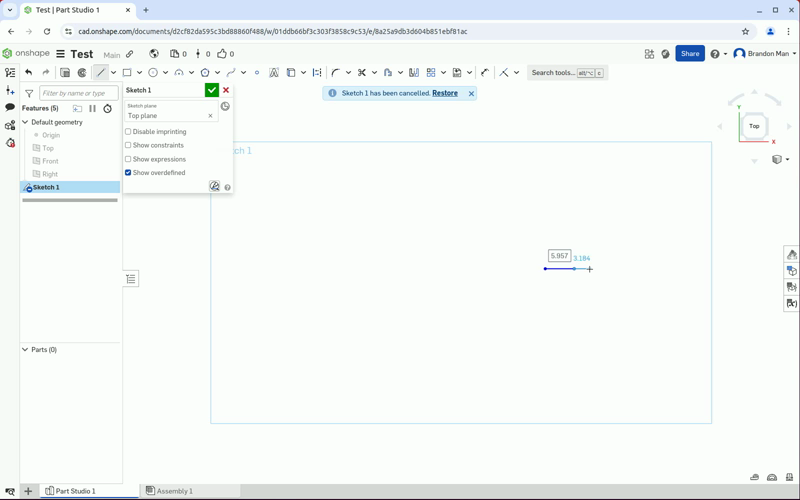
mouse_move(574, 239)
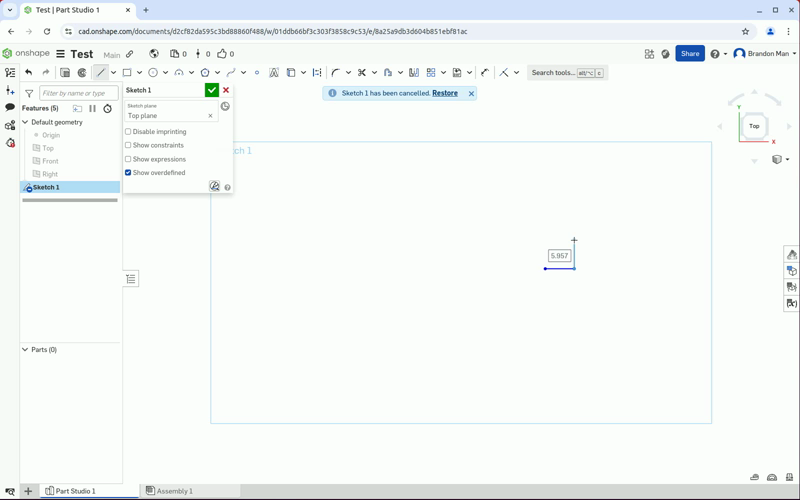
click(574, 239)
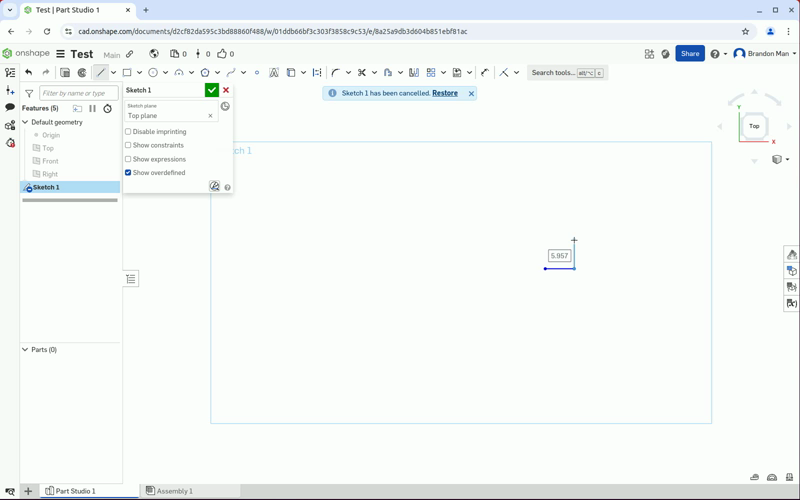
key_up(shift)
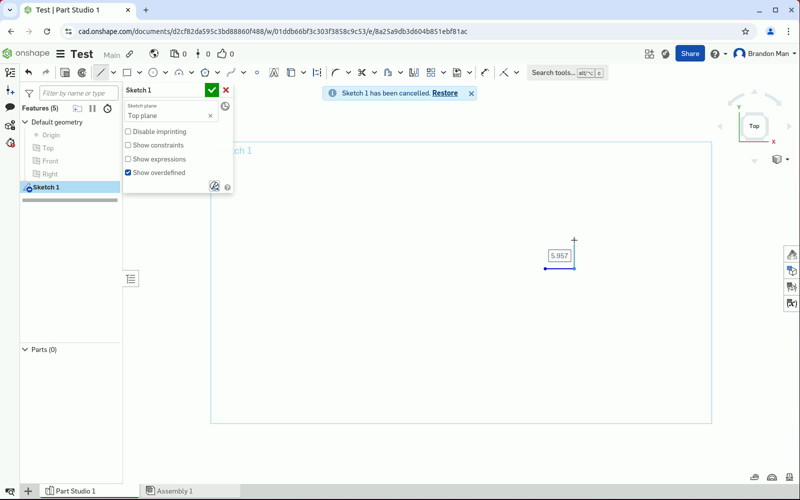
key_down(shift)
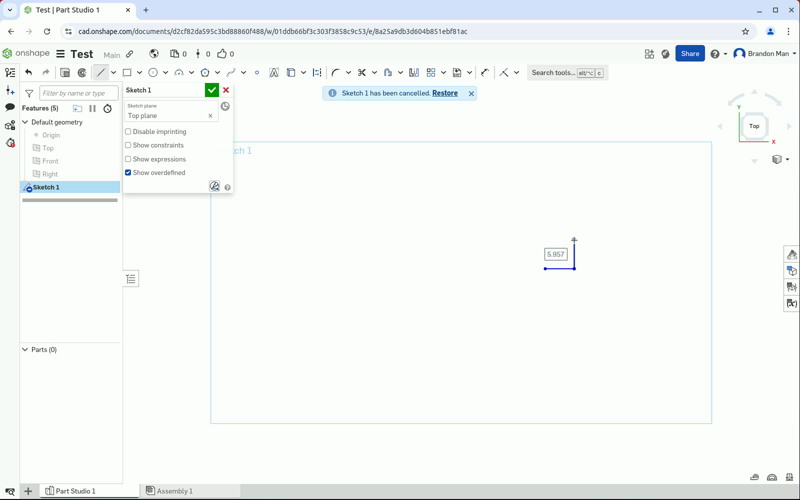
mouse_move(589, 239)
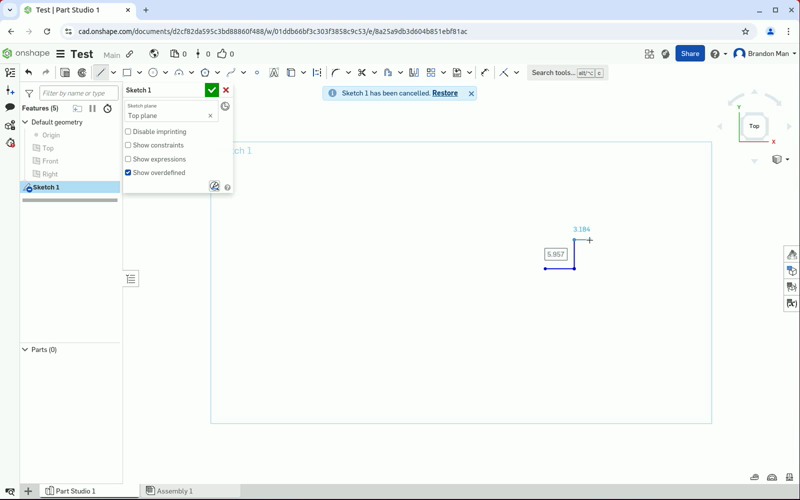
mouse_move(545, 239)
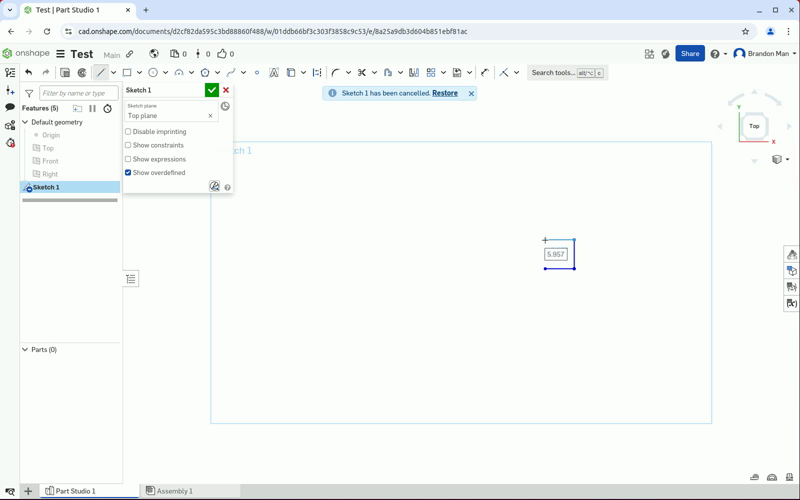
click(545, 239)
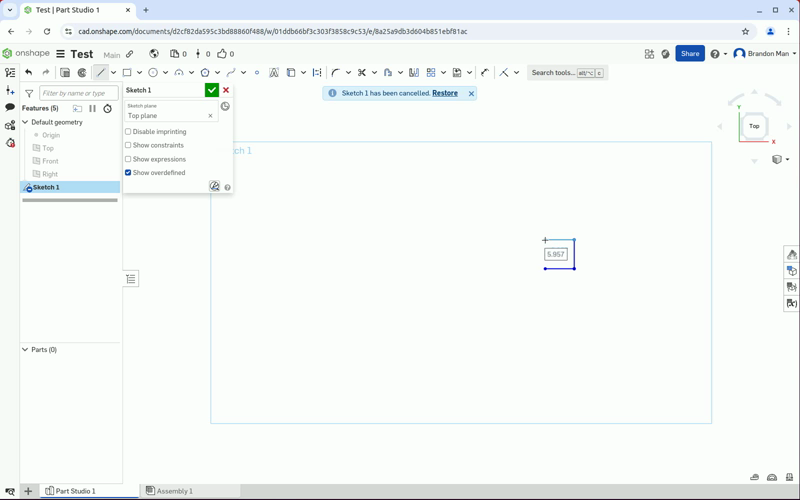
key_up(shift)
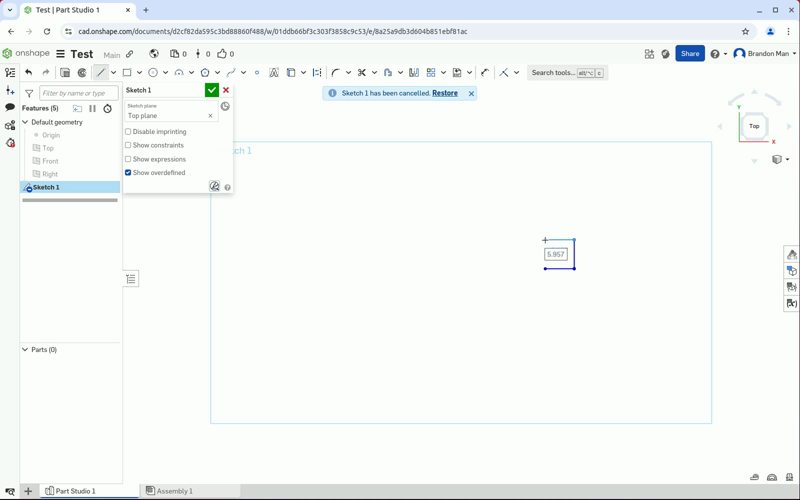
mouse_move(575, 239)
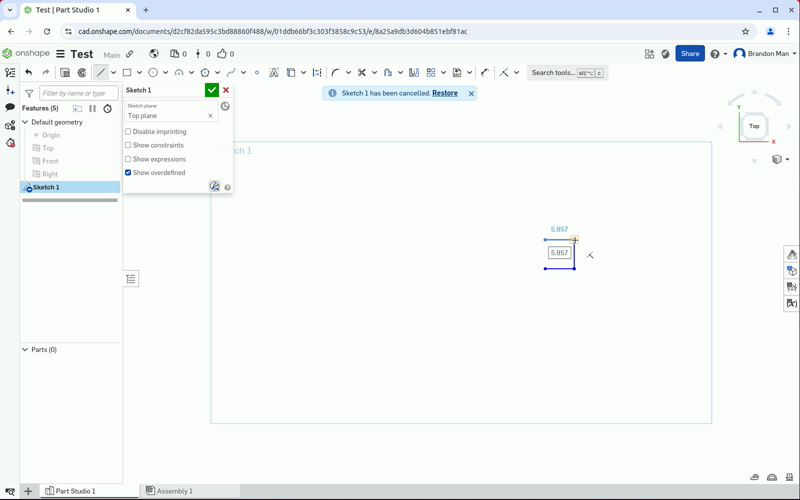
key_down(shift)
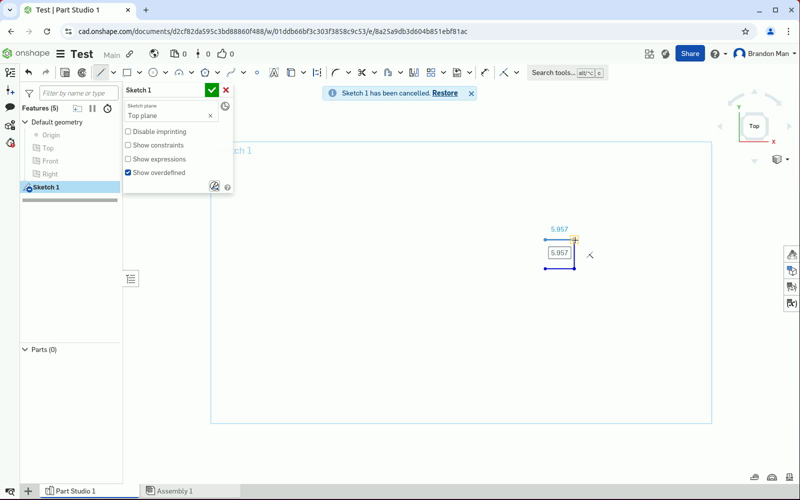
mouse_move(545, 268)
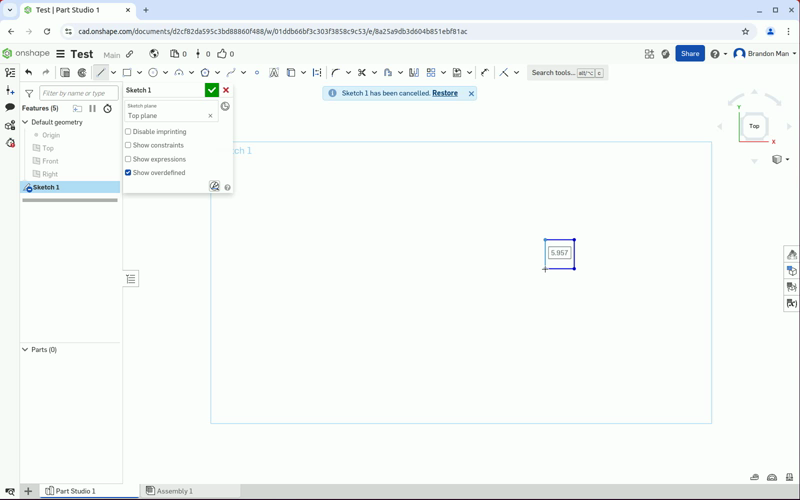
key_up(shift)
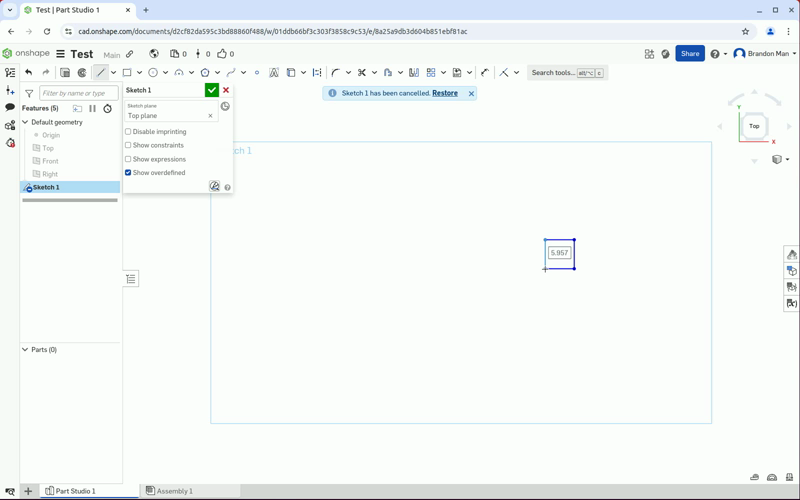
click(545, 268)
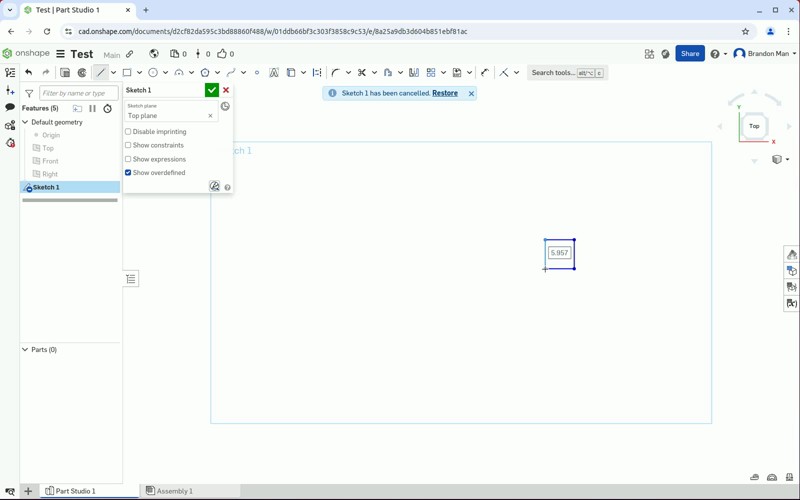
key(esc)
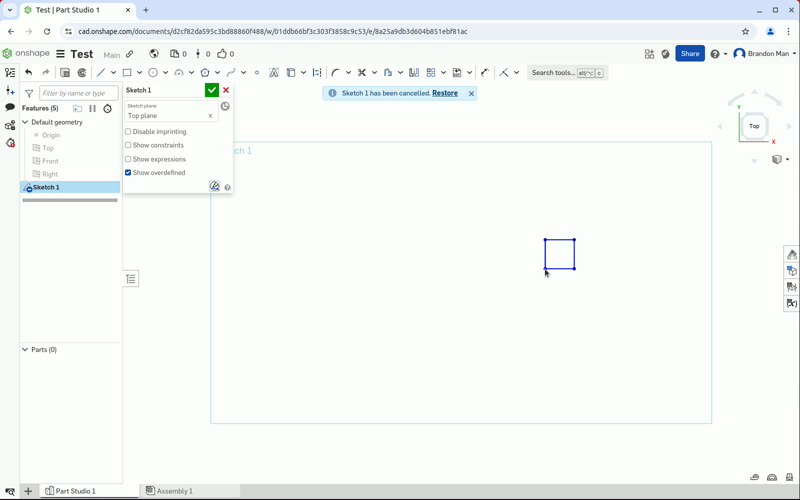
mouse_move(572, 252)
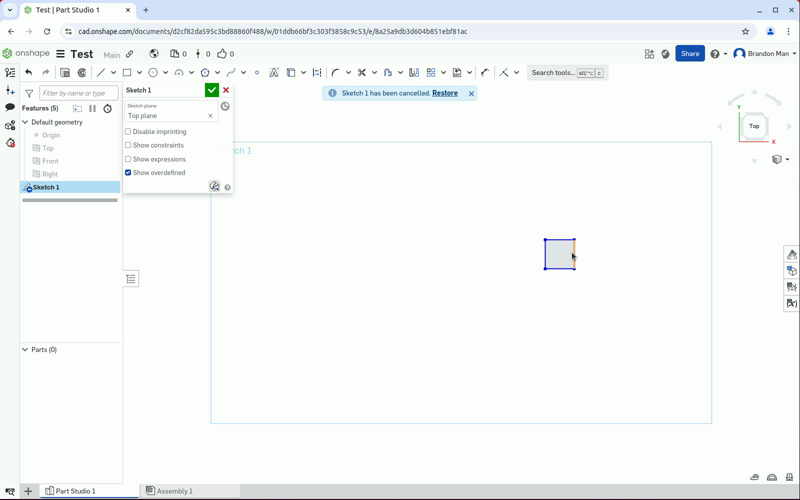
scroll(6)
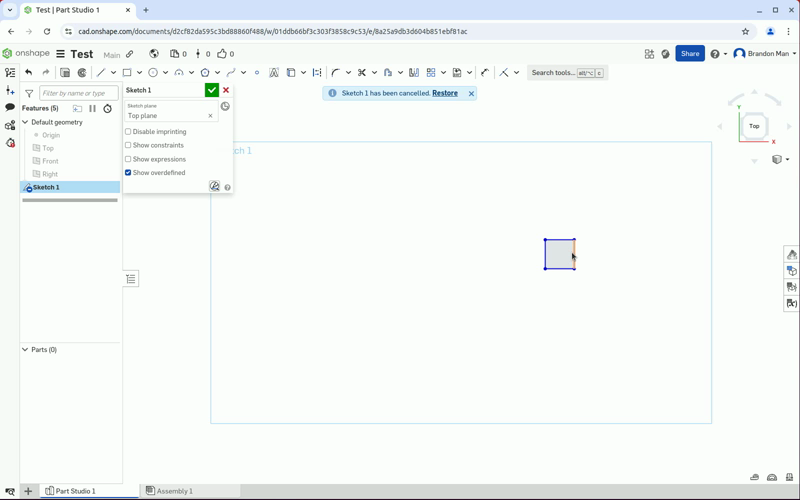
scroll(6)
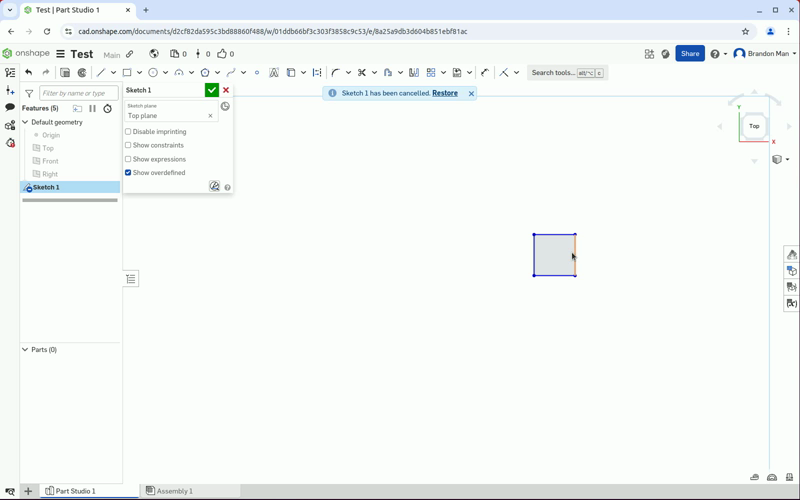
scroll(6)
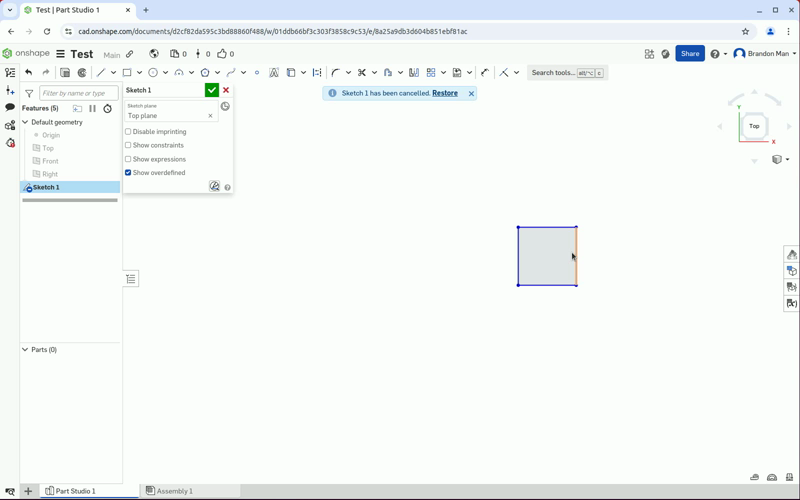
scroll(6)
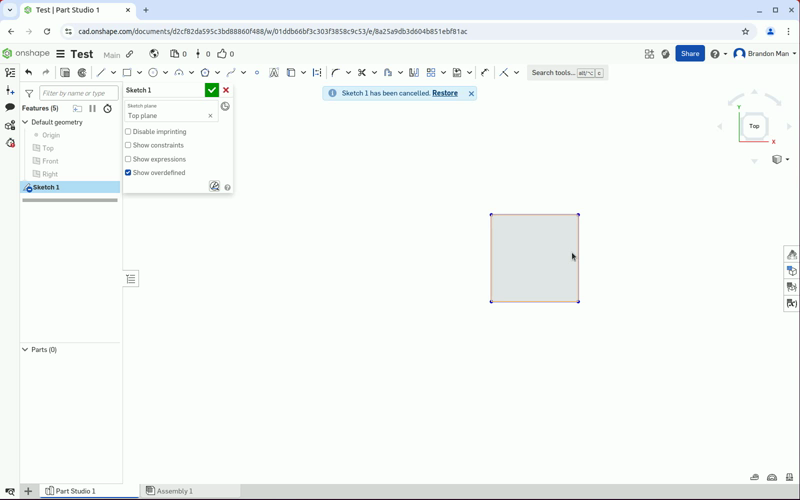
scroll(6)
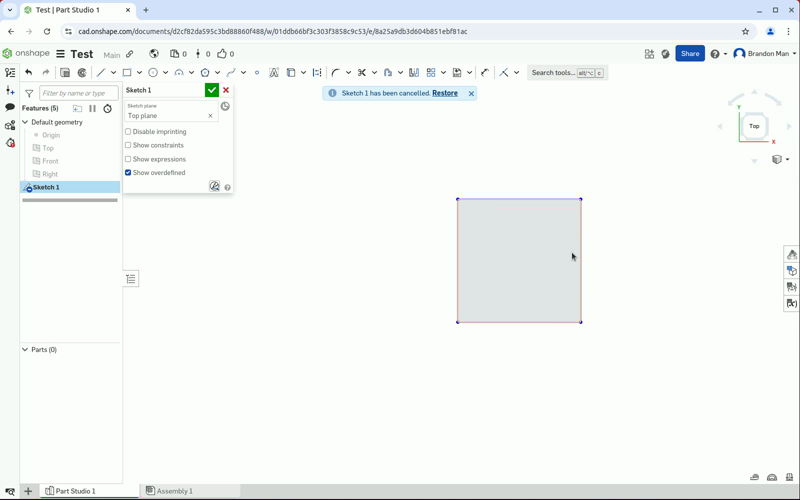
scroll(6)
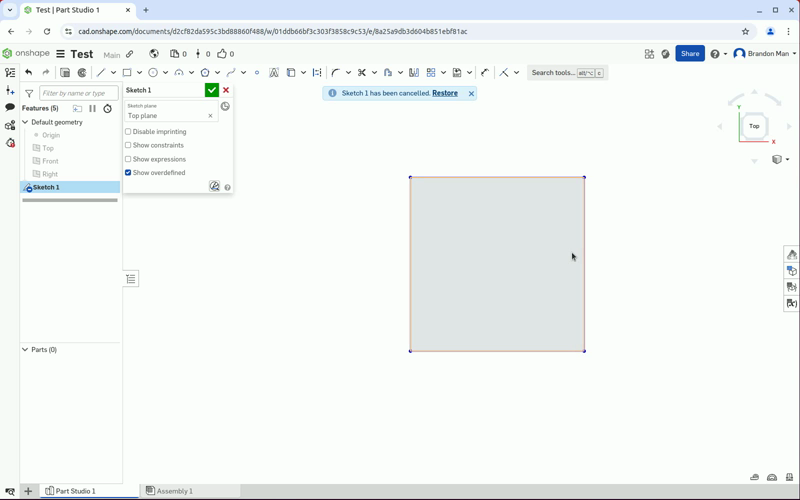
scroll(6)
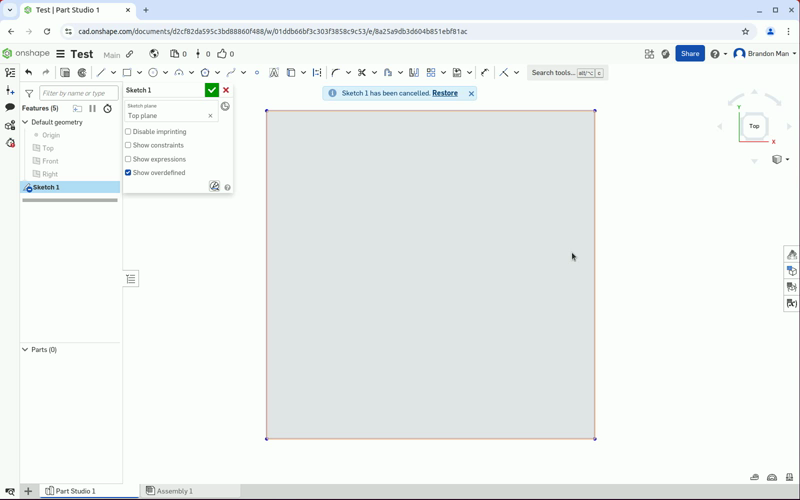
click(572, 252)
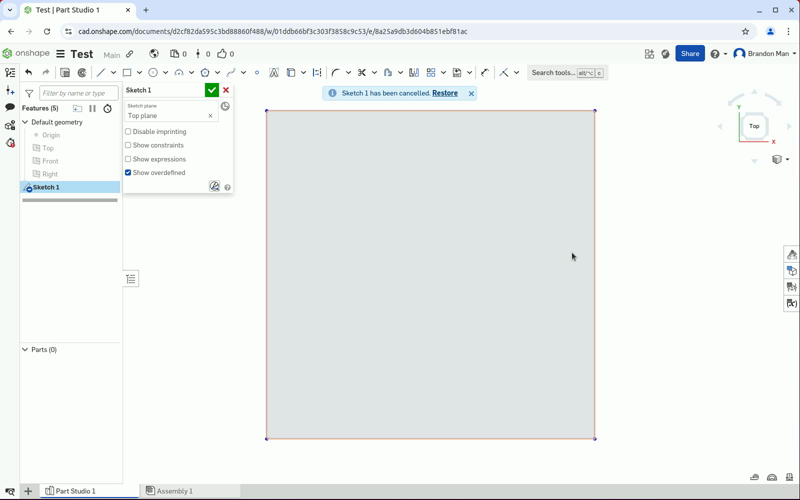
scroll(-6)
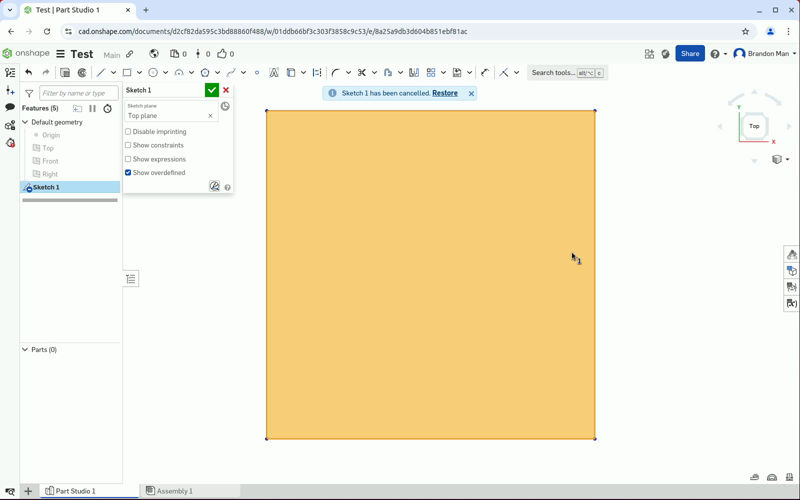
scroll(-6)
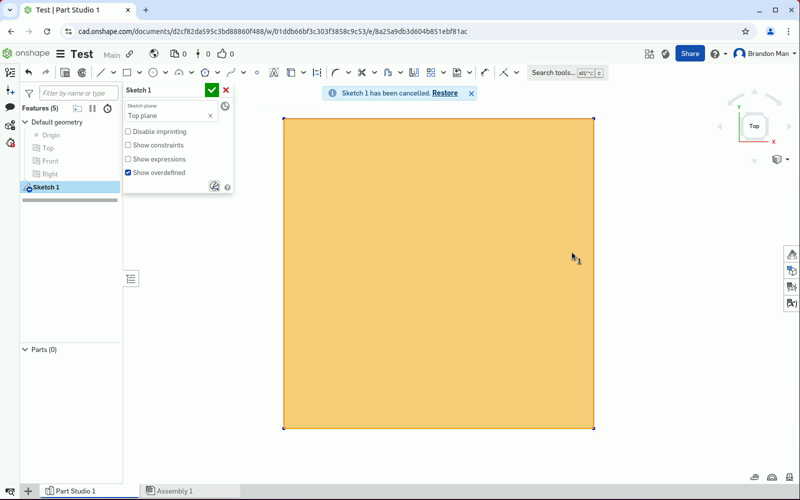
scroll(-6)
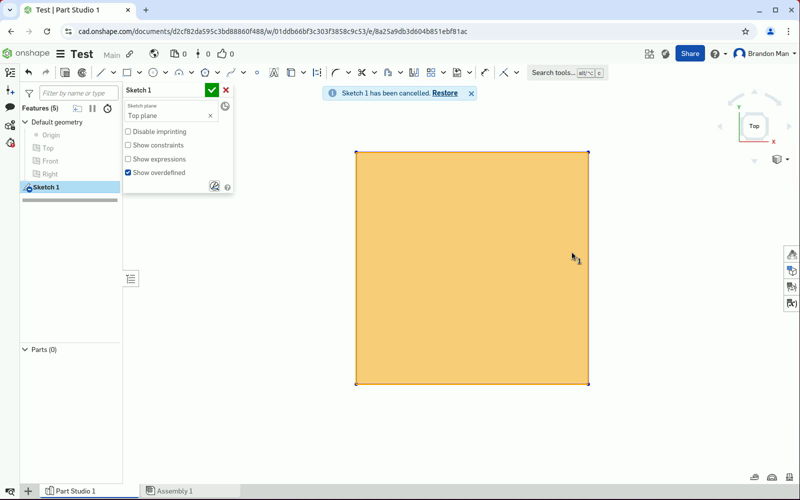
scroll(-6)
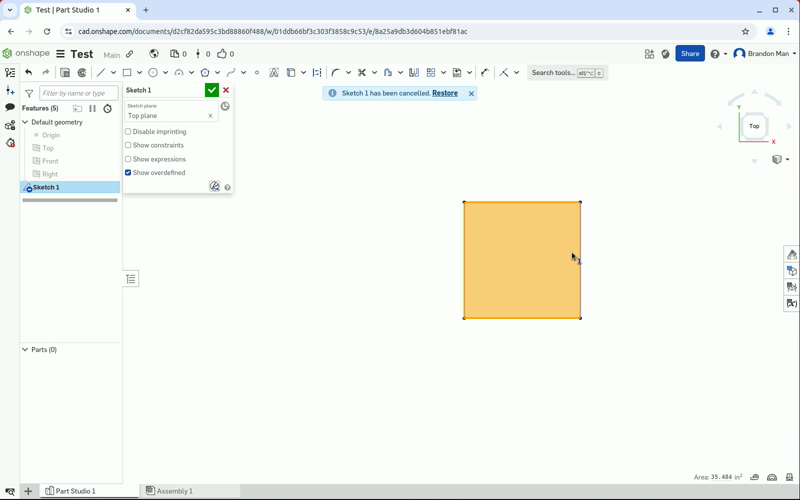
scroll(-6)
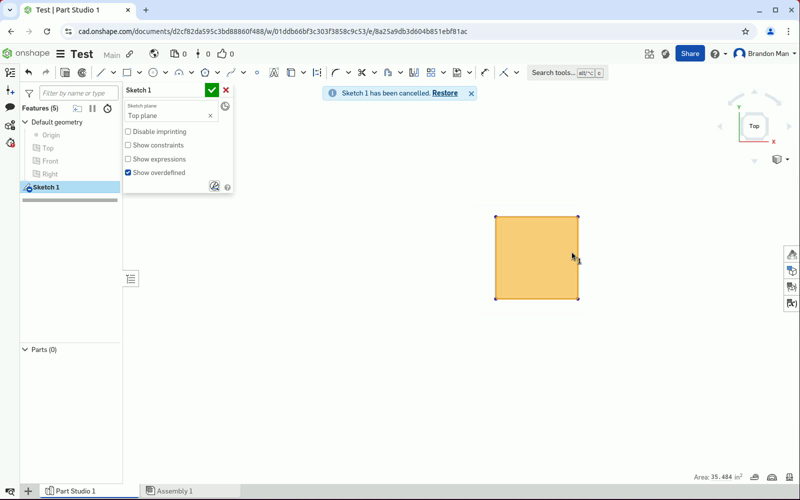
scroll(-6)
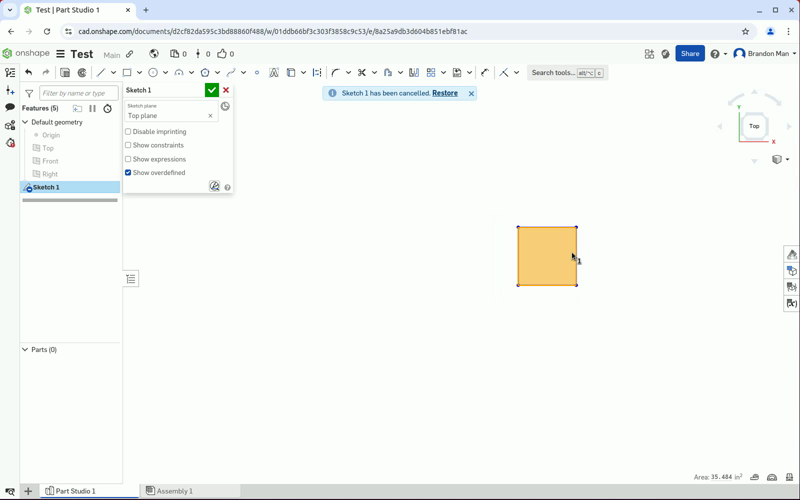
scroll(-6)
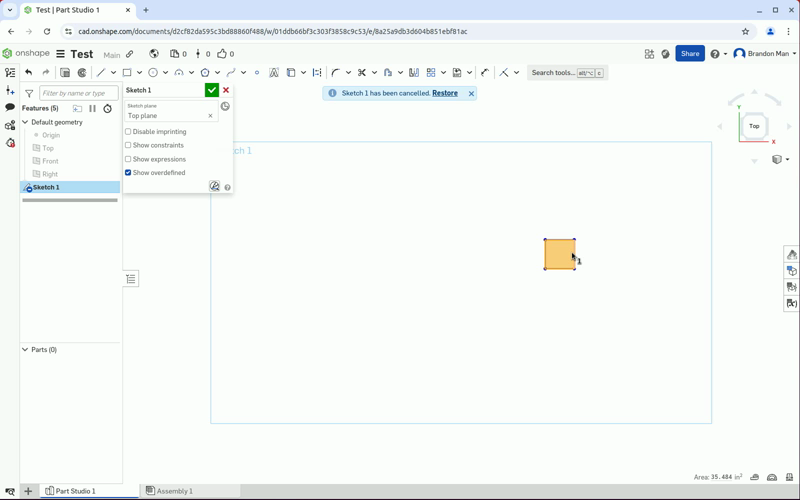
mouse_move(73, 352)
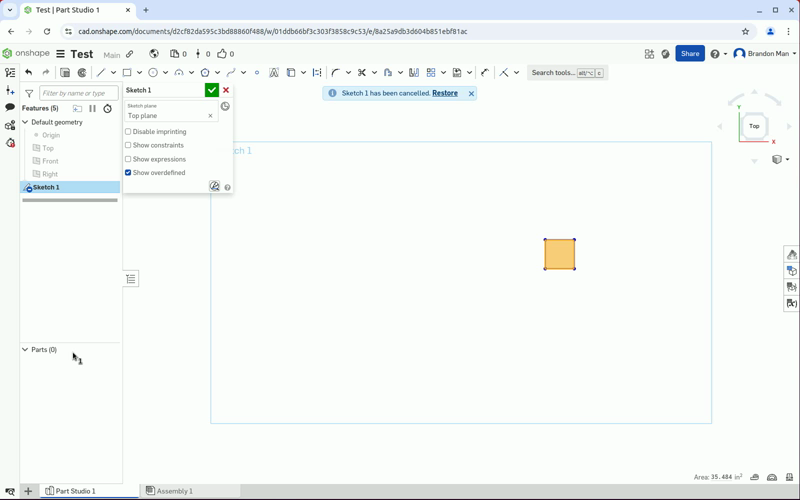
key(shift+y)
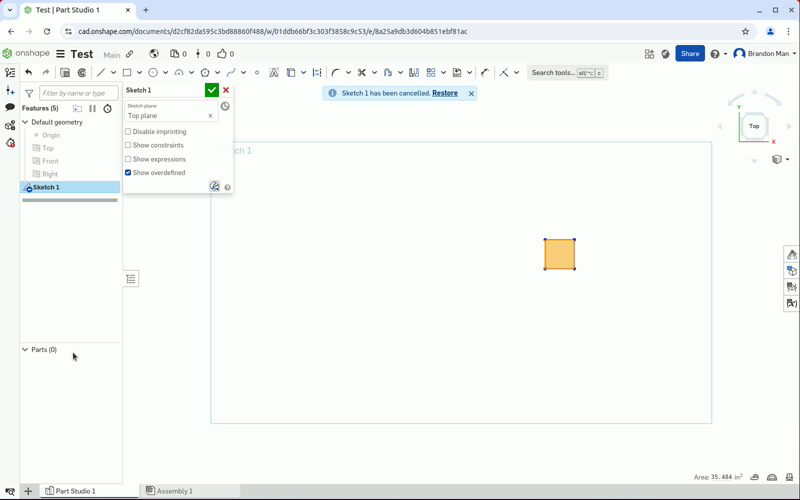
key(shift+e)
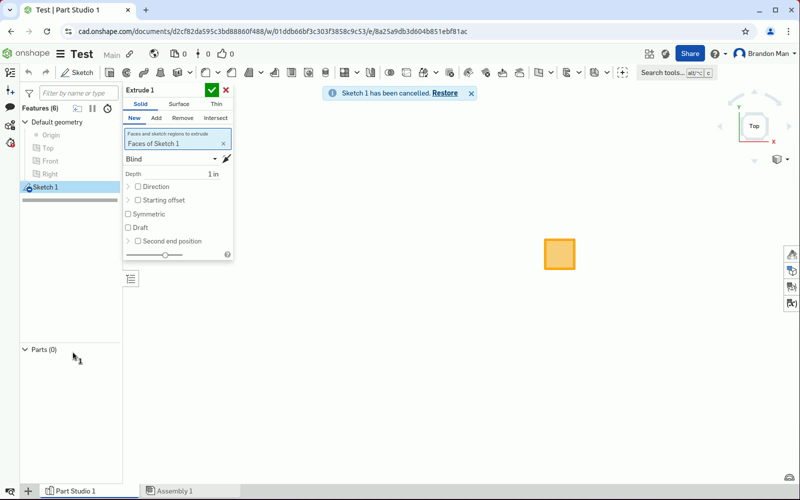
mouse_move(143, 106)
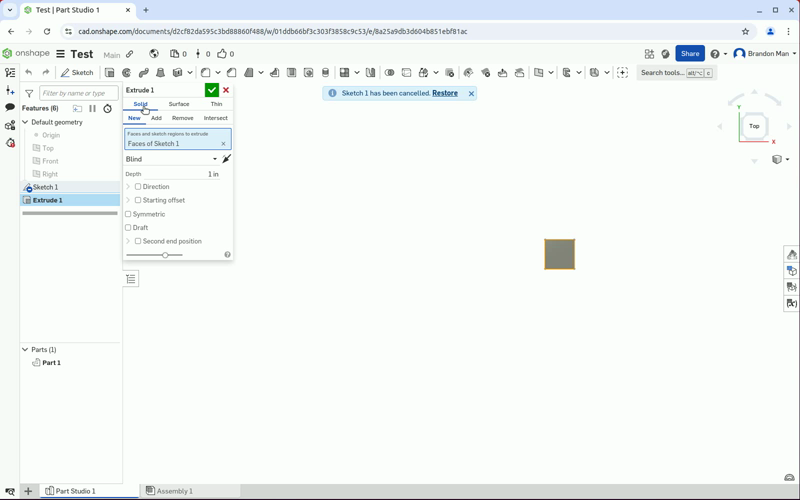
click(143, 106)
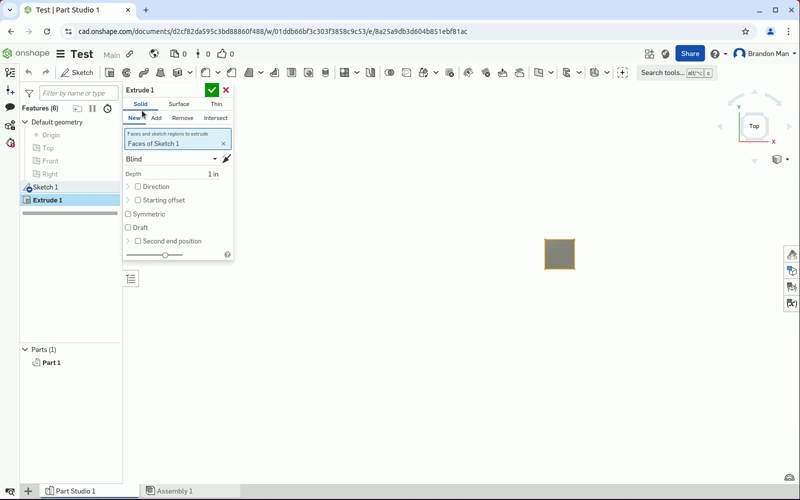
mouse_move(137, 120)
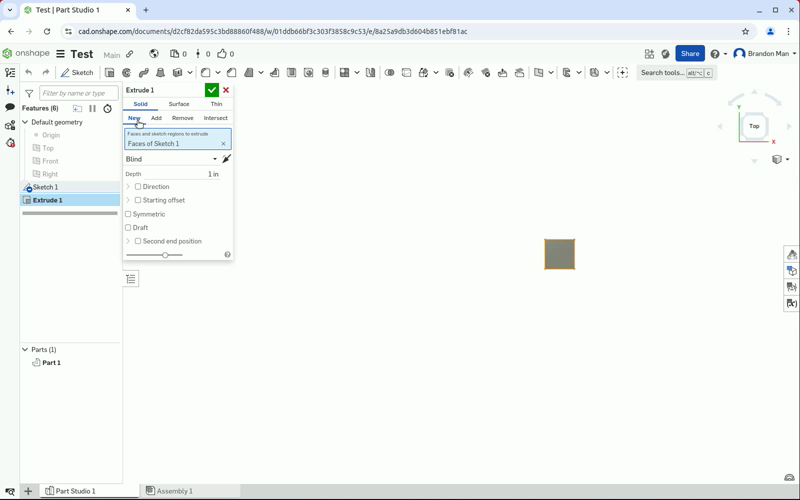
click(137, 120)
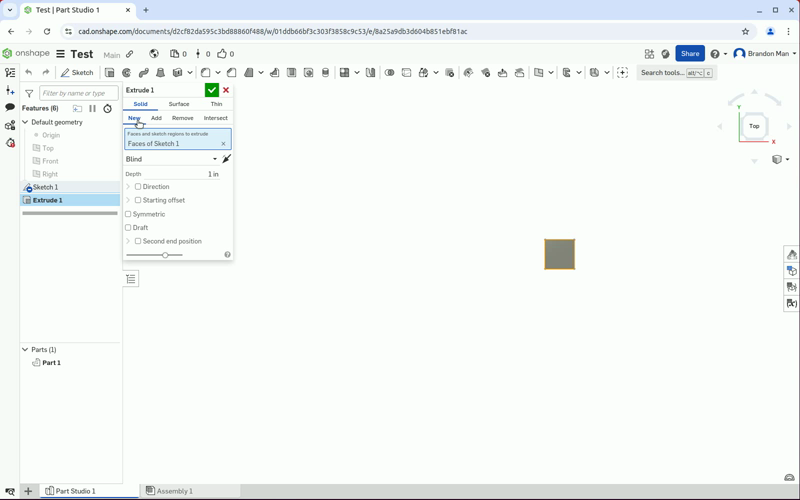
key(tab, 4)
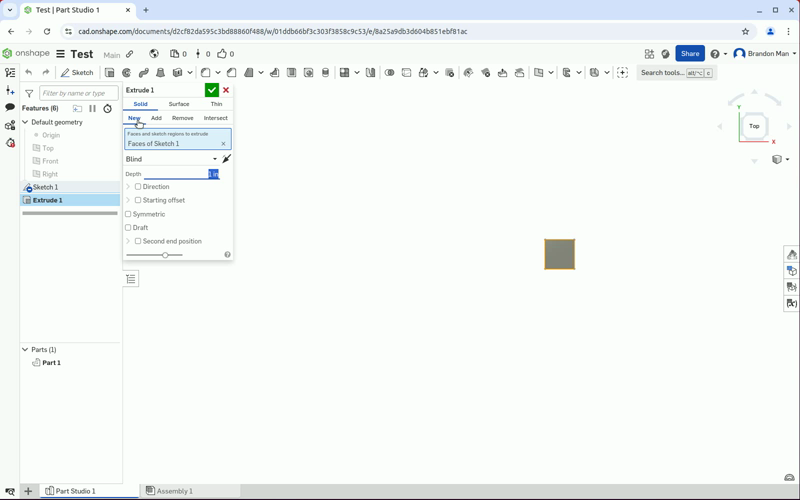
text(8.666)
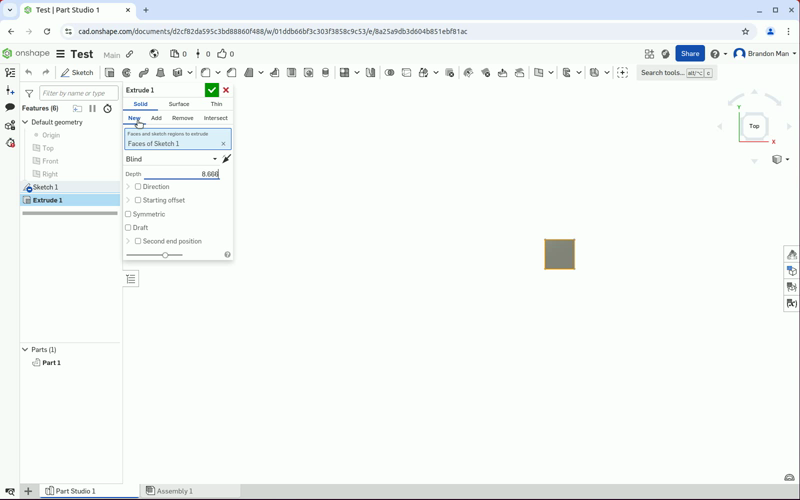
key(enter)
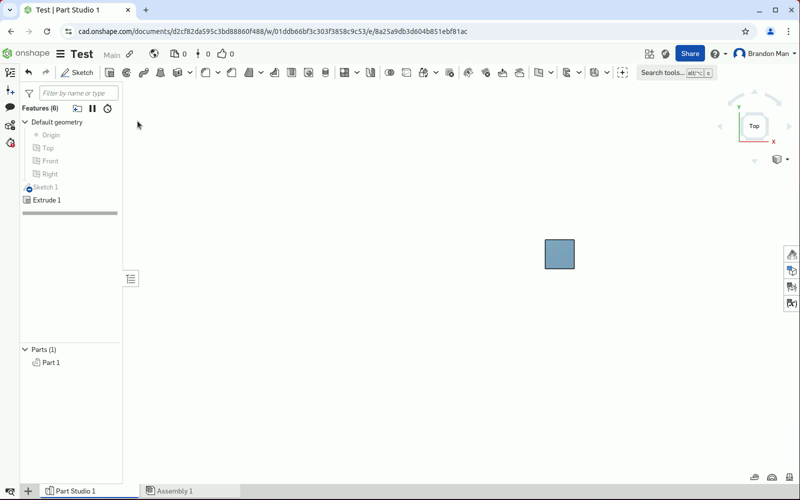
key(shift+h)
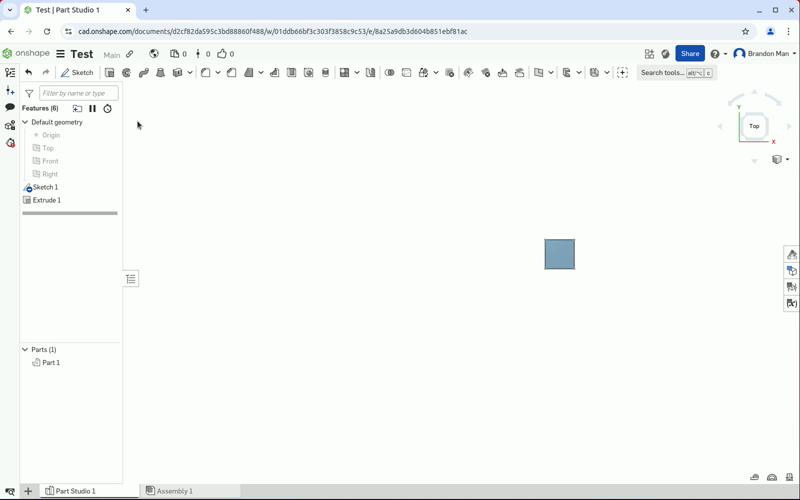
key(shift+h)
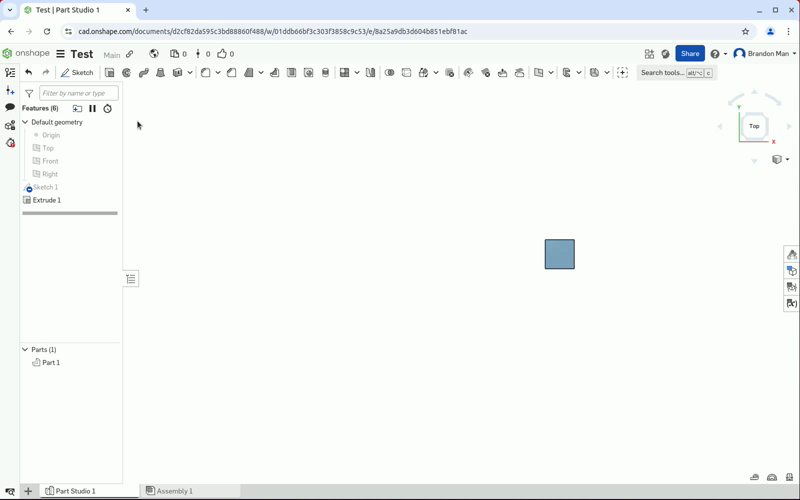
mouse_move(73, 189)
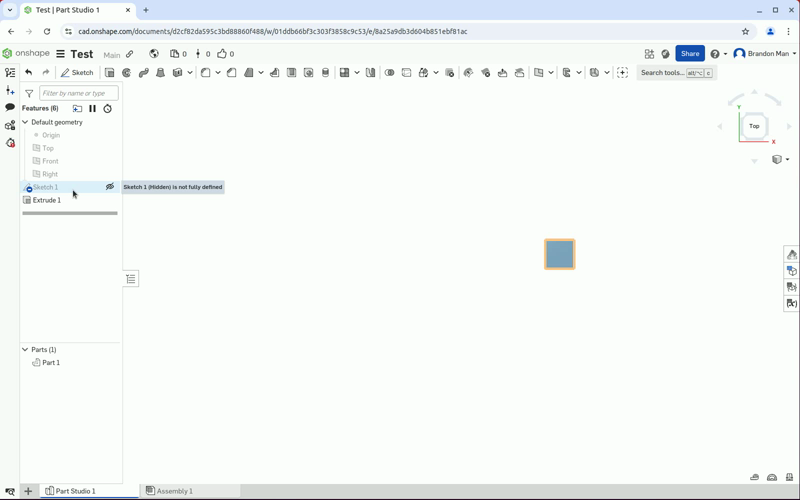
click(73, 189)
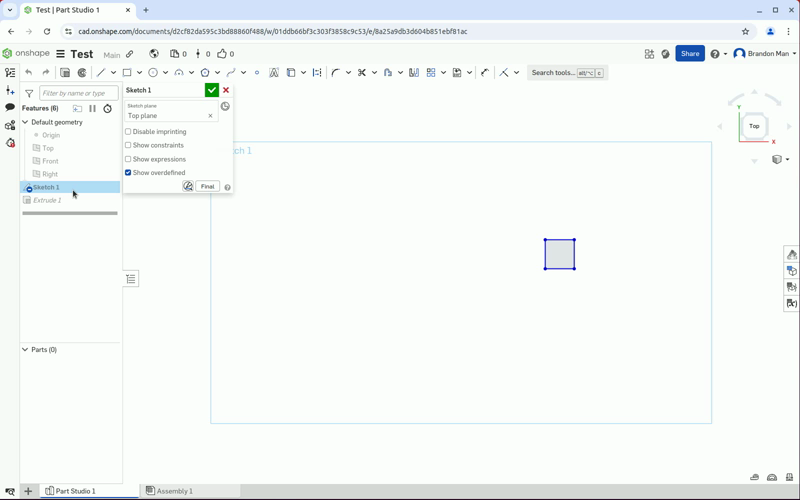
mouse_move(229, 92)
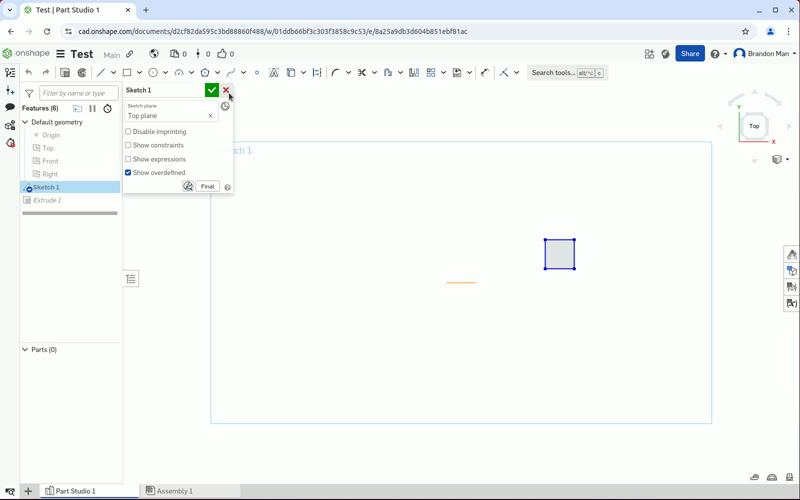
click(229, 92)
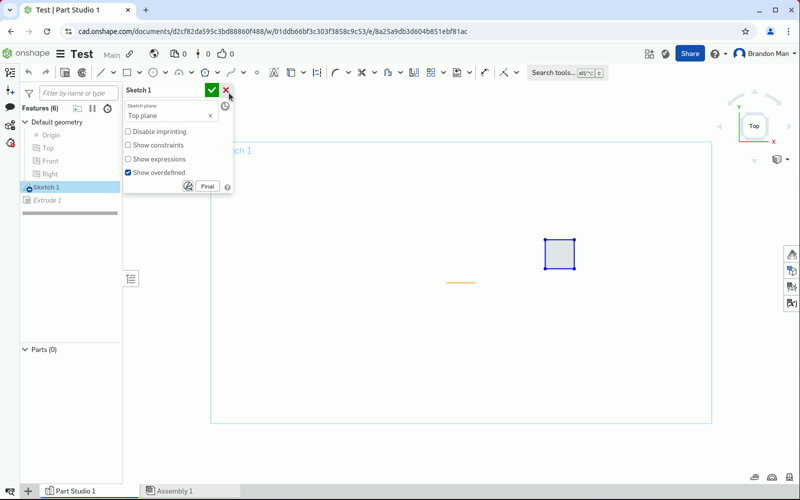
key(shift+s)
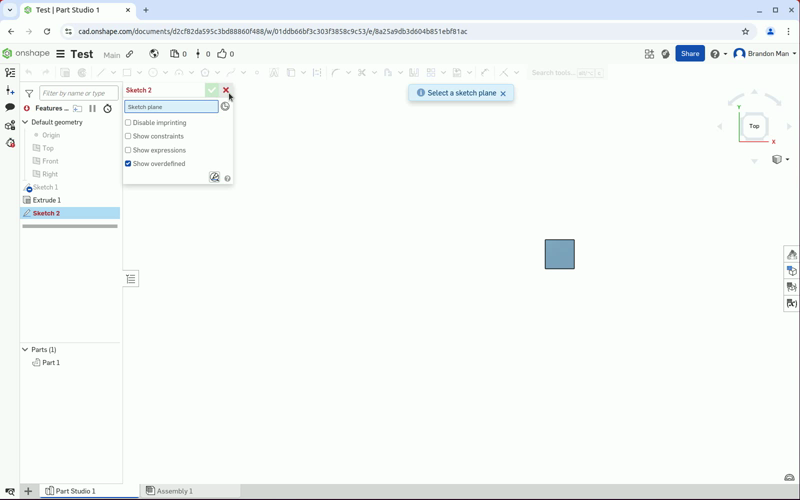
mouse_move(73, 150)
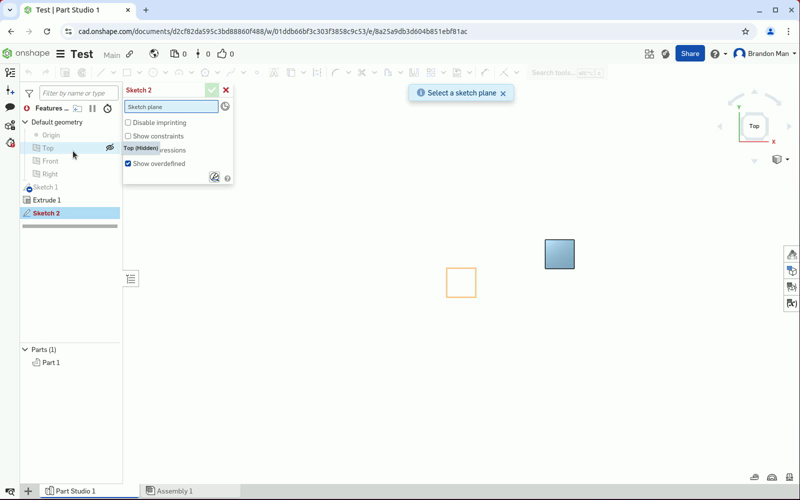
click(73, 150)
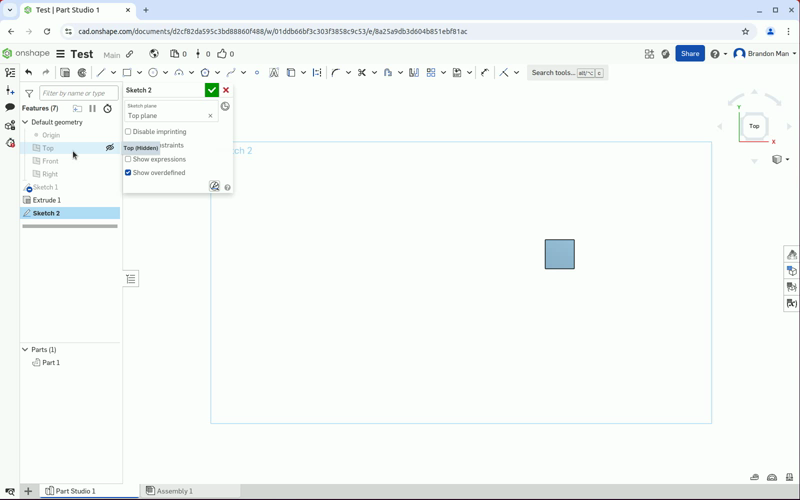
mouse_move(73, 352)
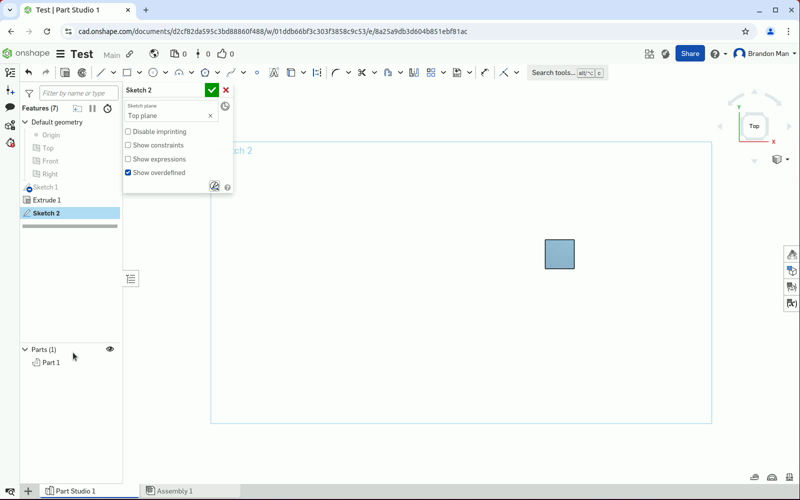
key(y)
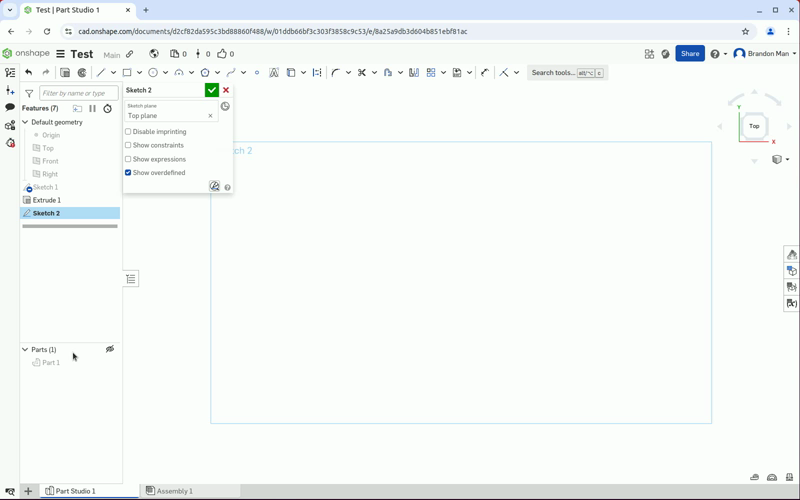
key(l)
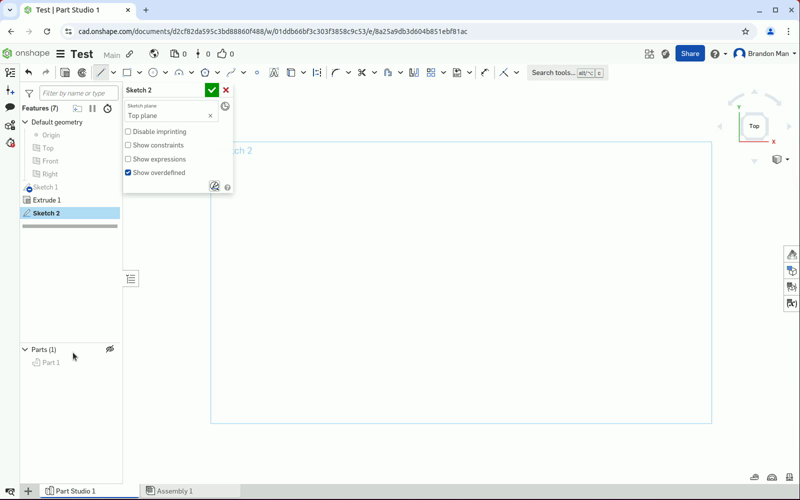
key_down(shift)
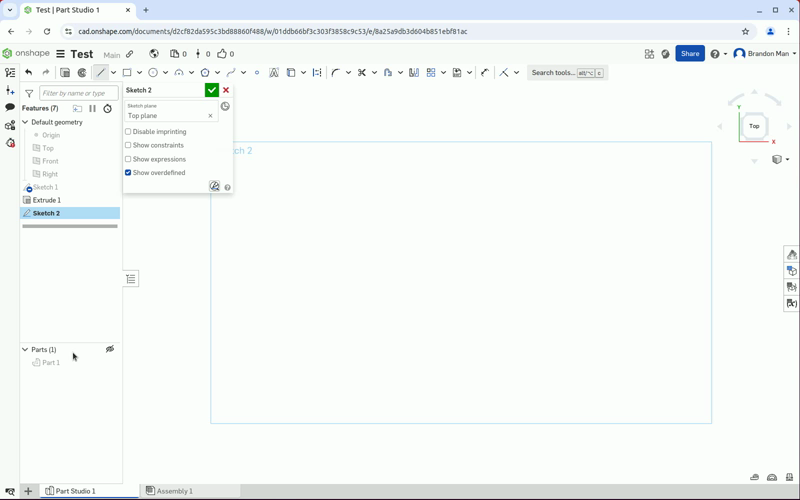
mouse_move(474, 268)
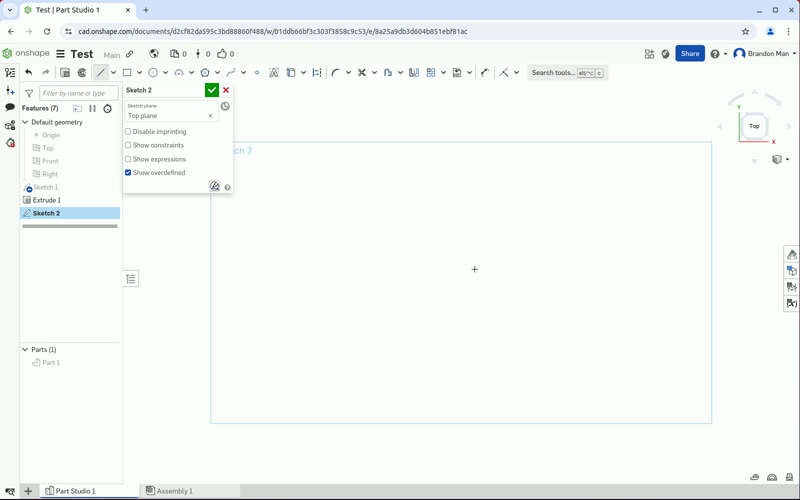
click(474, 268)
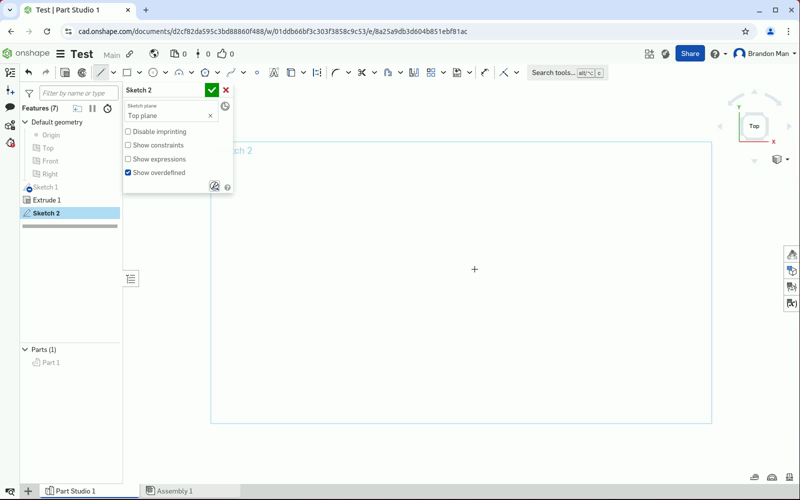
key_up(shift)
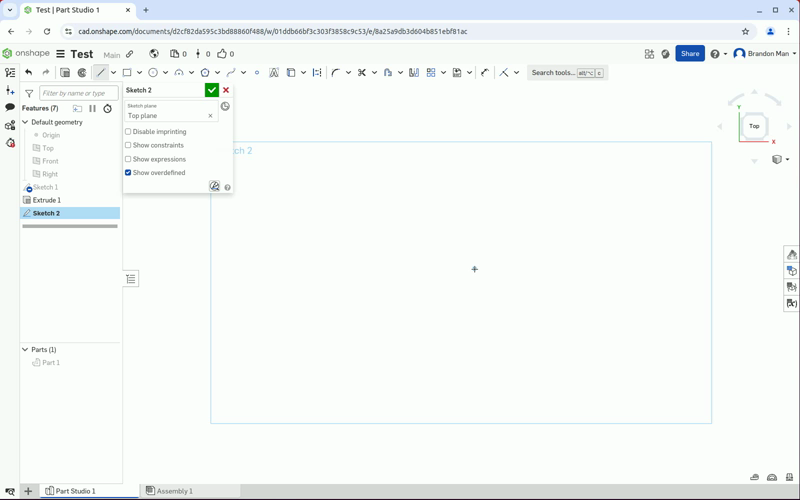
key_down(shift)
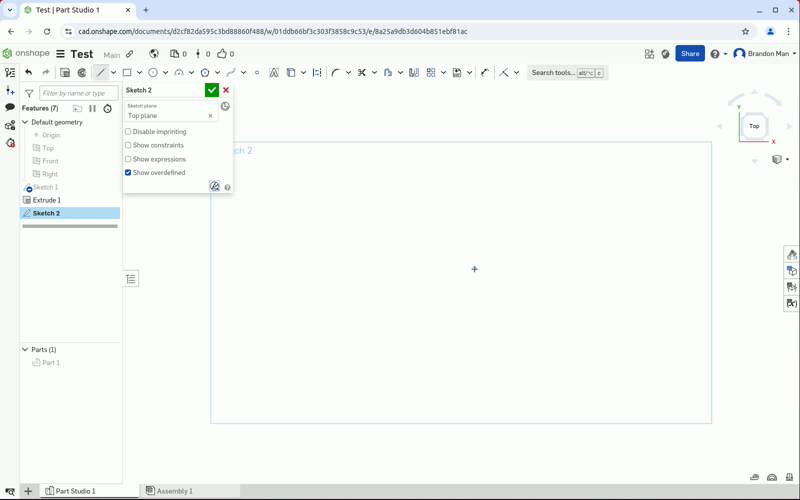
mouse_move(504, 268)
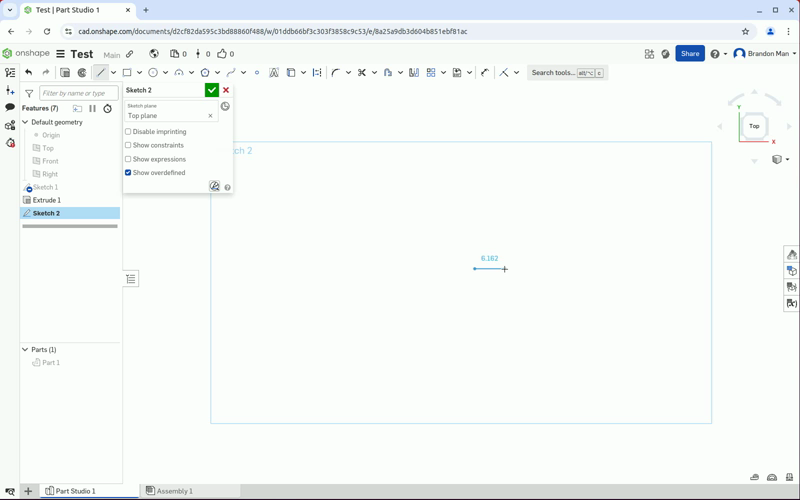
mouse_move(504, 268)
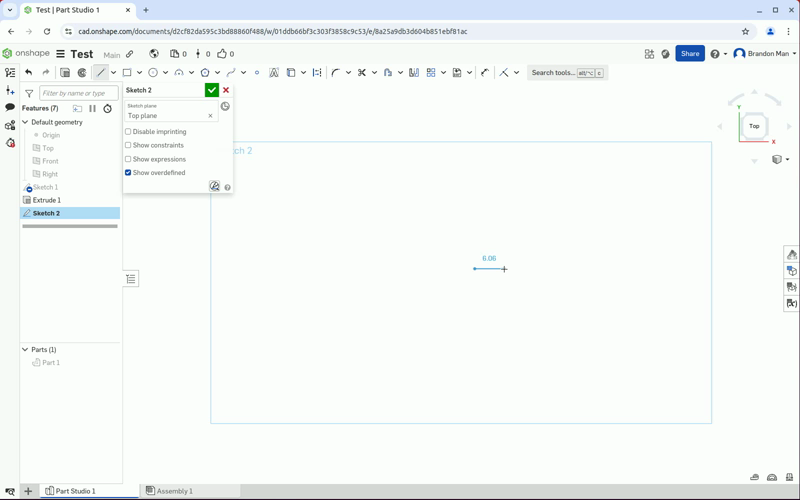
click(504, 268)
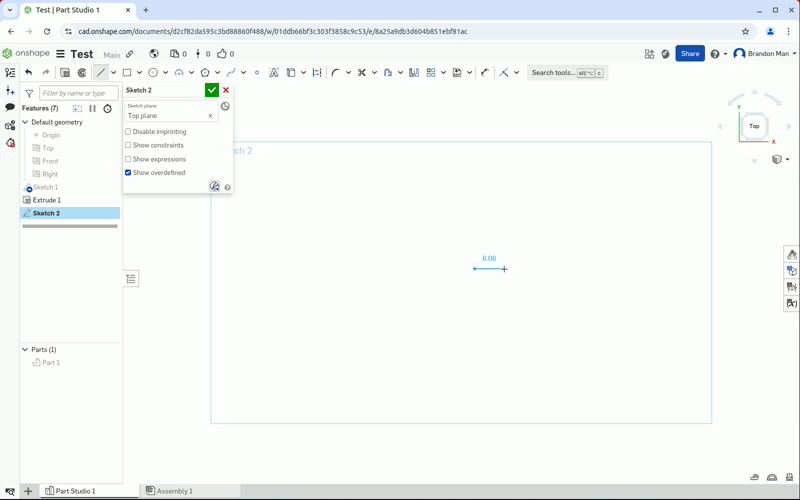
key_up(shift)
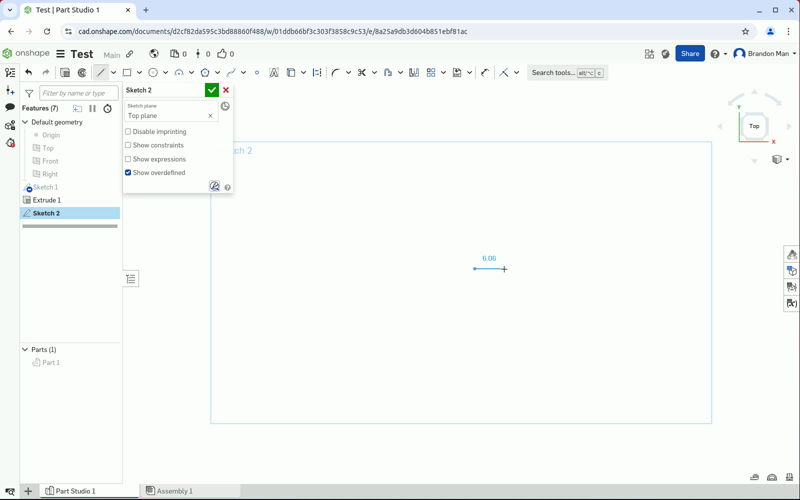
key_down(shift)
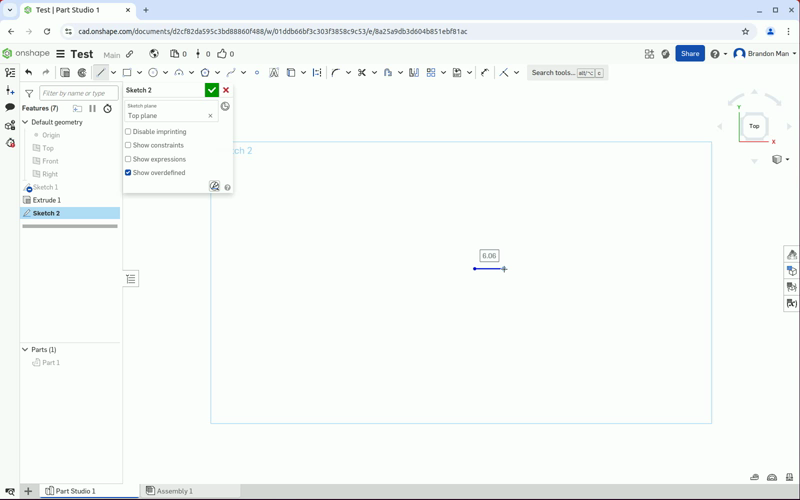
mouse_move(534, 268)
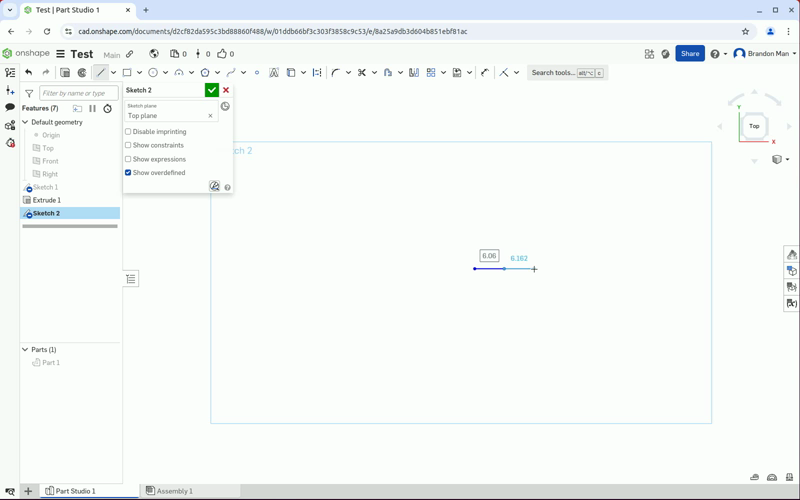
mouse_move(504, 239)
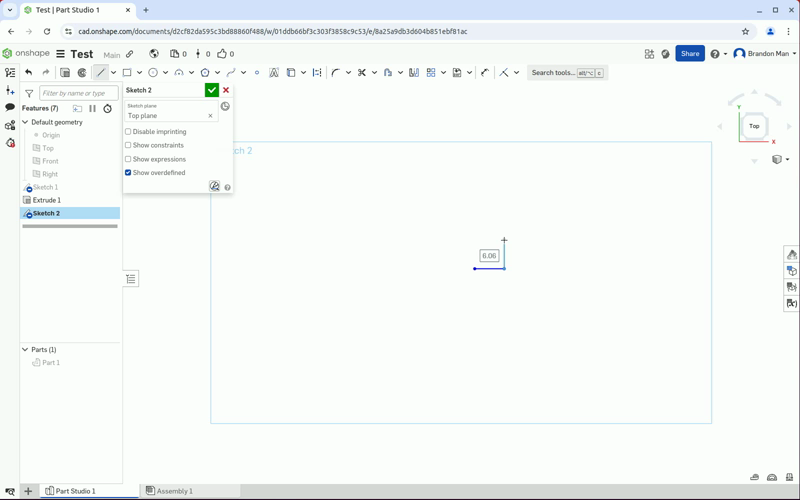
click(504, 239)
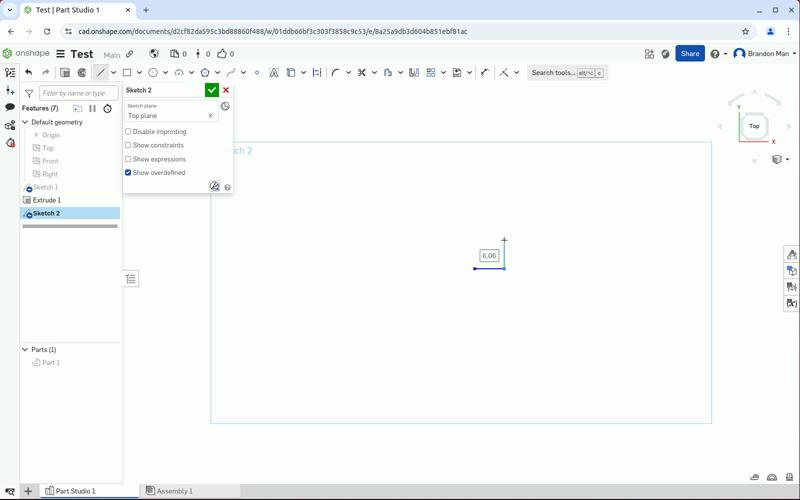
key_up(shift)
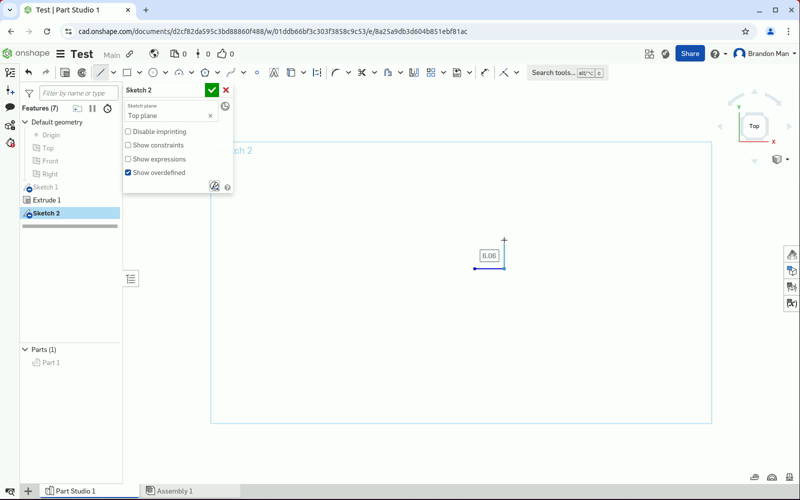
key_down(shift)
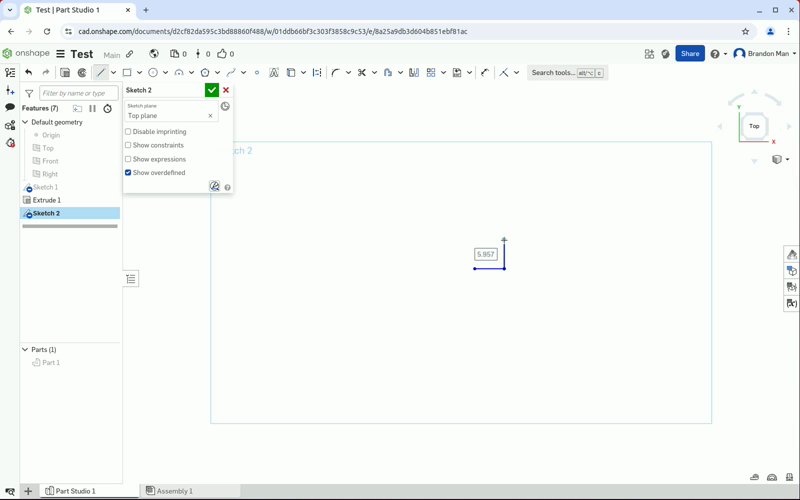
mouse_move(534, 239)
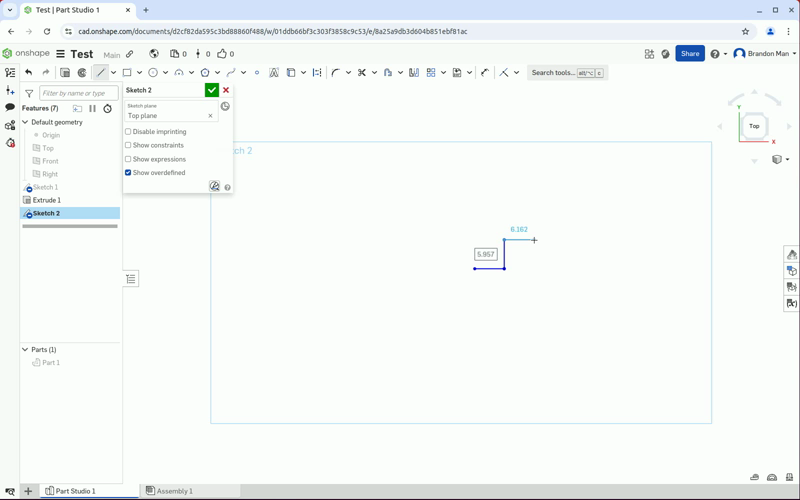
mouse_move(474, 239)
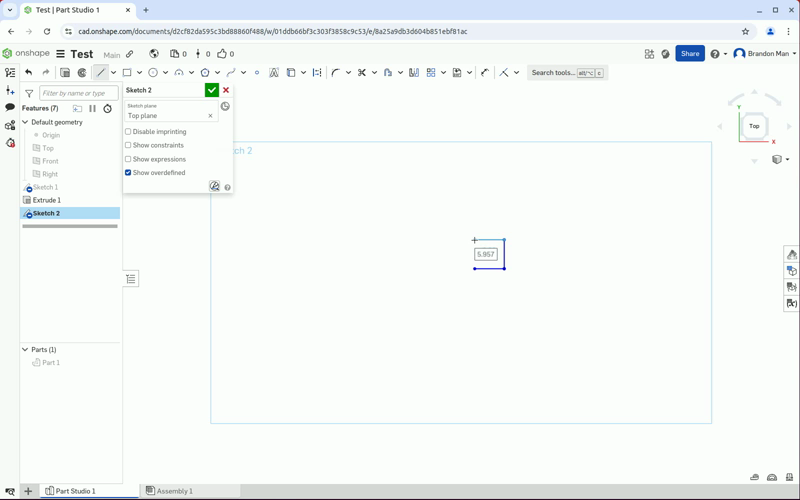
click(474, 239)
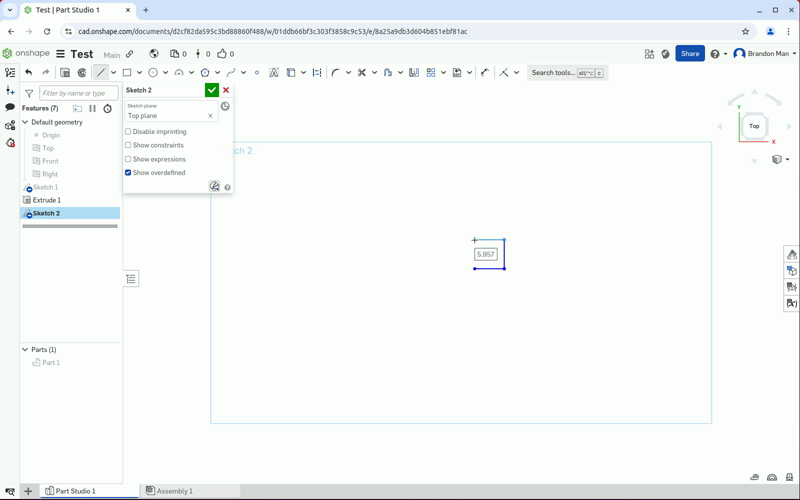
key_up(shift)
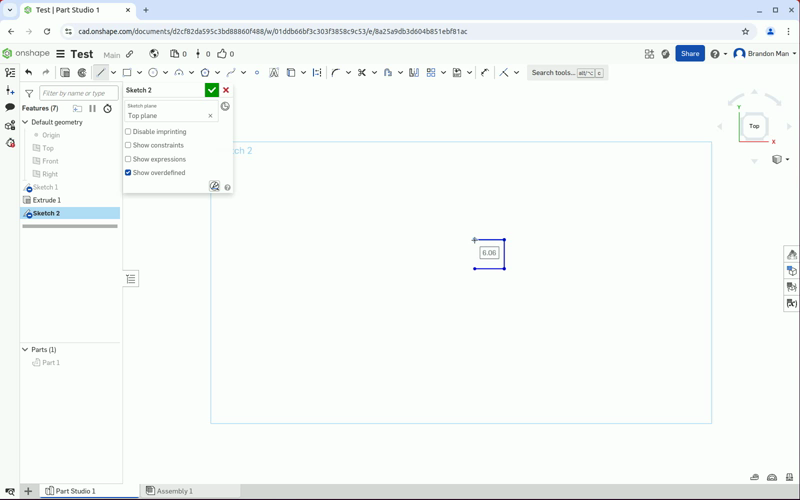
mouse_move(504, 239)
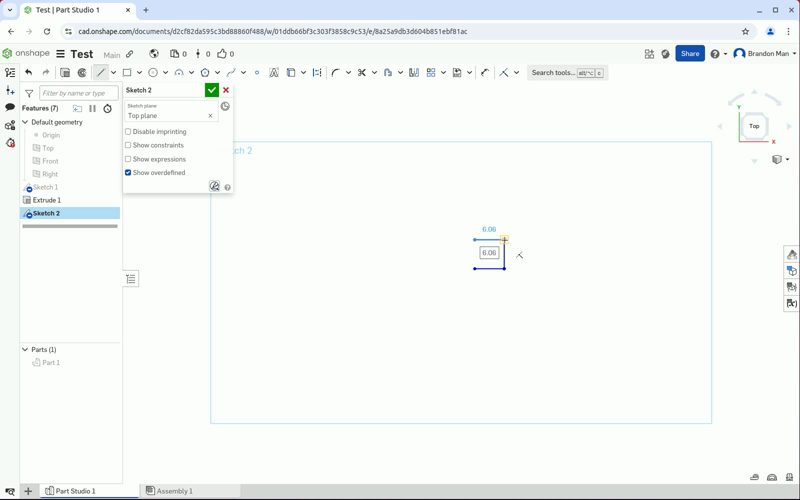
key_down(shift)
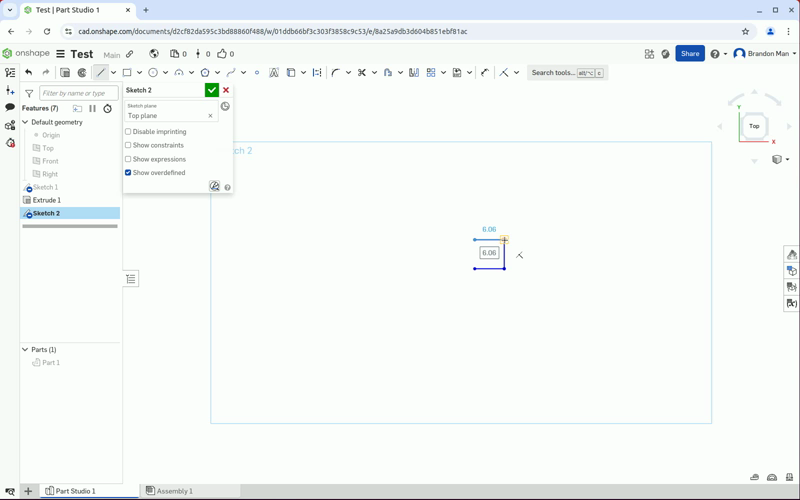
mouse_move(474, 268)
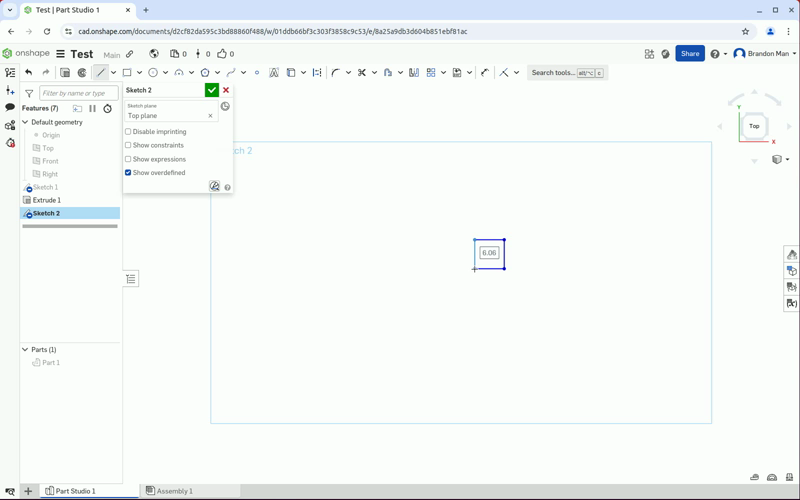
key_up(shift)
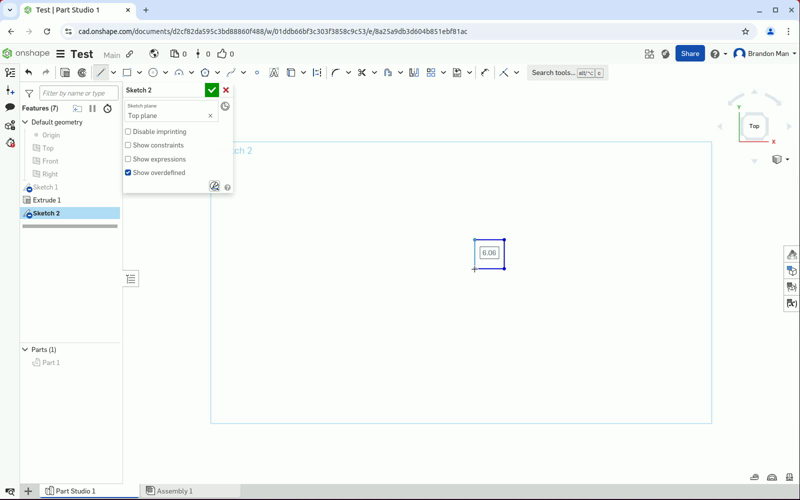
click(474, 268)
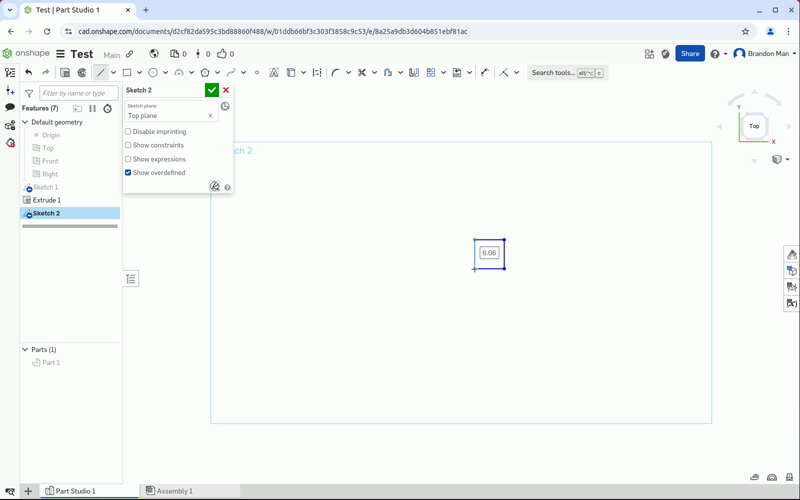
key(esc)
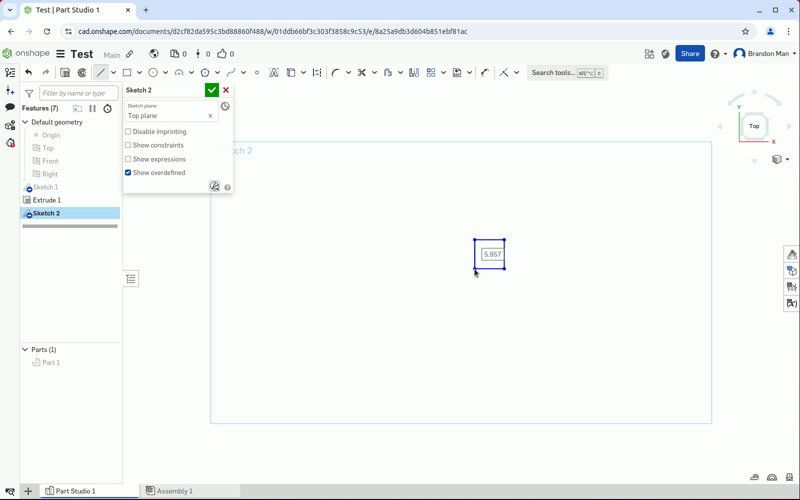
mouse_move(498, 243)
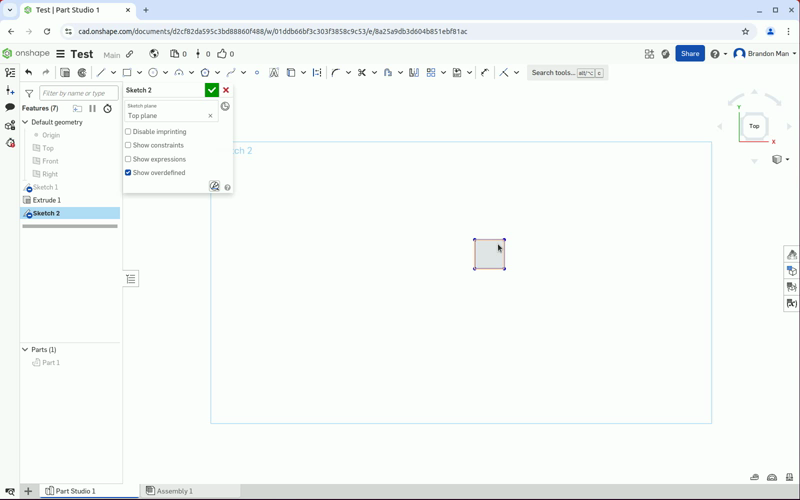
scroll(6)
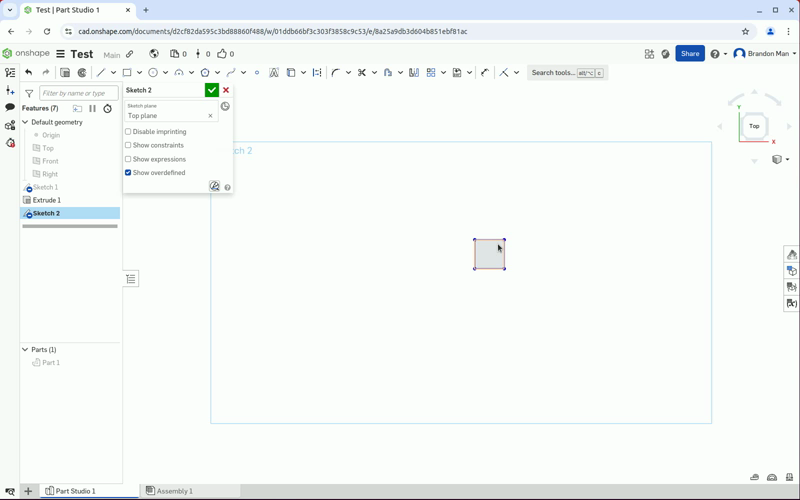
scroll(6)
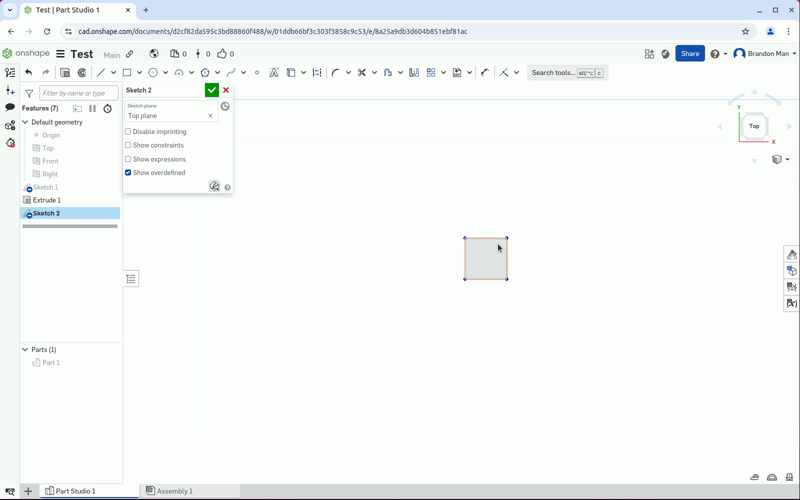
scroll(6)
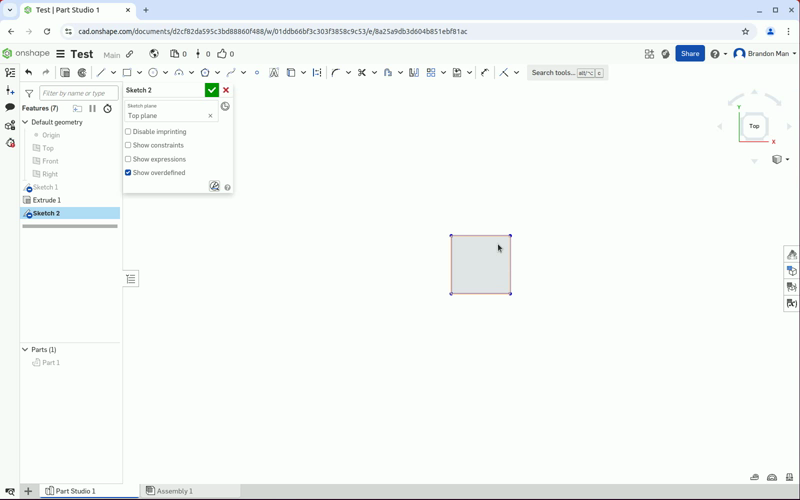
scroll(6)
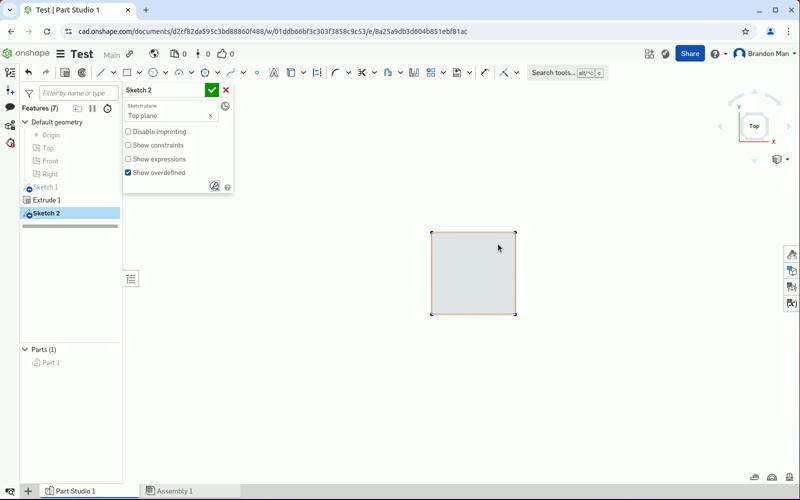
scroll(6)
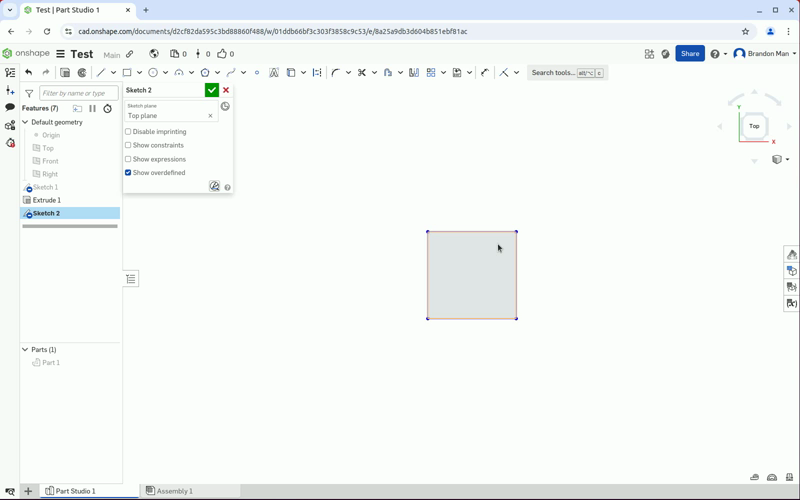
scroll(6)
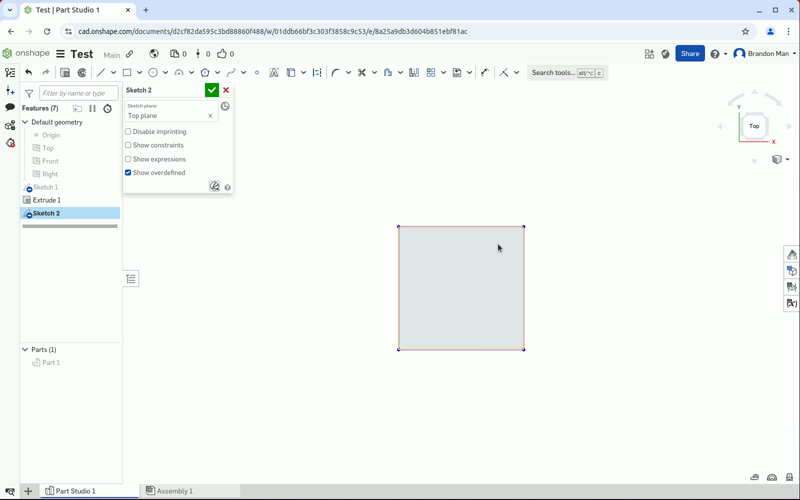
scroll(6)
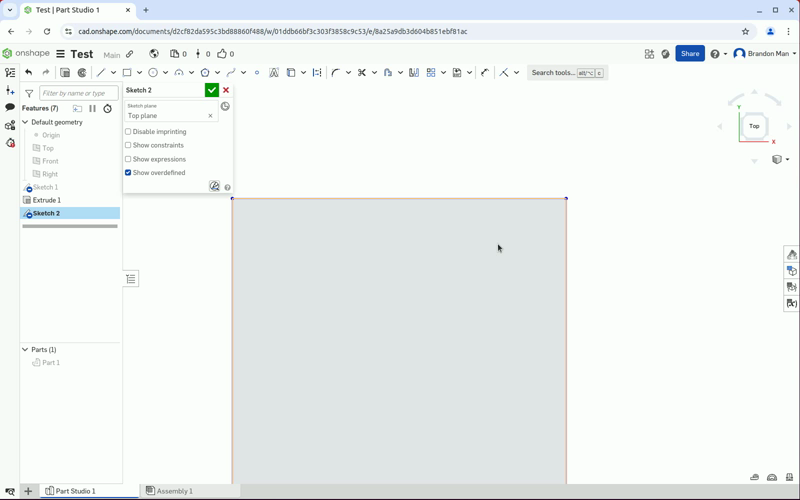
click(498, 243)
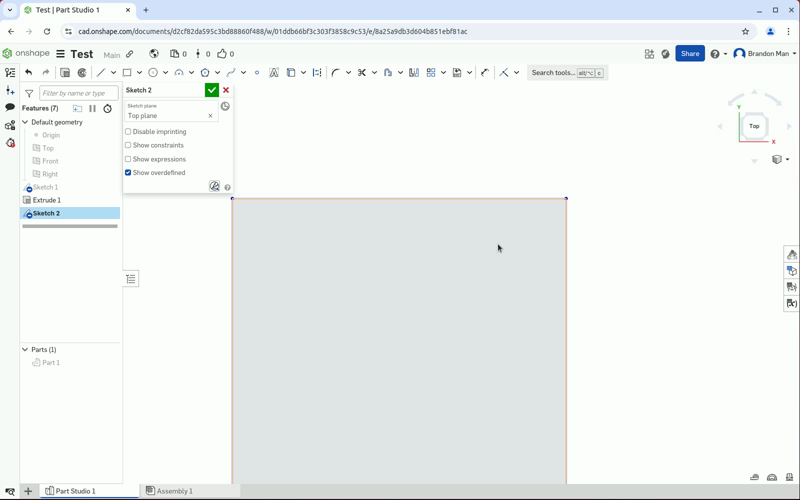
scroll(-6)
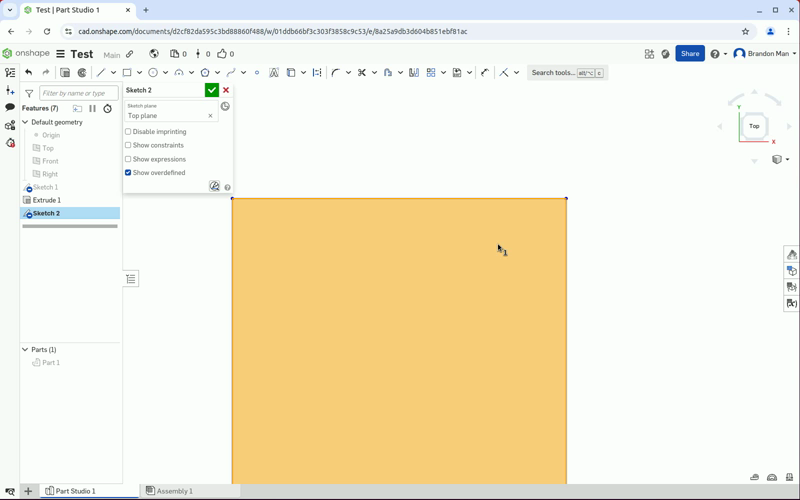
scroll(-6)
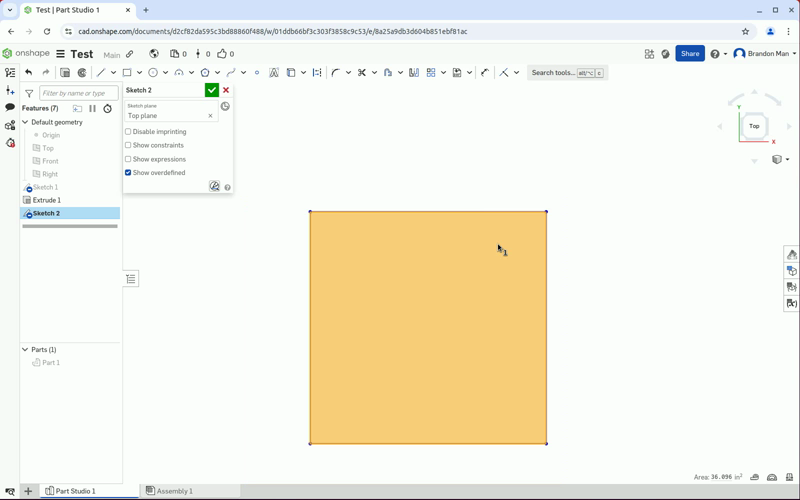
scroll(-6)
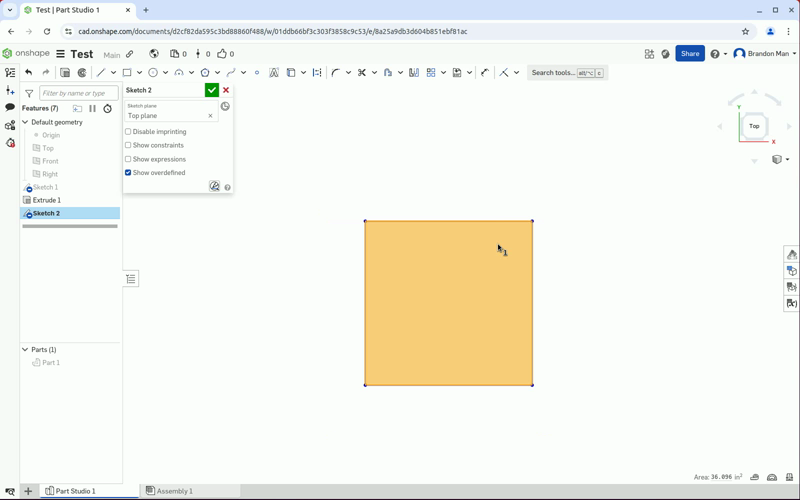
scroll(-6)
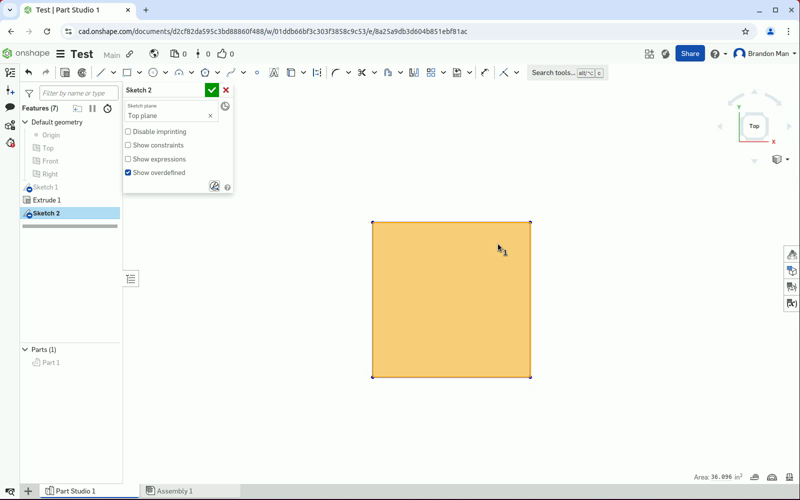
scroll(-6)
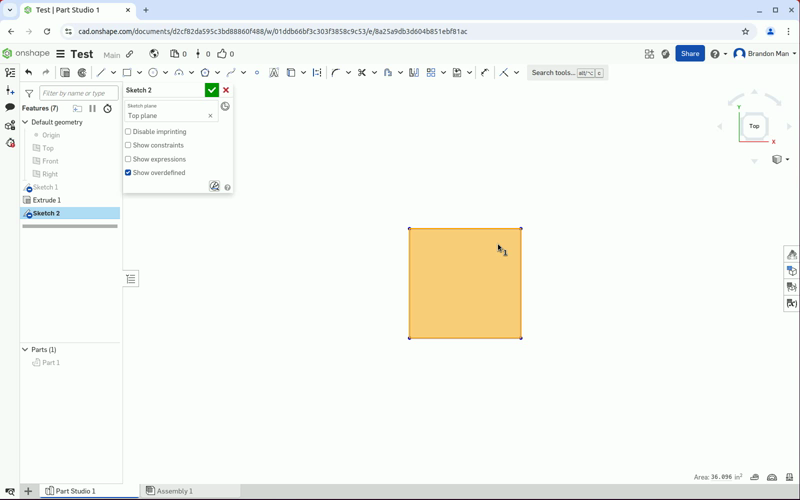
scroll(-6)
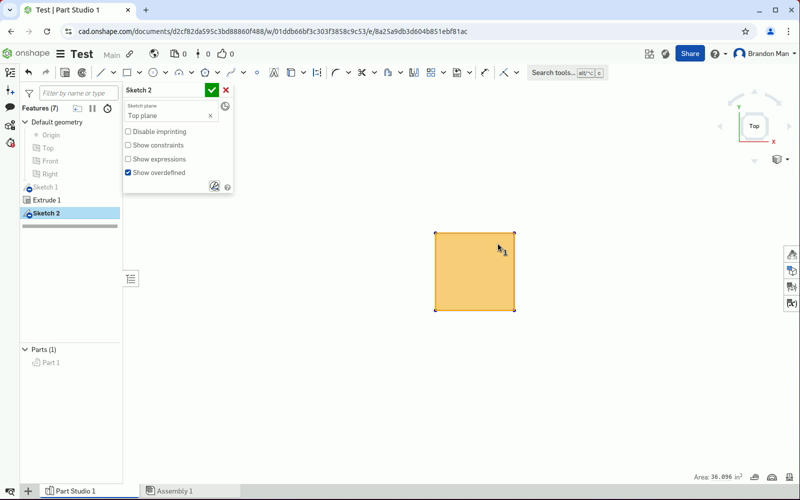
scroll(-6)
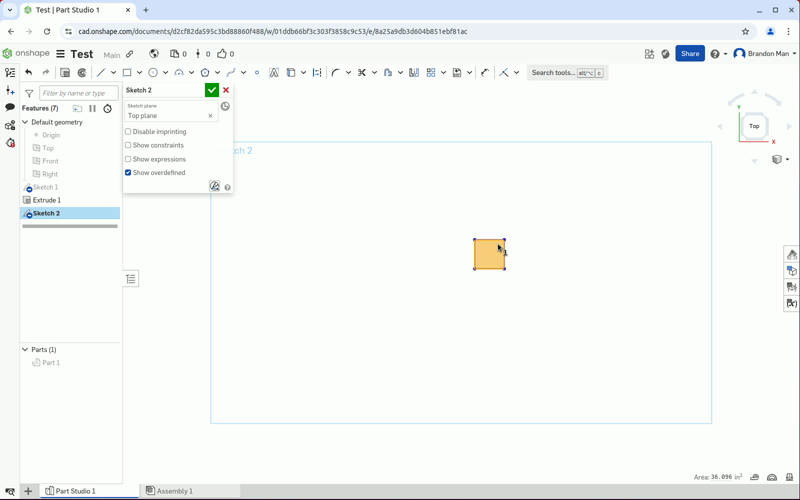
mouse_move(73, 352)
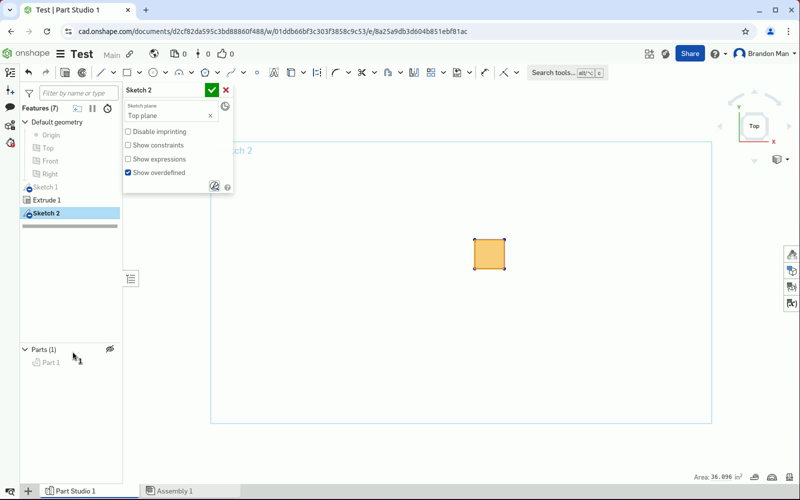
key(shift+y)
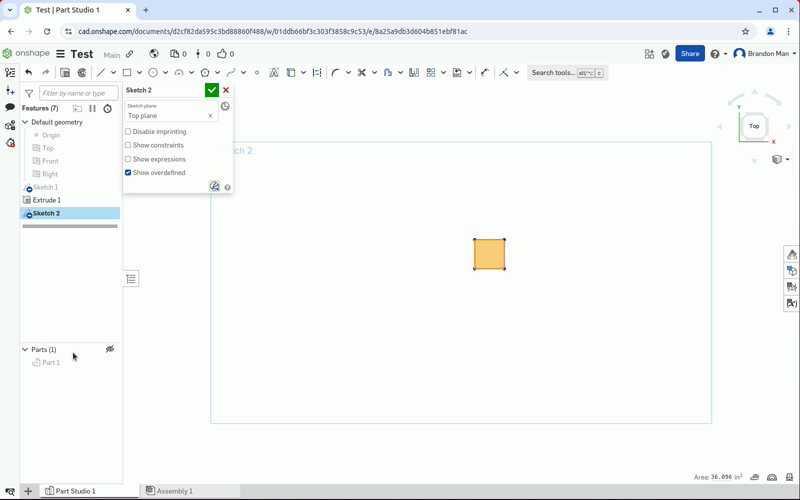
key(shift+e)
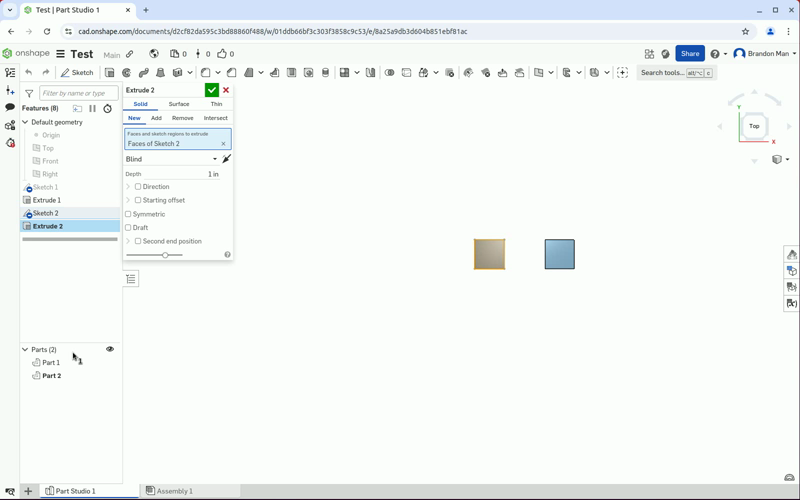
mouse_move(143, 106)
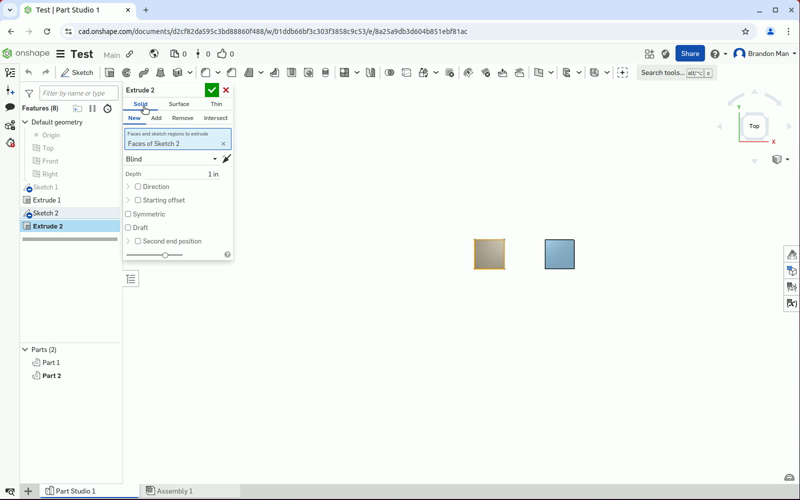
click(143, 106)
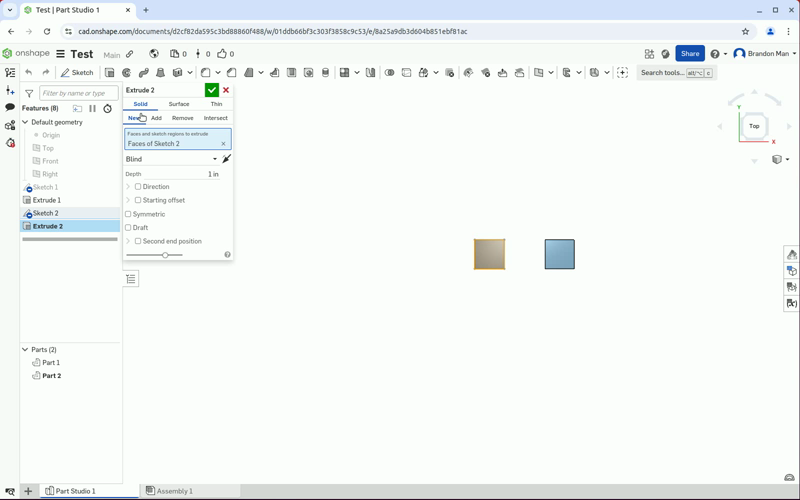
mouse_move(137, 120)
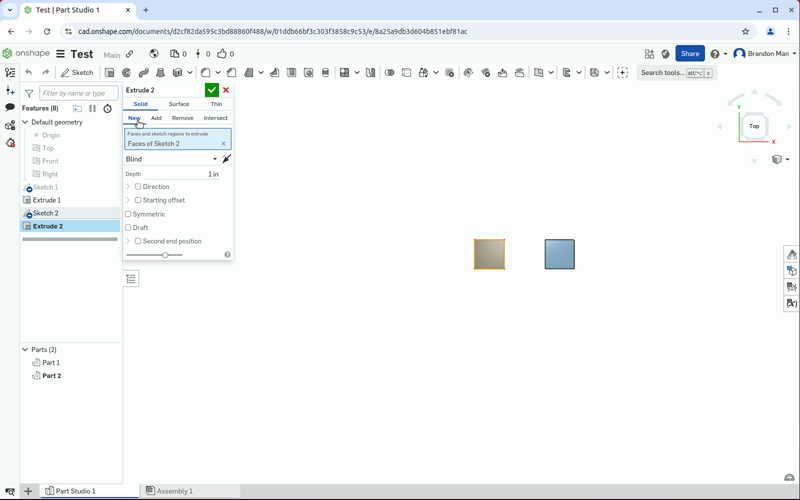
click(137, 120)
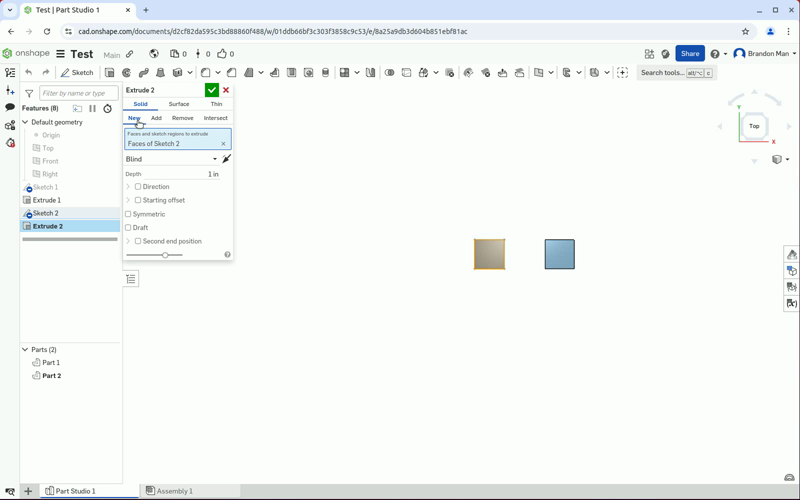
key(tab, 4)
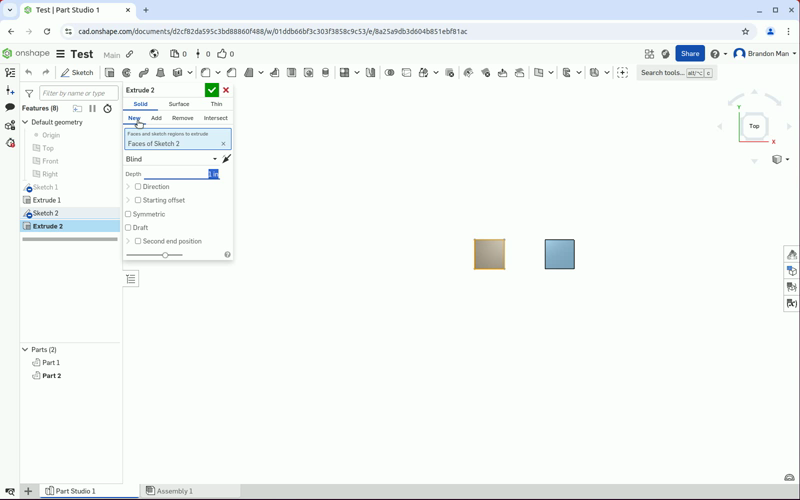
text(8.666)
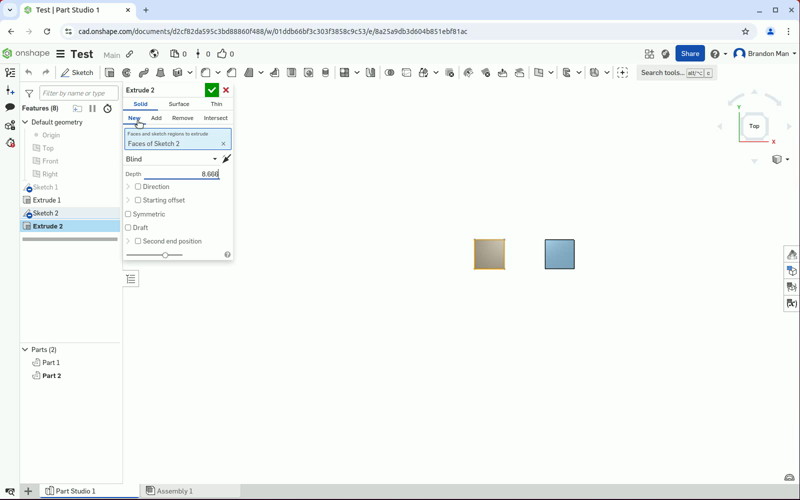
key(enter)
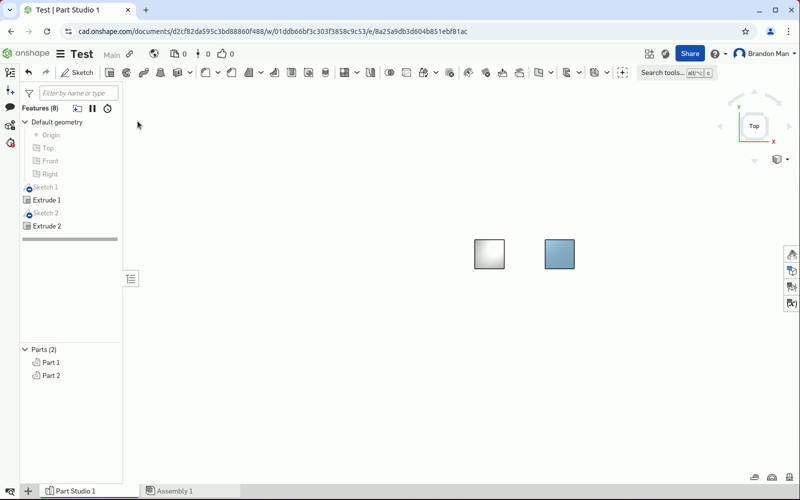
key(shift+h)
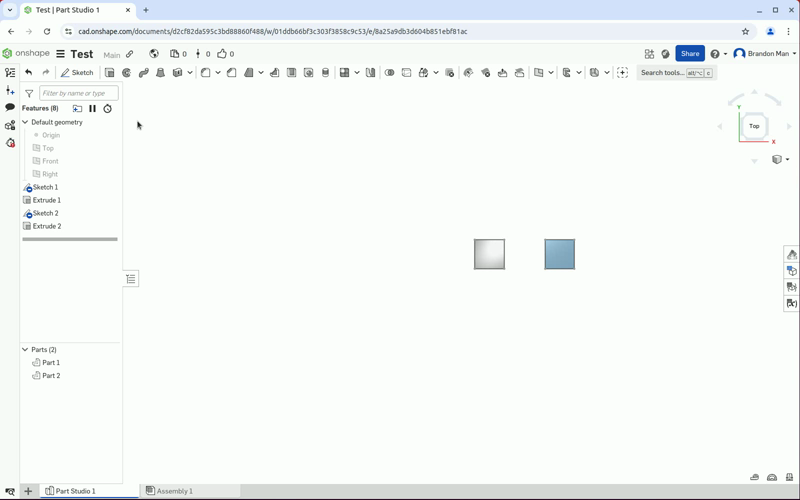
key(shift+h)
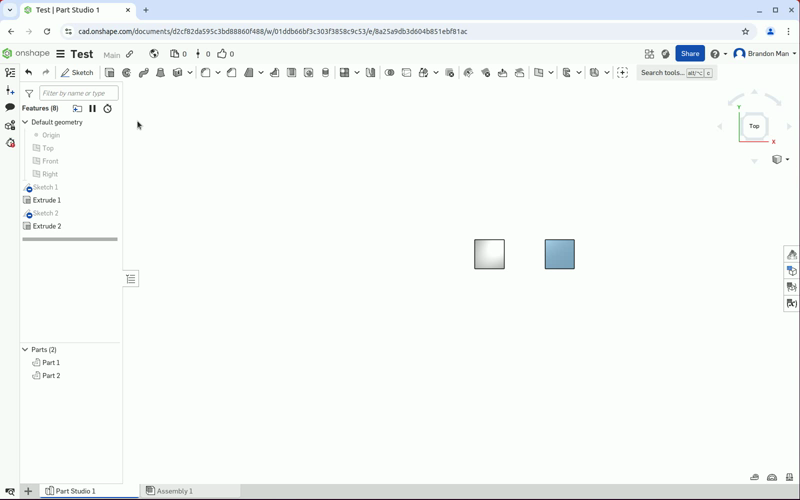
mouse_move(73, 189)
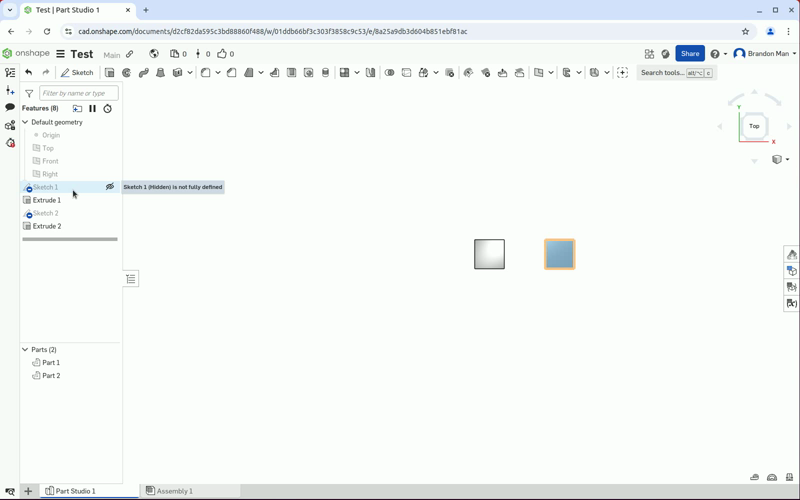
click(73, 189)
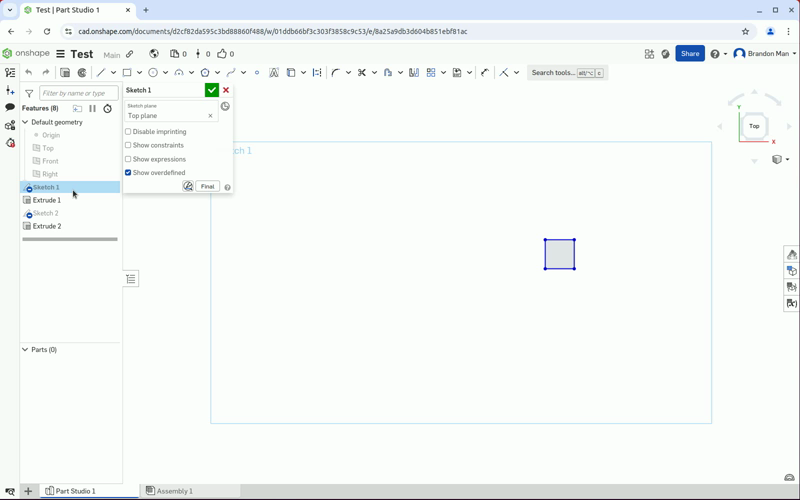
mouse_move(229, 92)
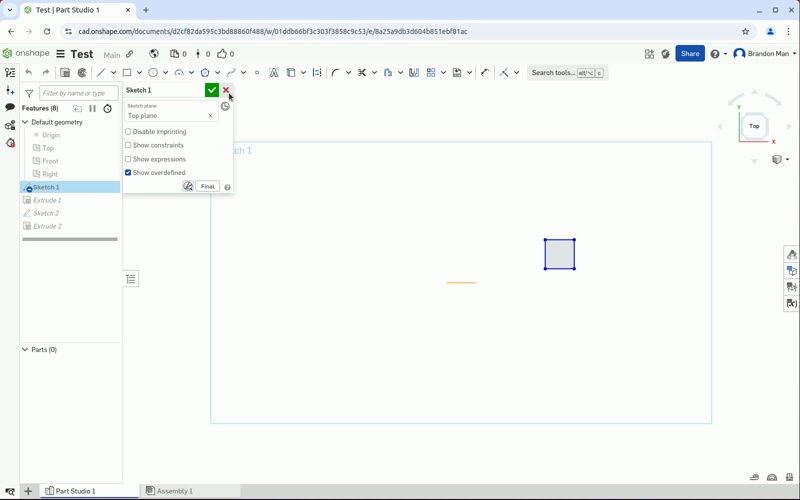
click(229, 92)
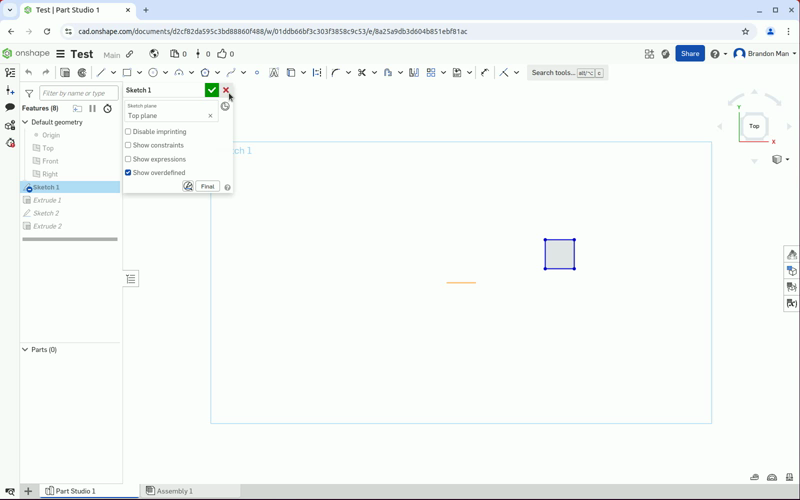
key(shift+s)
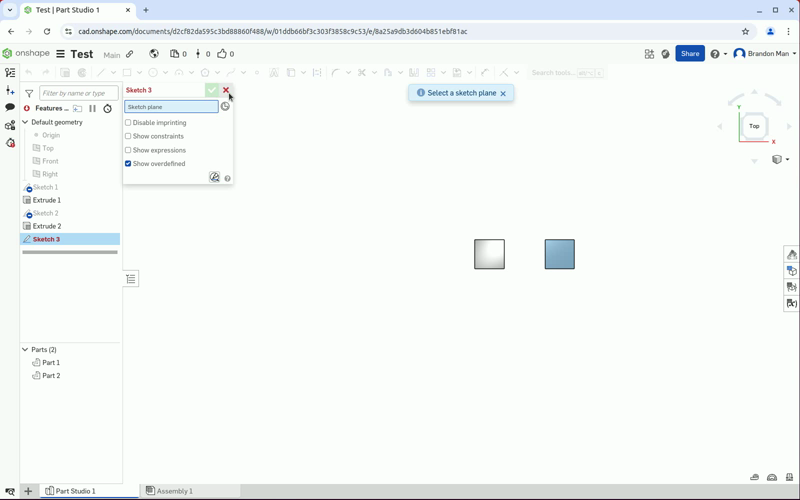
mouse_move(73, 150)
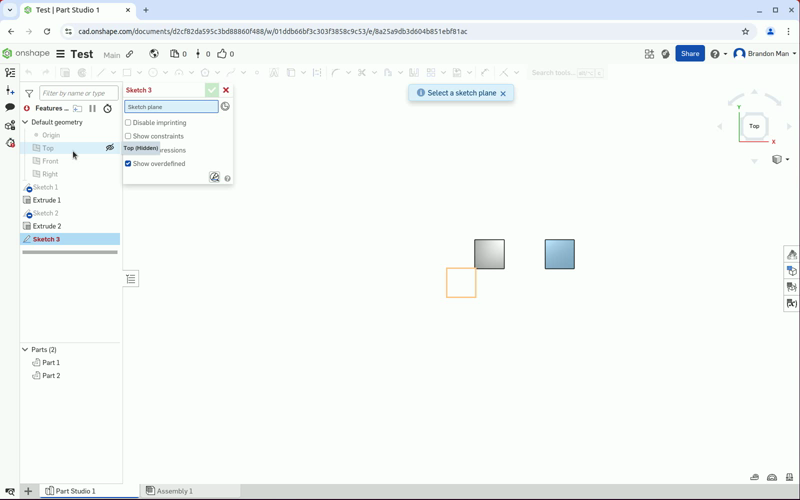
click(73, 150)
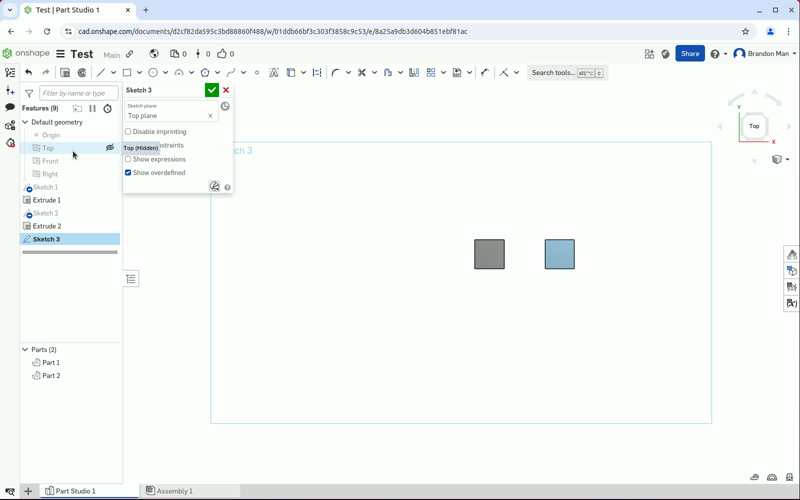
mouse_move(73, 352)
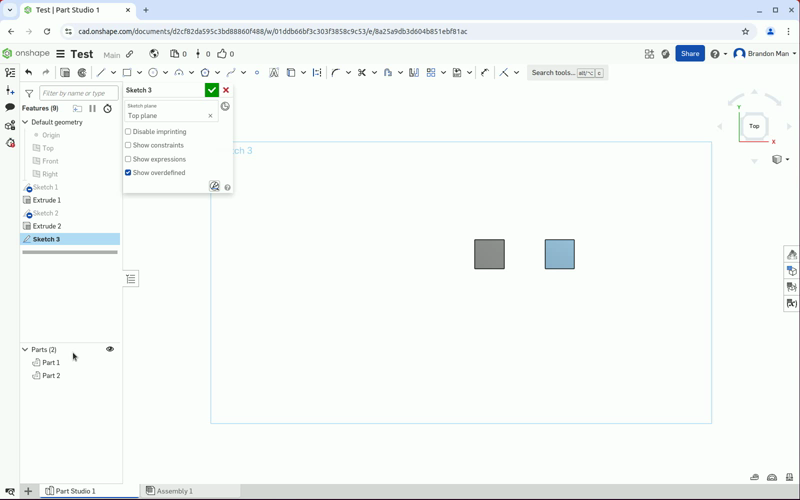
key(y)
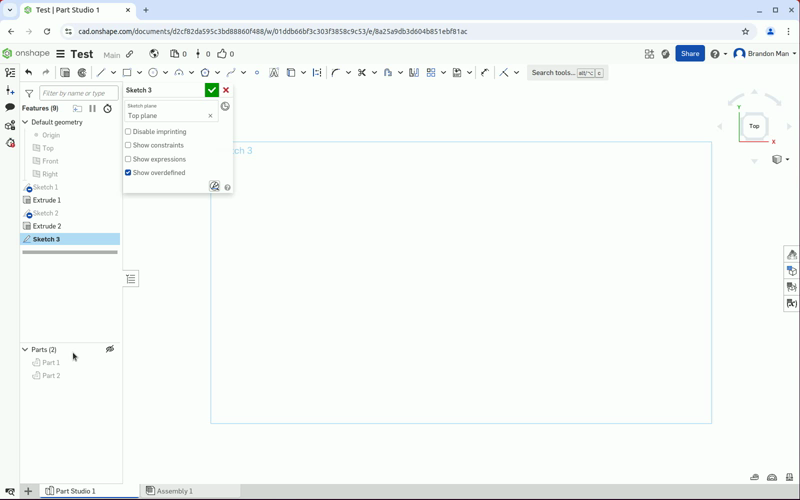
key(l)
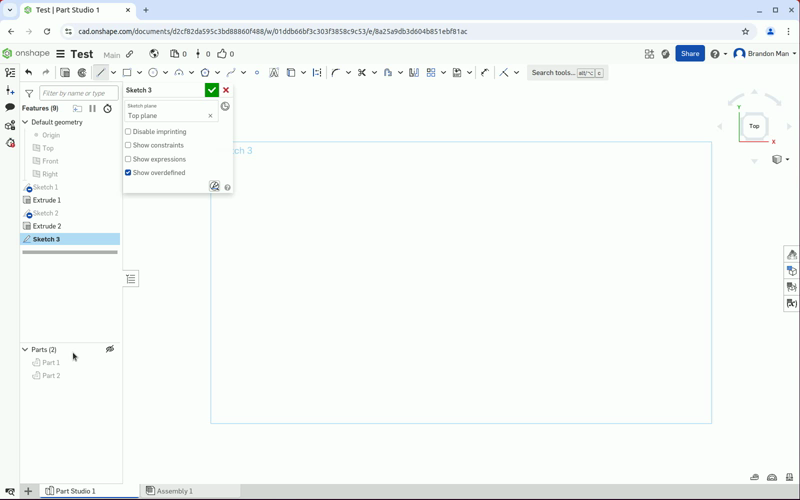
key_down(shift)
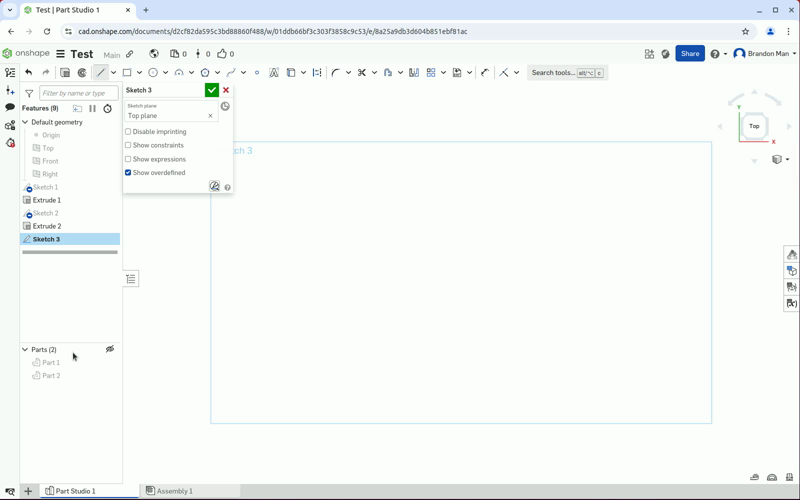
mouse_move(474, 198)
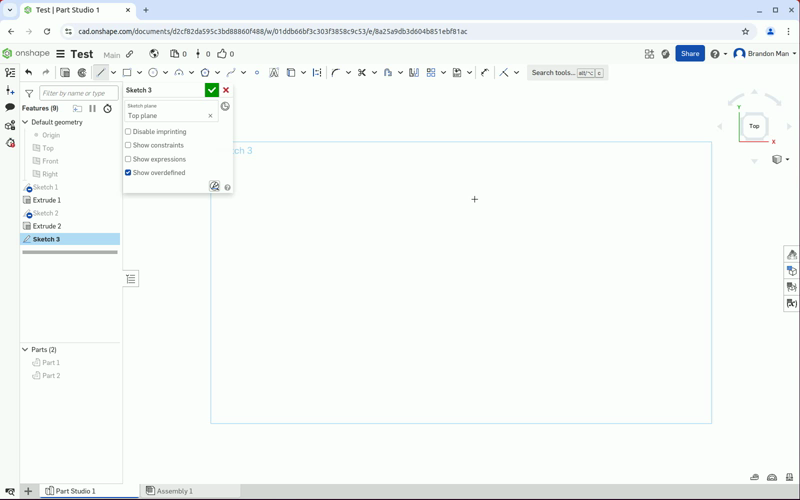
click(474, 198)
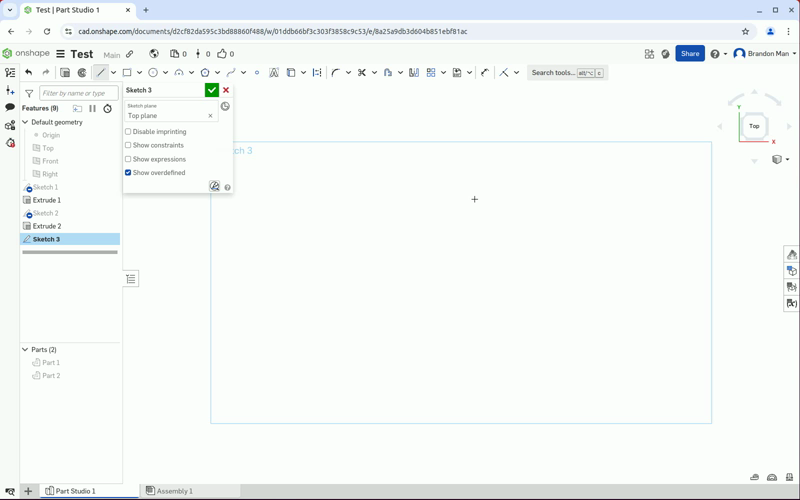
key_up(shift)
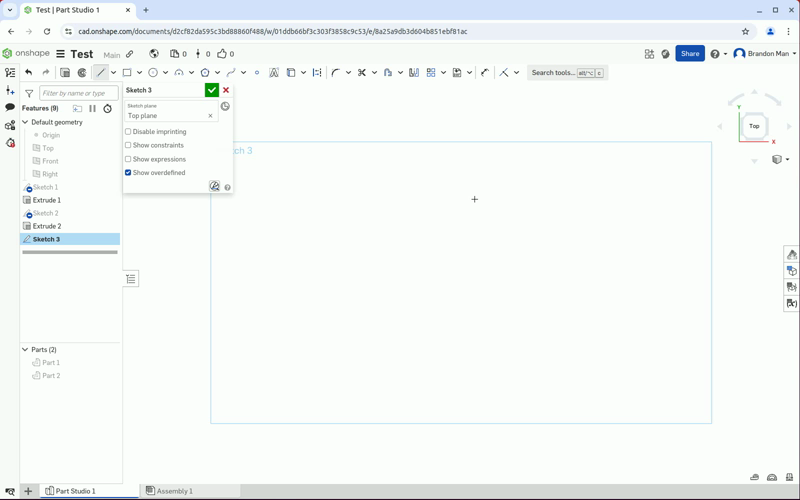
key_down(shift)
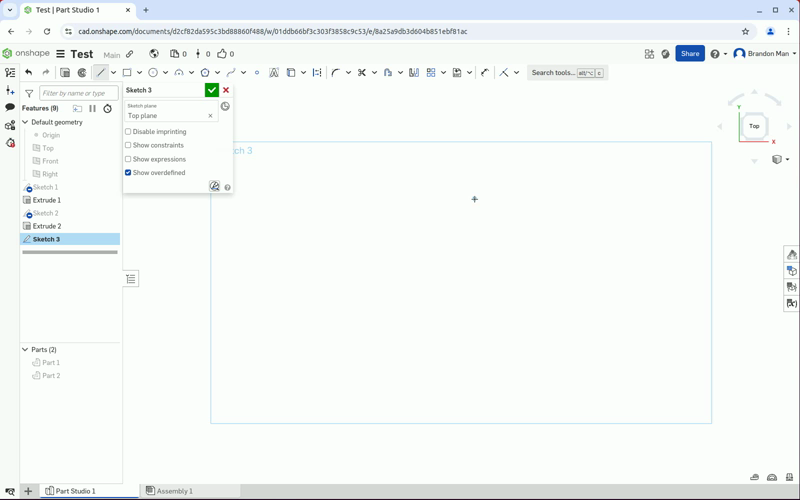
mouse_move(504, 198)
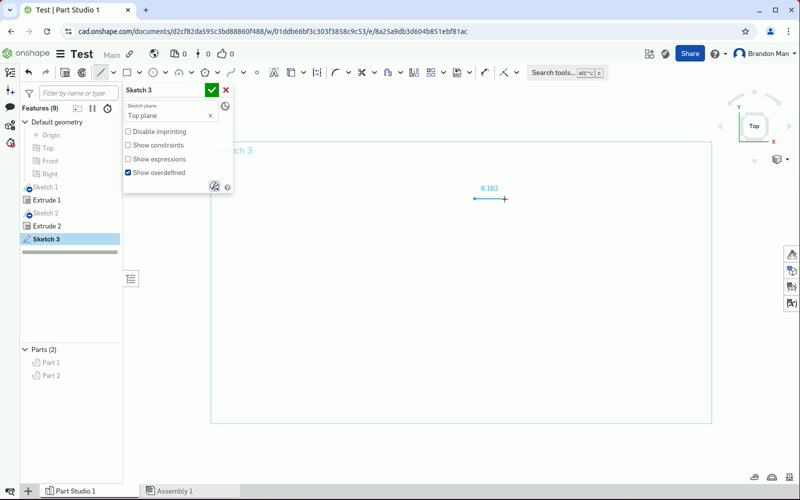
mouse_move(504, 198)
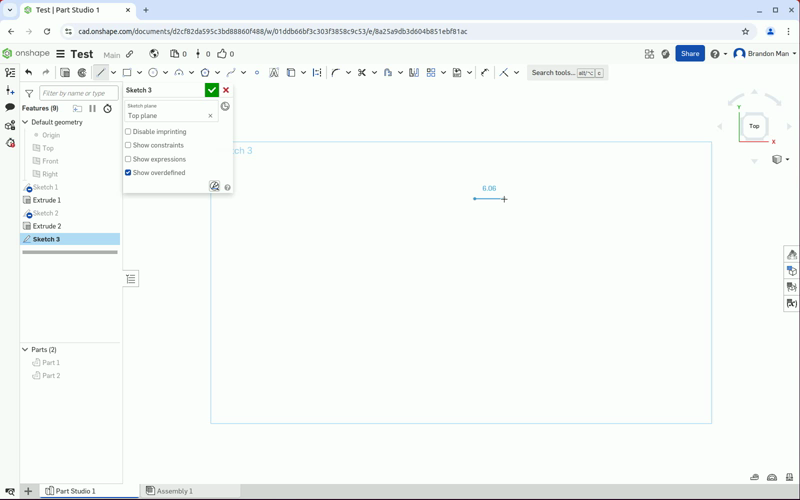
click(504, 198)
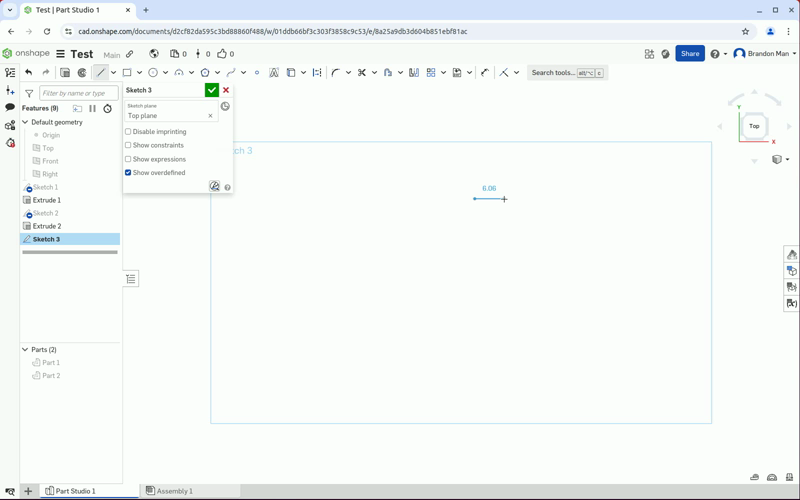
key_up(shift)
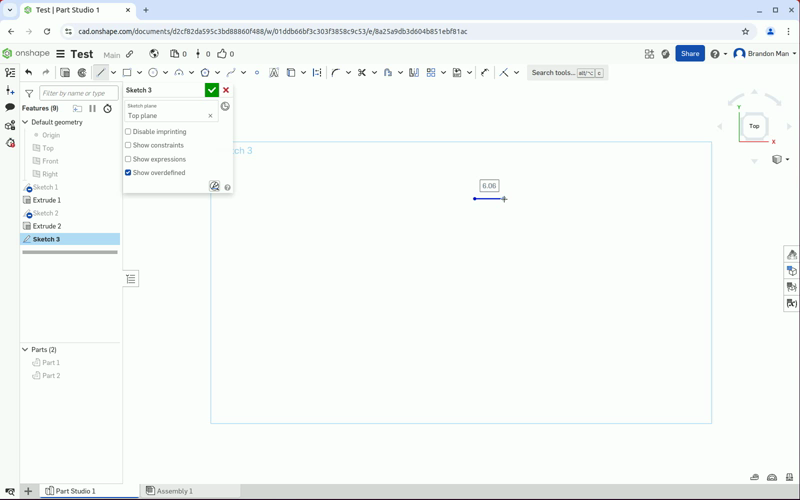
key_down(shift)
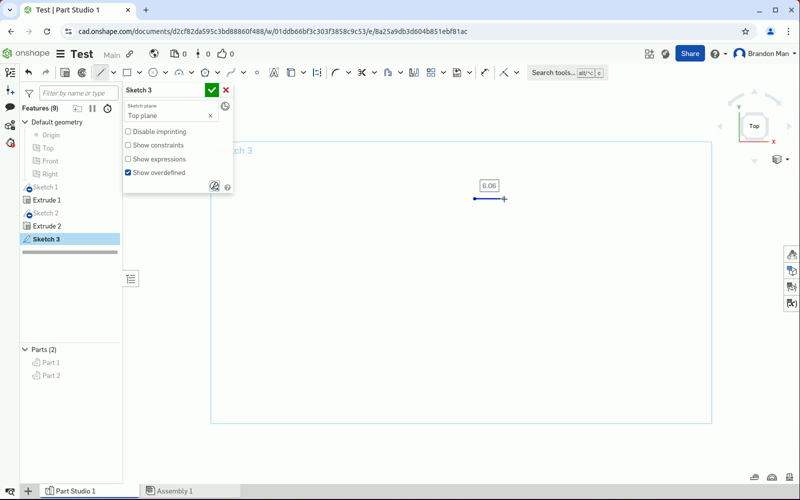
mouse_move(534, 198)
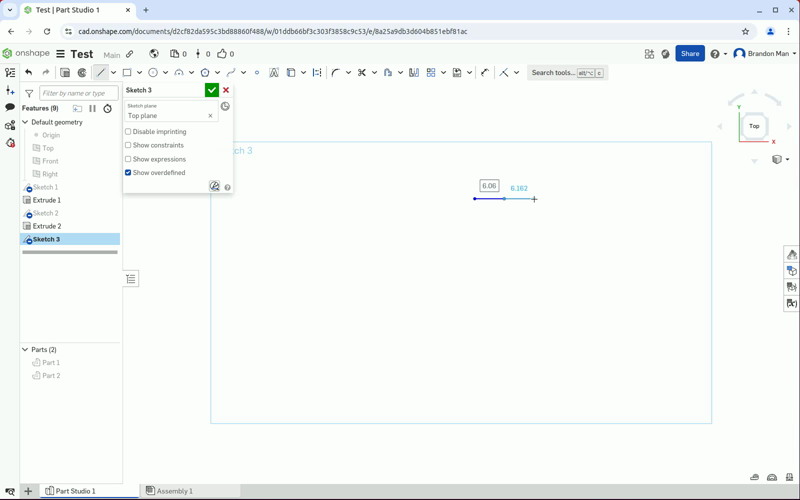
mouse_move(504, 169)
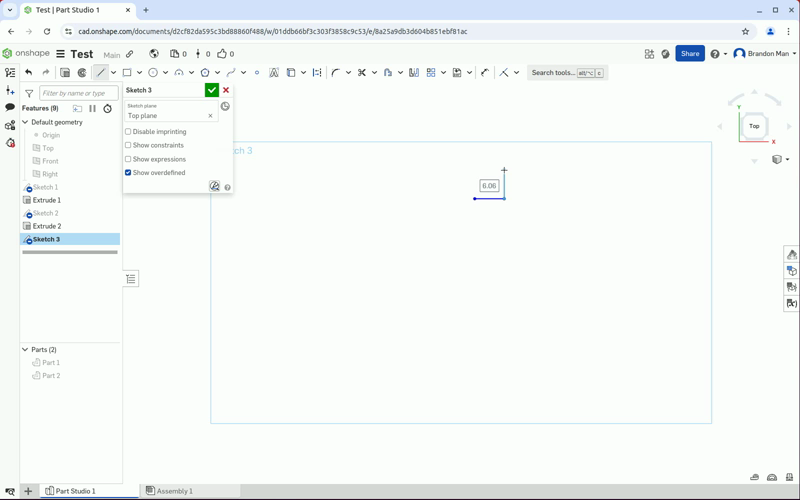
click(504, 169)
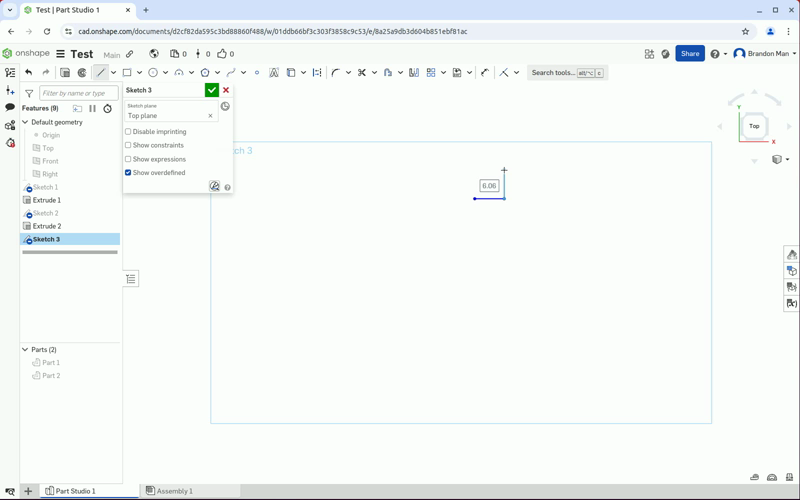
key_up(shift)
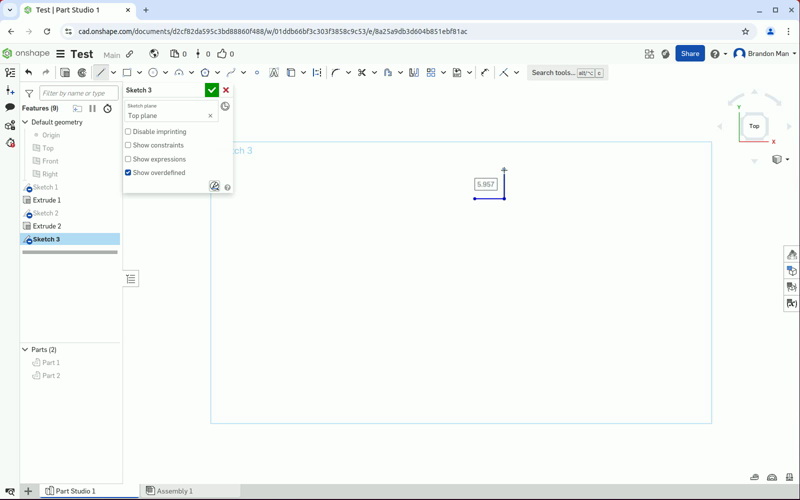
key_down(shift)
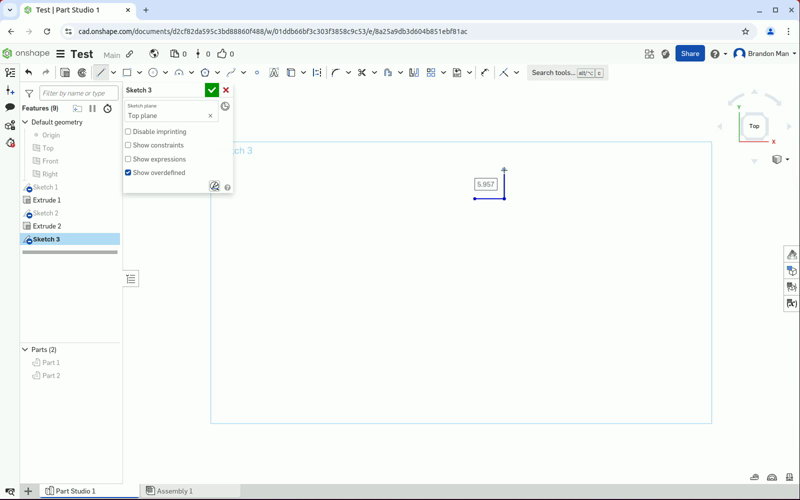
mouse_move(534, 169)
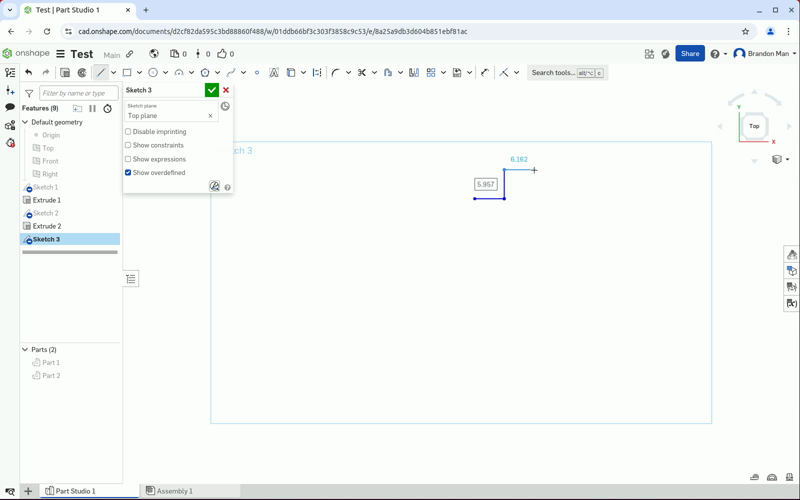
mouse_move(474, 169)
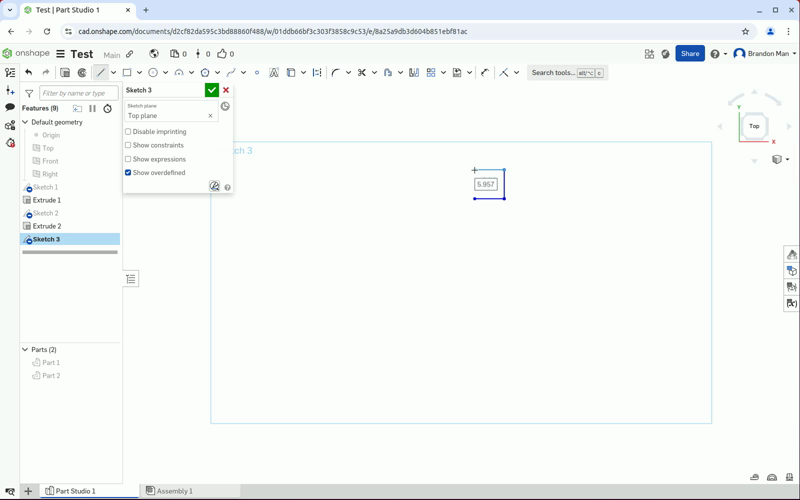
click(474, 169)
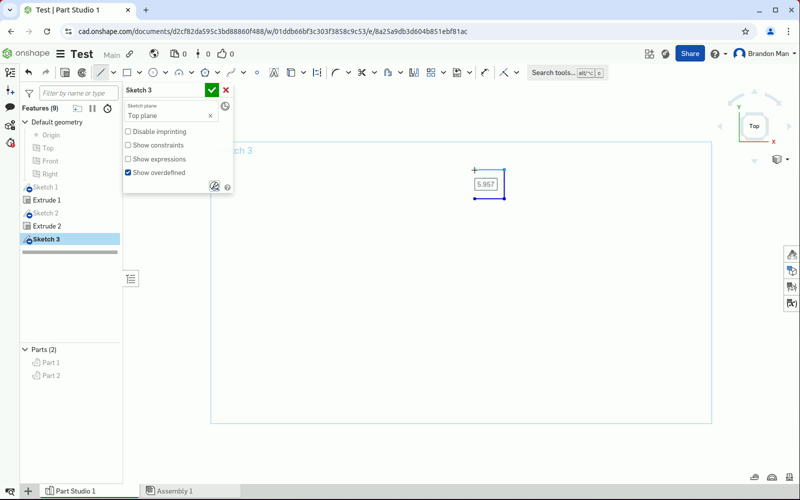
key_up(shift)
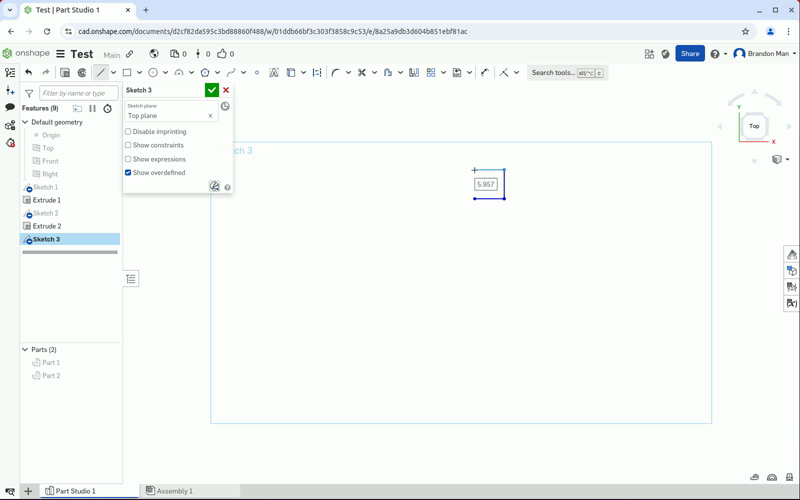
mouse_move(504, 169)
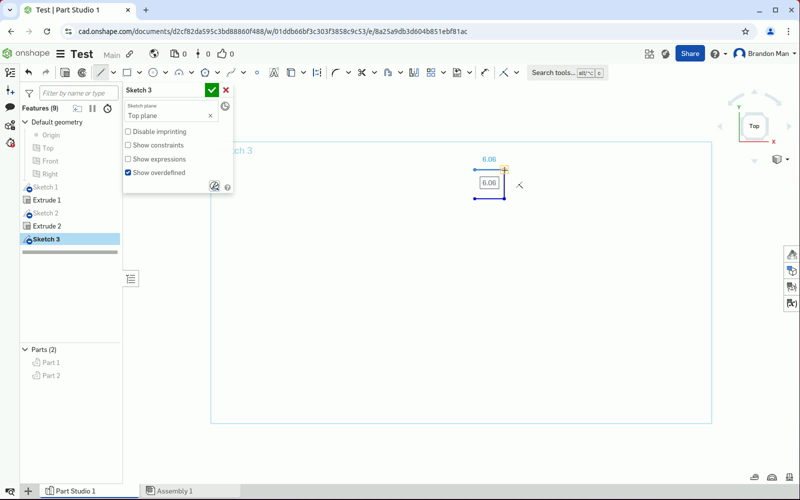
key_down(shift)
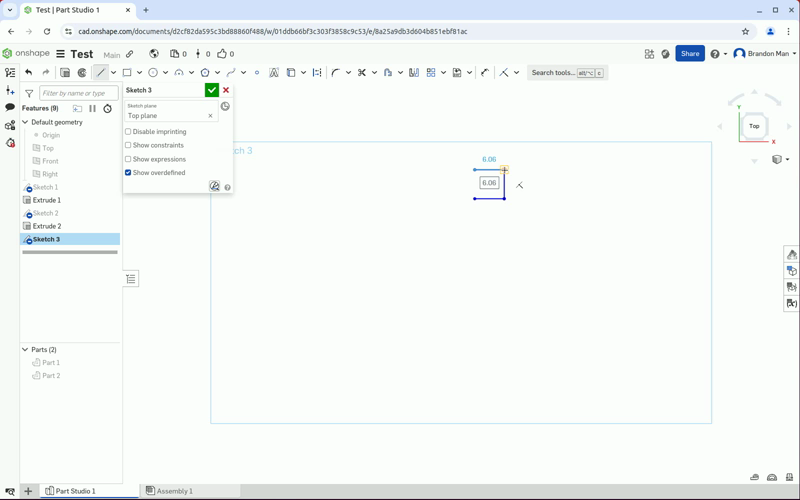
mouse_move(474, 198)
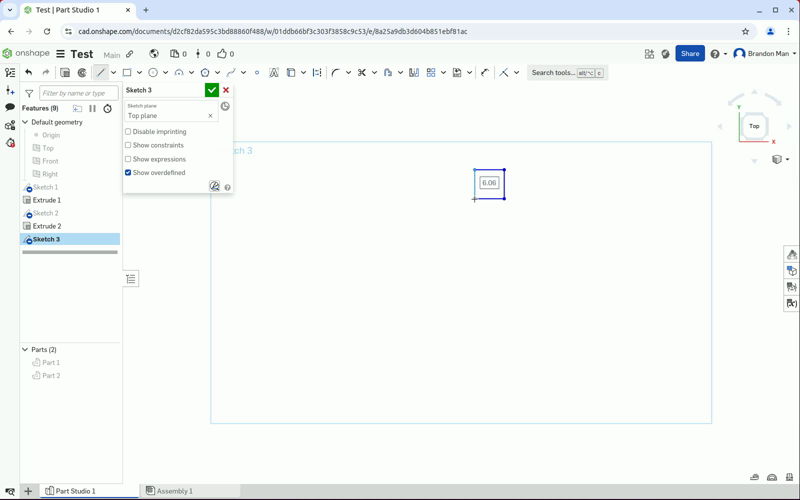
key_up(shift)
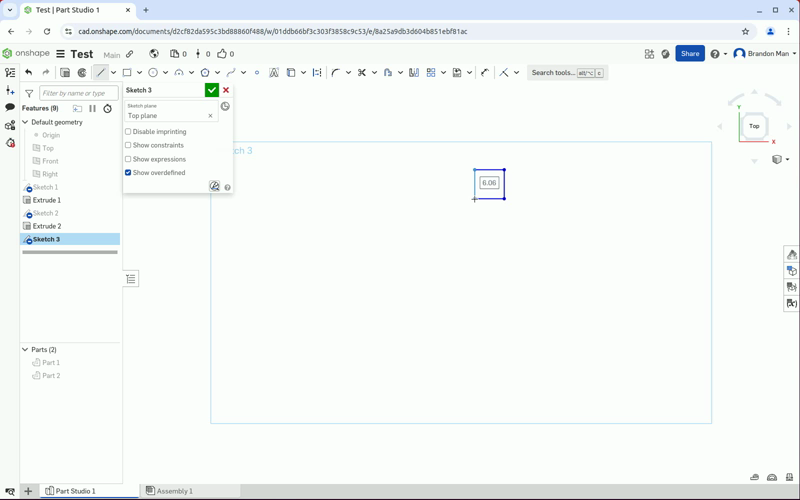
click(474, 198)
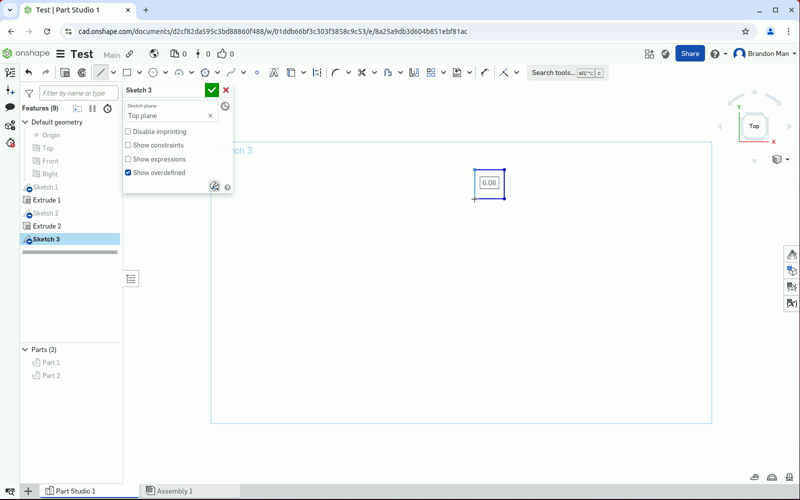
key(esc)
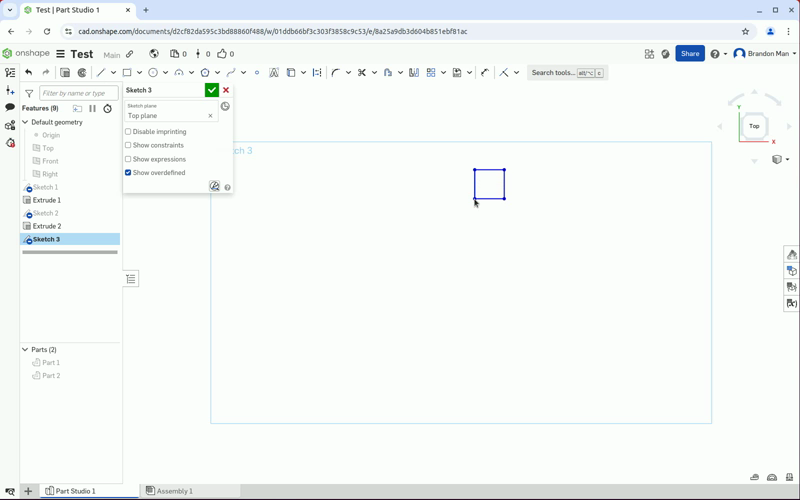
mouse_move(492, 184)
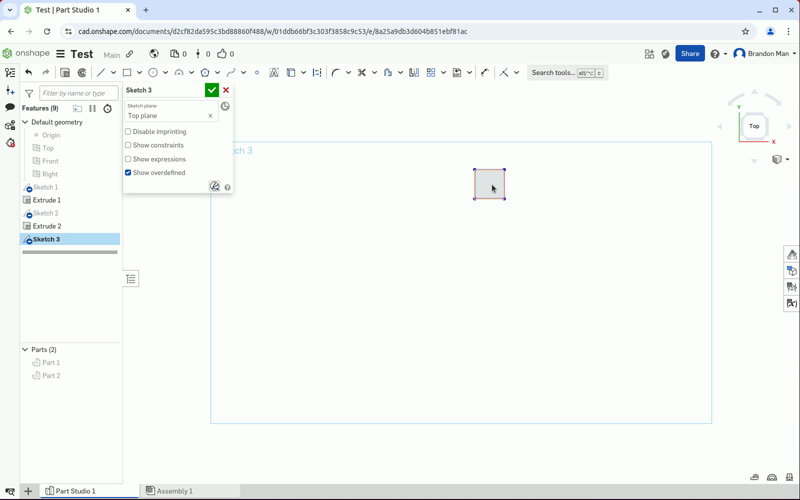
scroll(6)
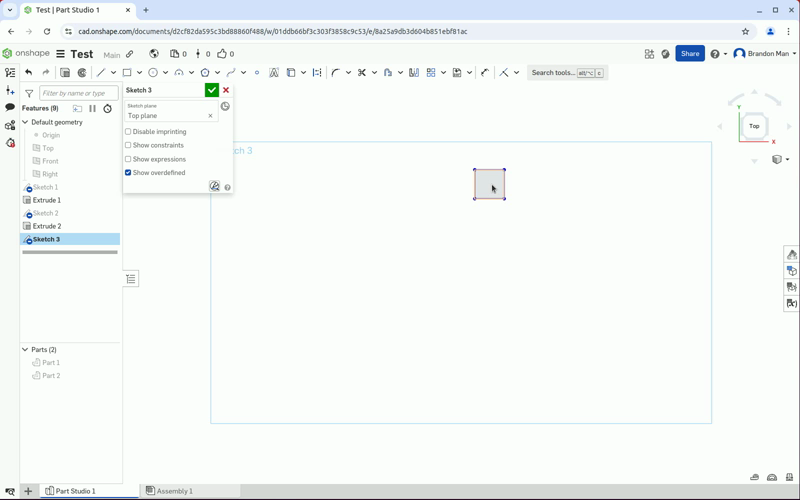
scroll(6)
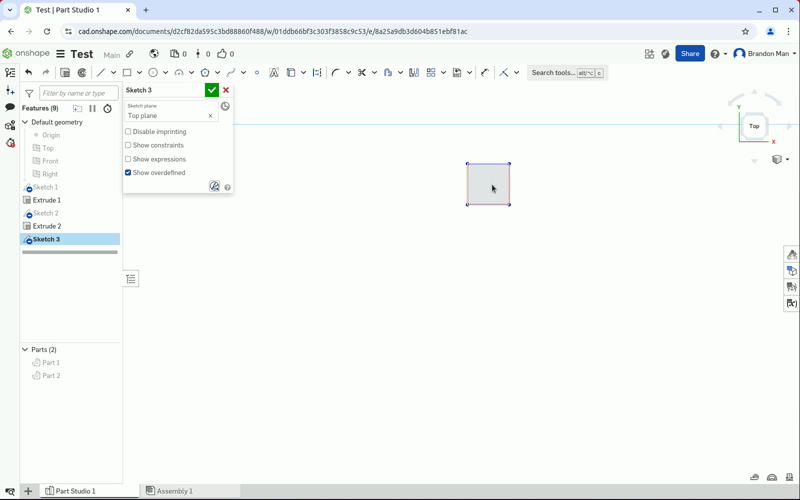
scroll(6)
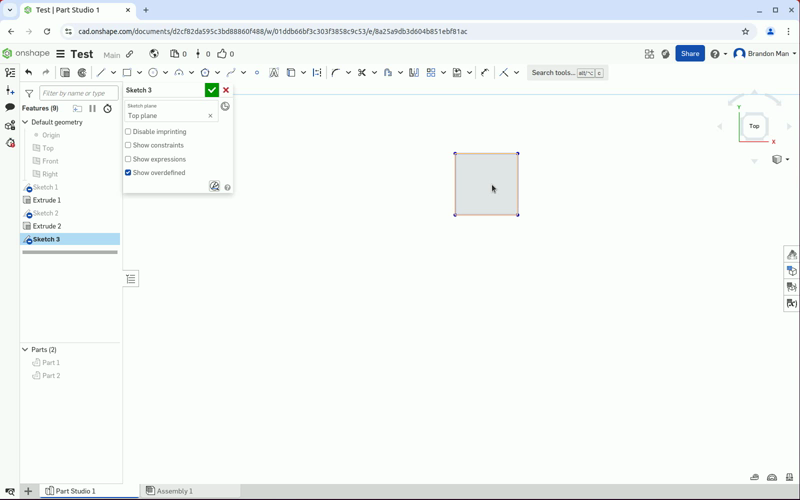
scroll(6)
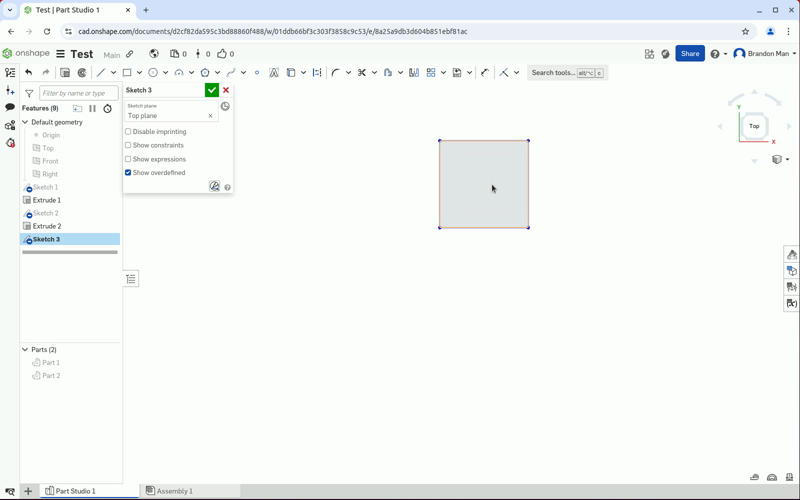
scroll(6)
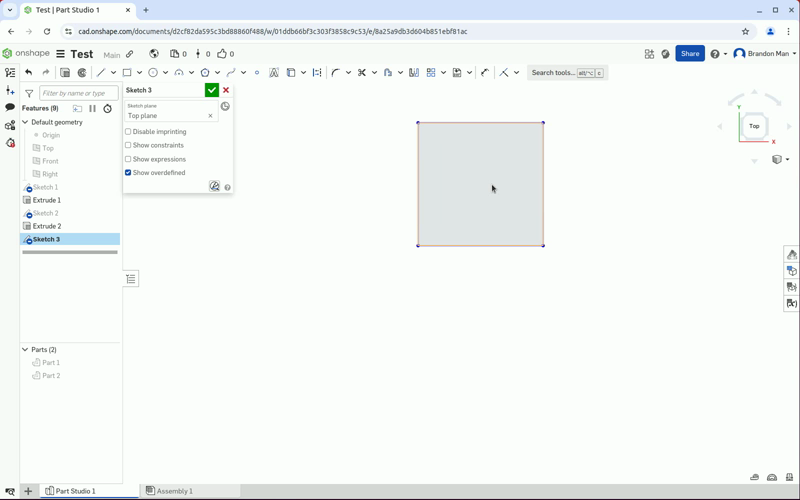
scroll(6)
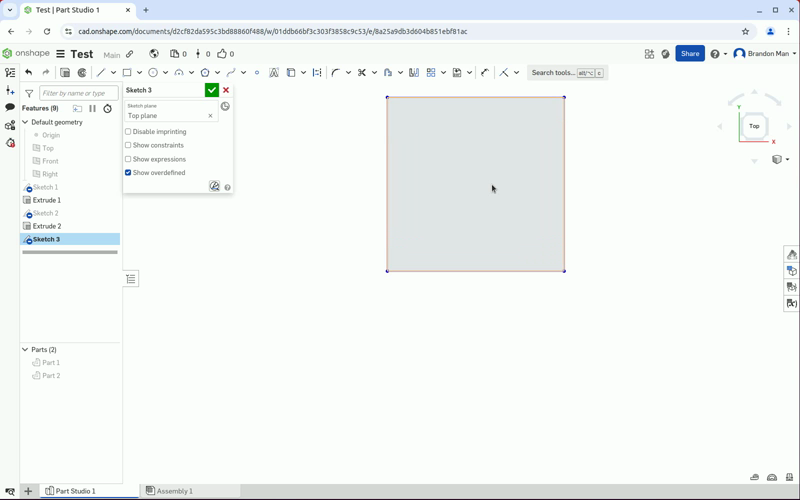
scroll(6)
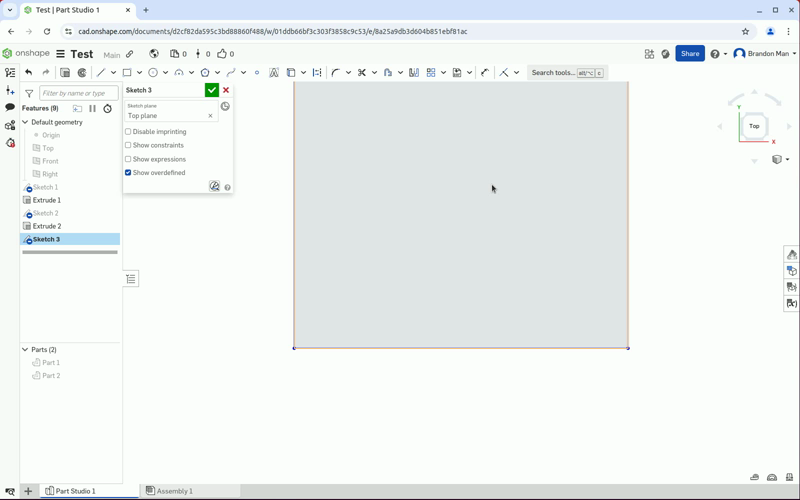
click(492, 184)
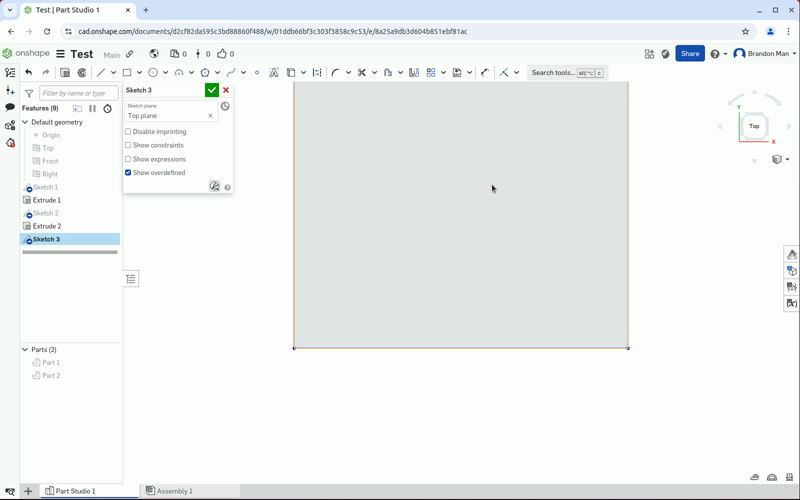
scroll(-6)
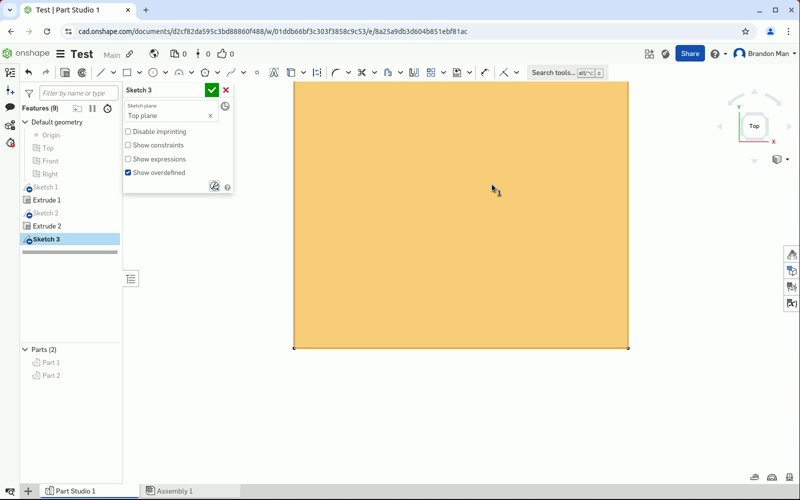
scroll(-6)
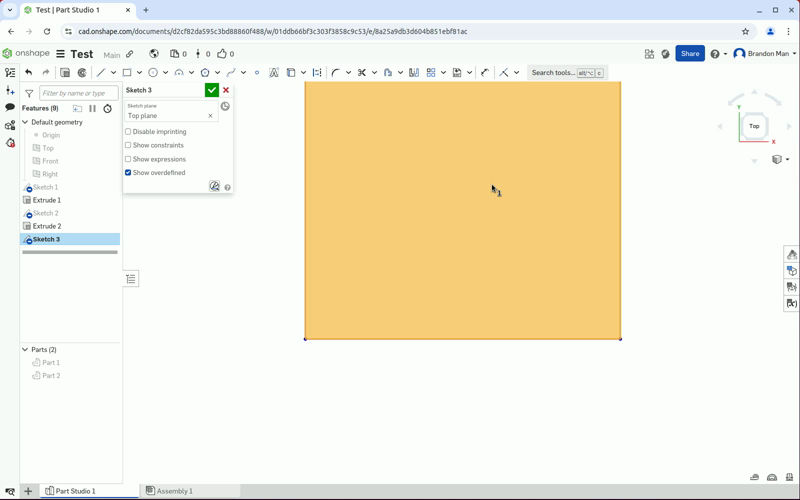
scroll(-6)
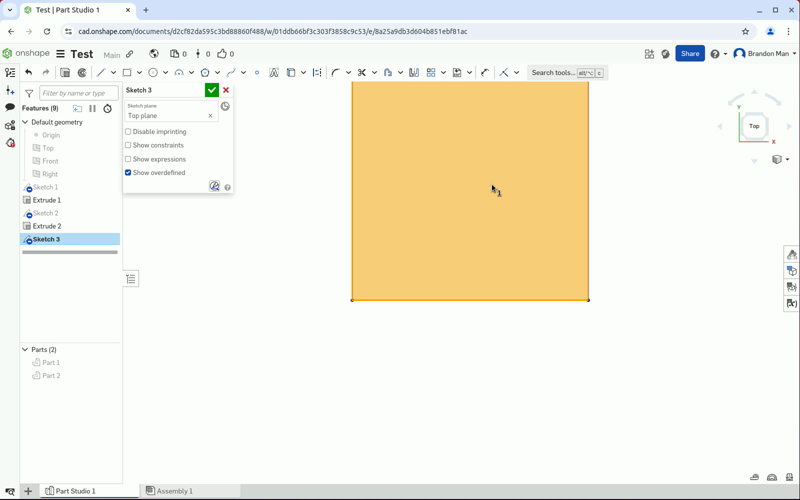
scroll(-6)
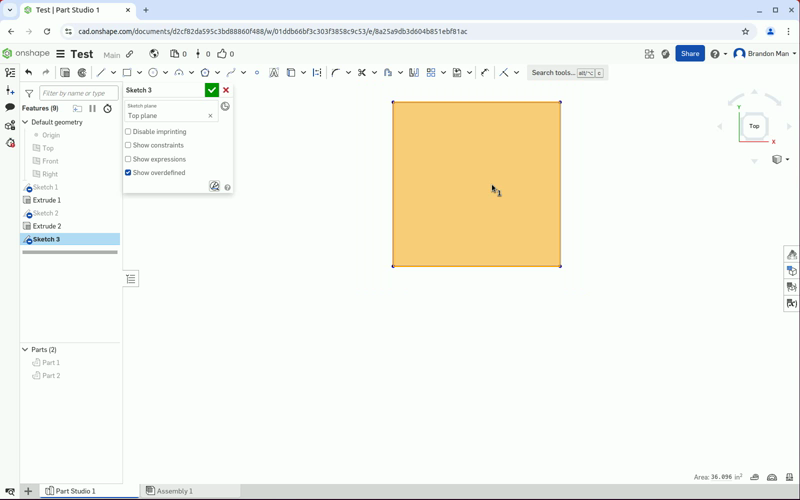
scroll(-6)
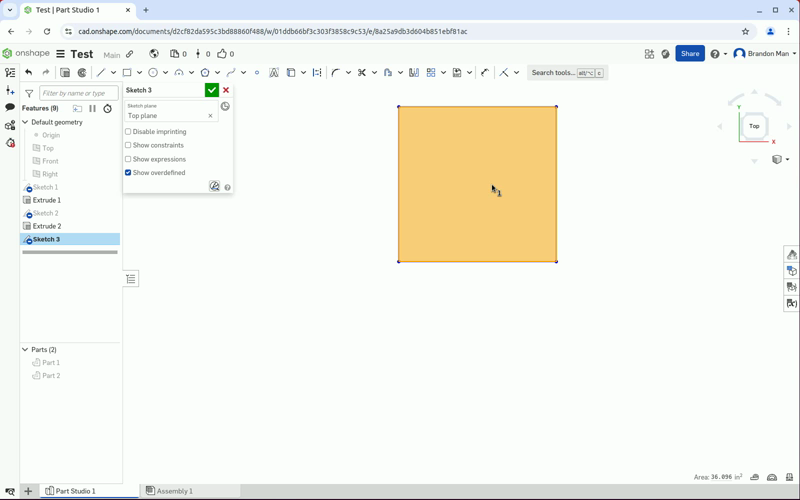
scroll(-6)
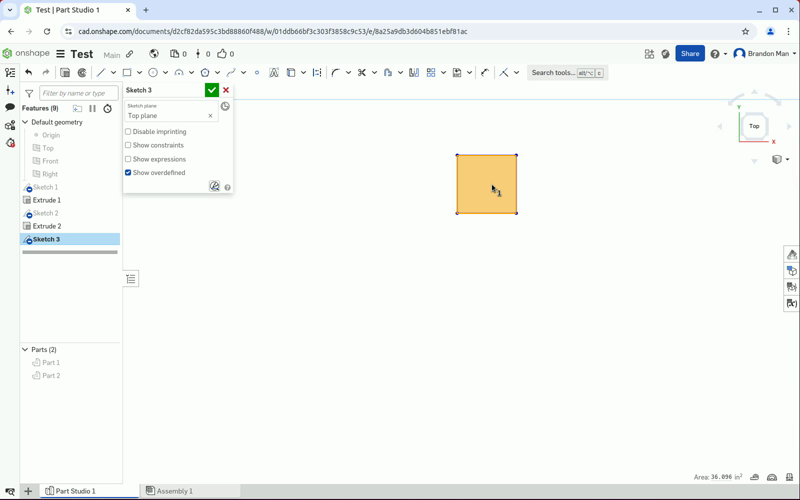
scroll(-6)
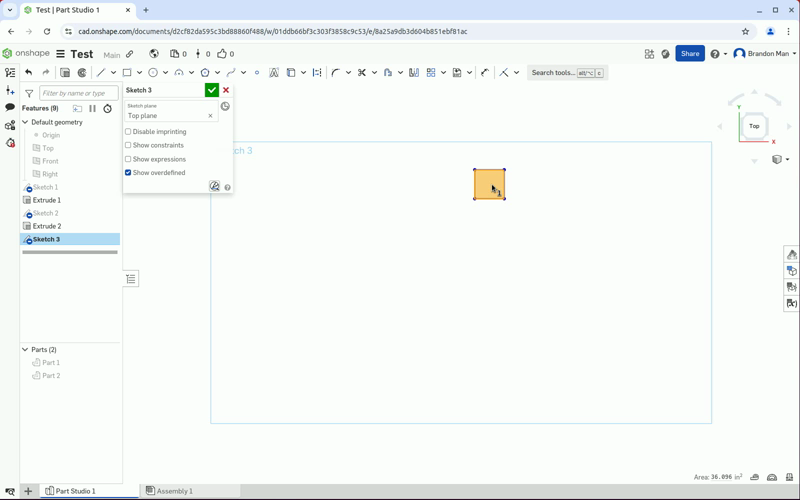
mouse_move(73, 352)
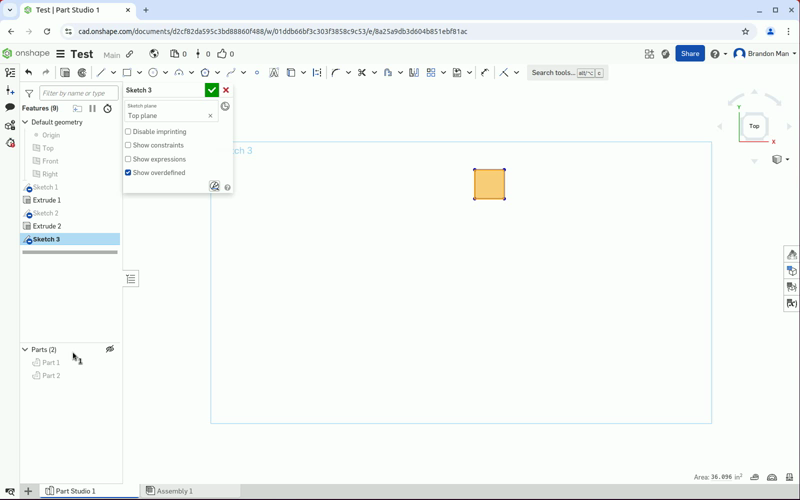
key(shift+y)
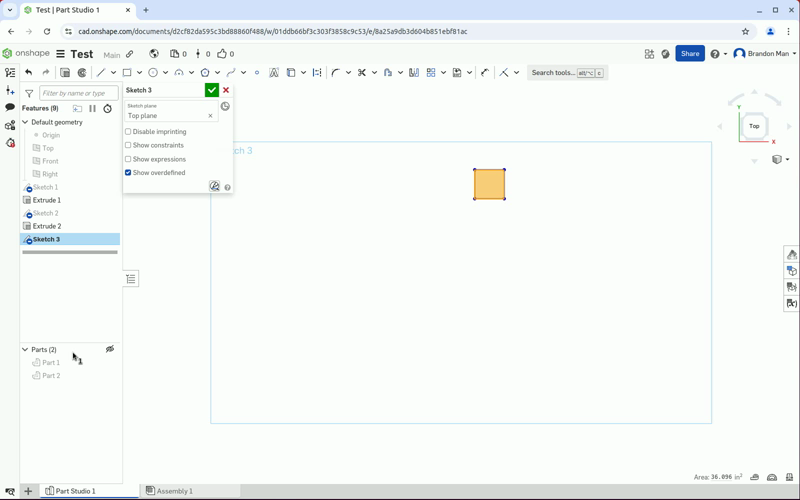
key(shift+e)
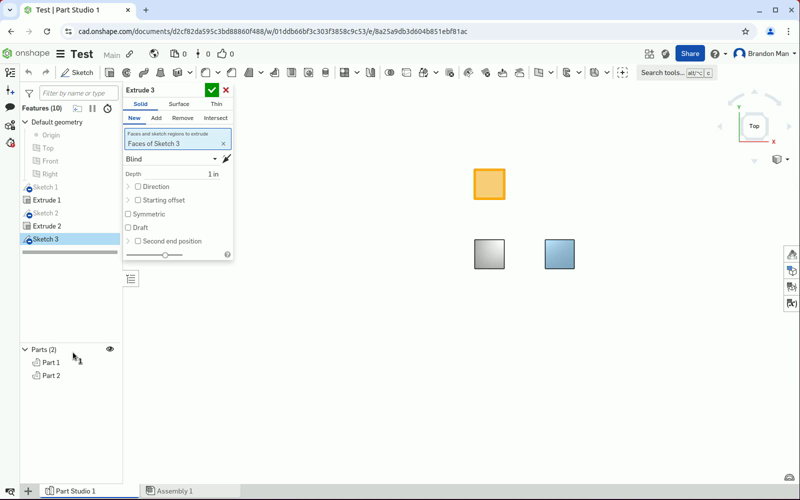
mouse_move(143, 106)
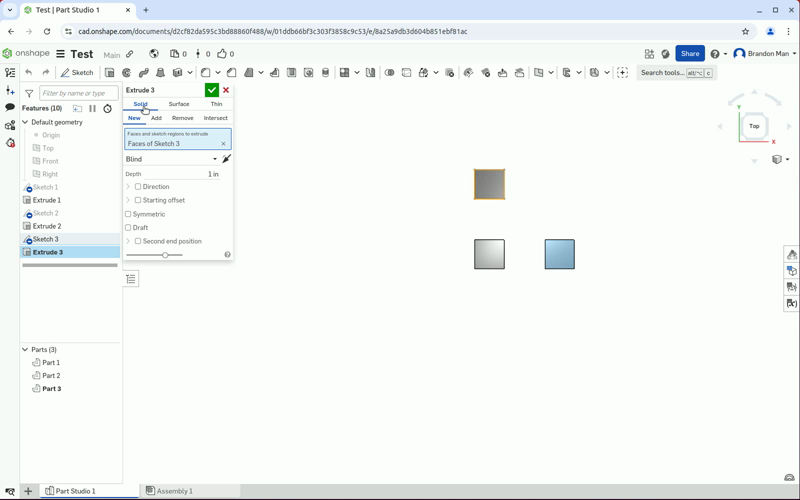
click(143, 106)
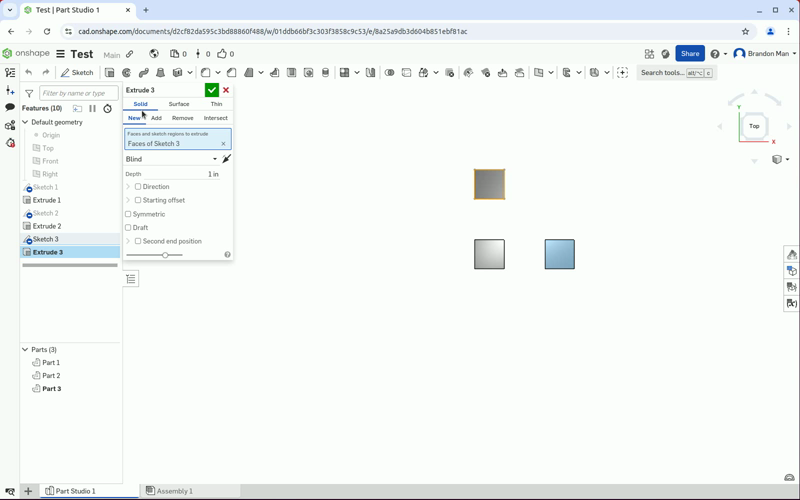
mouse_move(137, 120)
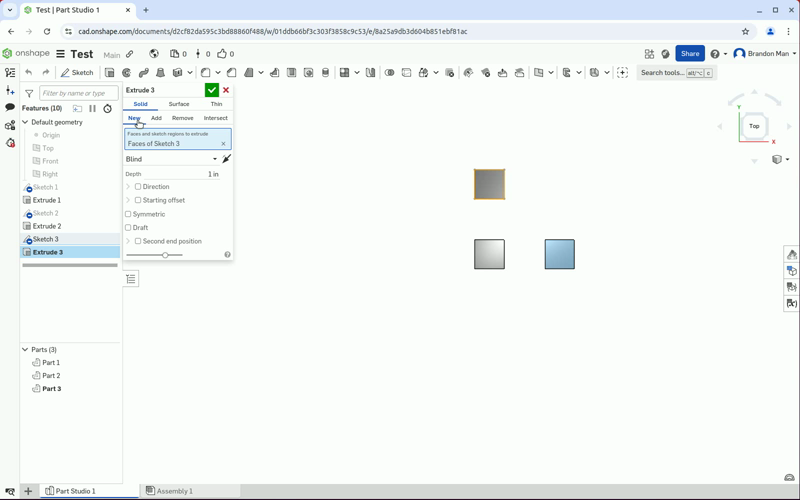
click(137, 120)
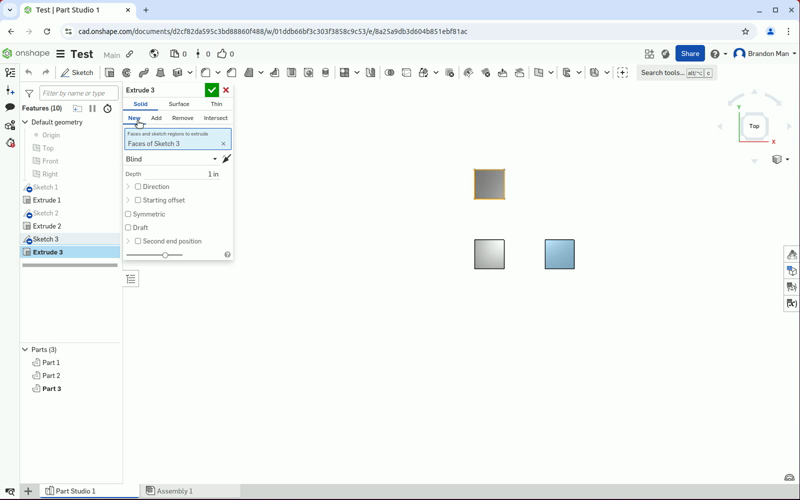
key(tab, 4)
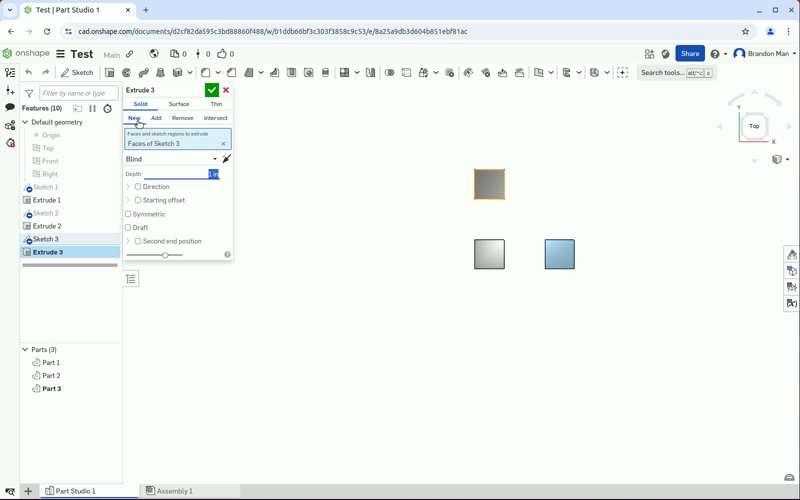
text(8.666)
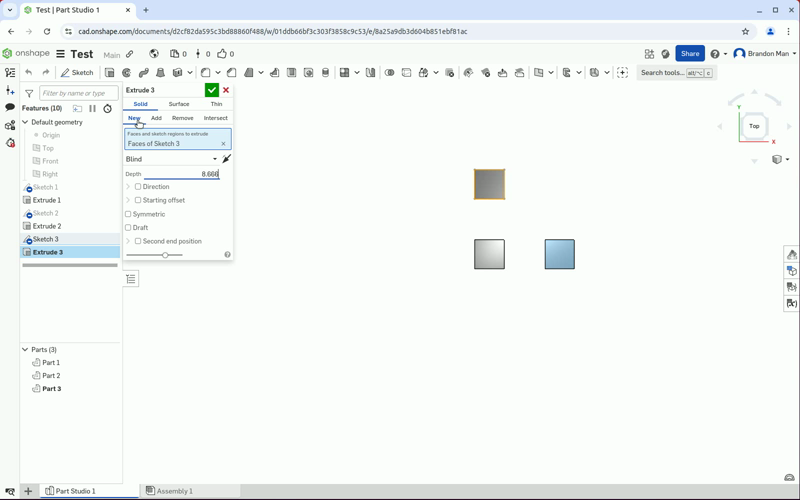
key(enter)
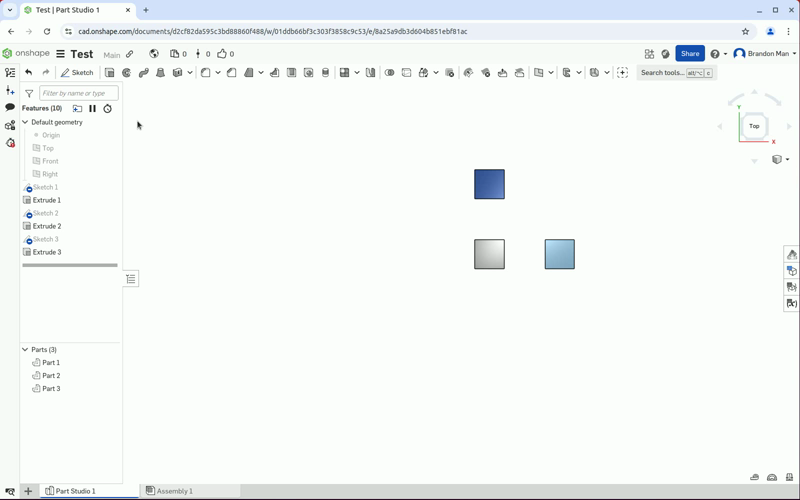
key(shift+h)
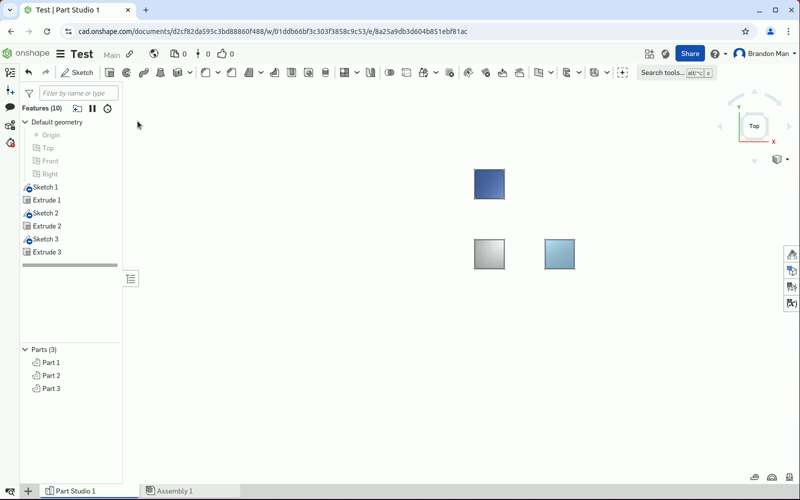
key(shift+h)
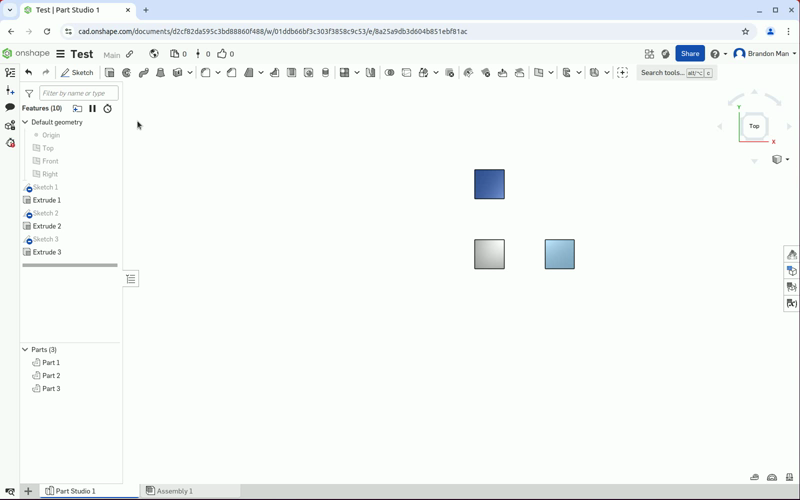
mouse_move(73, 189)
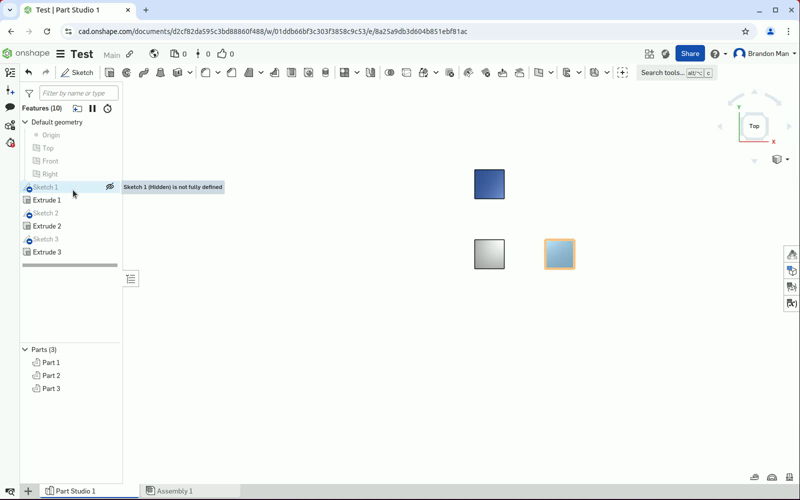
click(73, 189)
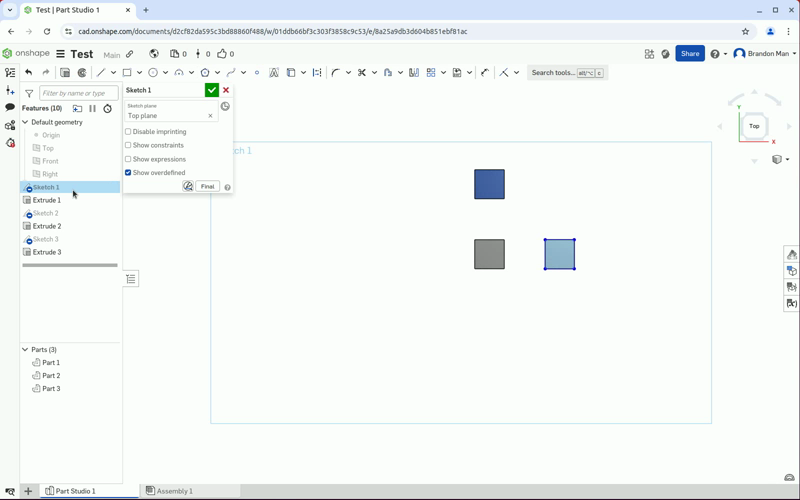
mouse_move(229, 92)
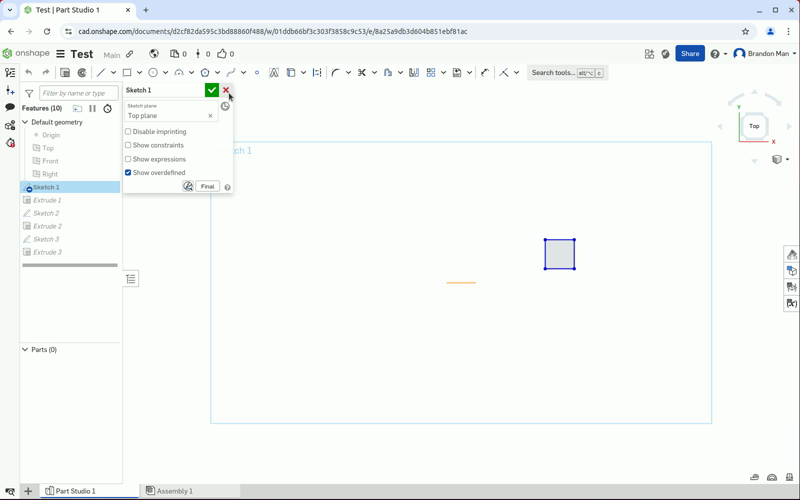
click(229, 92)
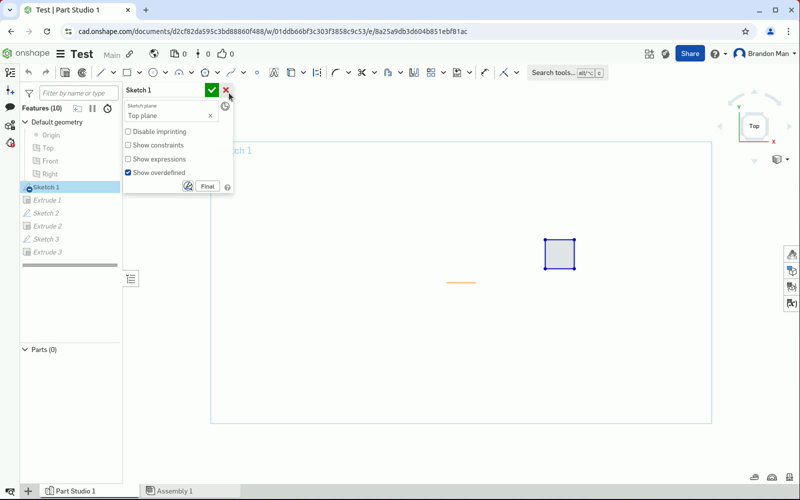
key(shift+s)
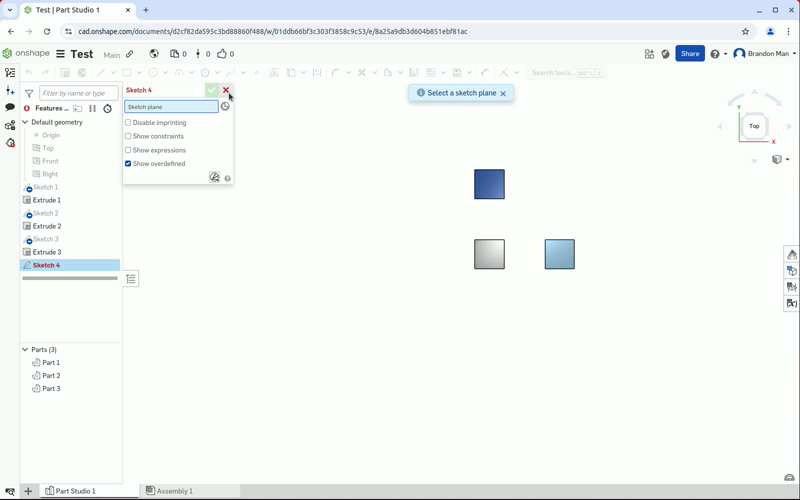
mouse_move(73, 150)
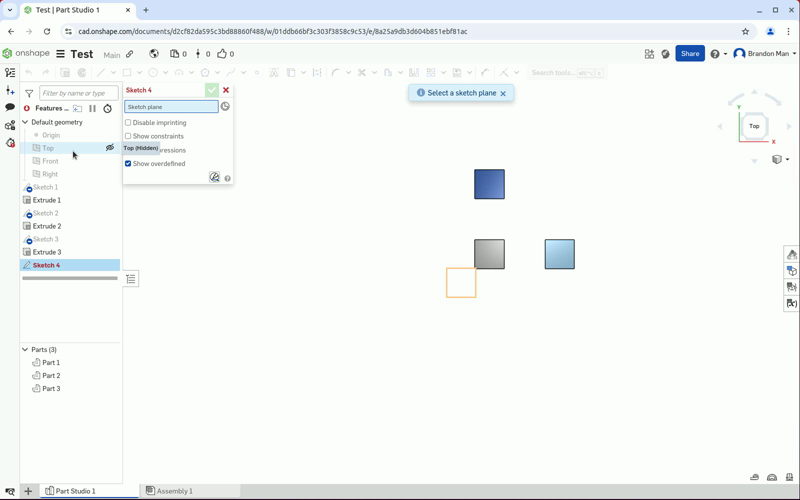
click(73, 150)
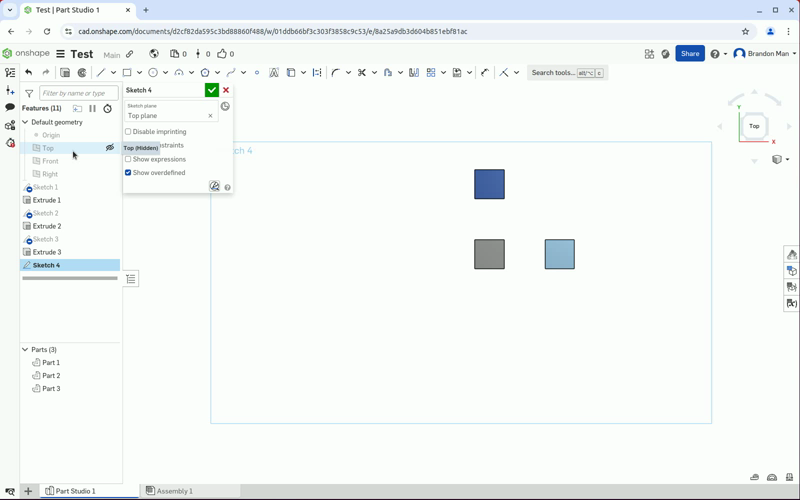
mouse_move(73, 352)
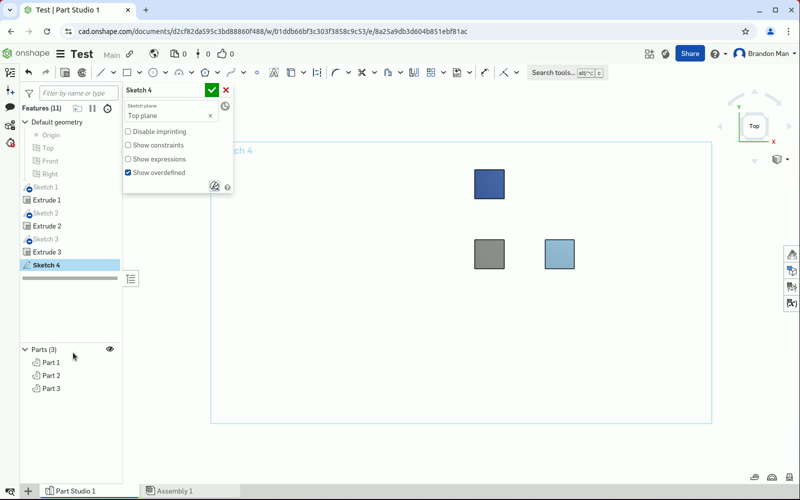
key(y)
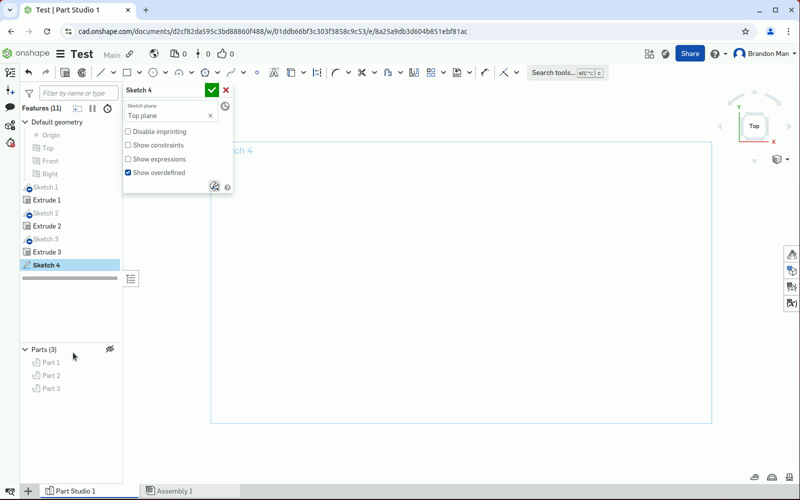
key(l)
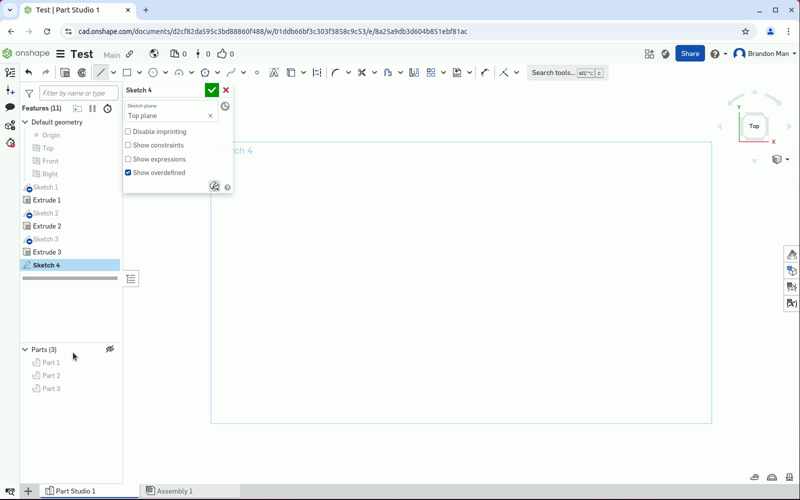
key_down(shift)
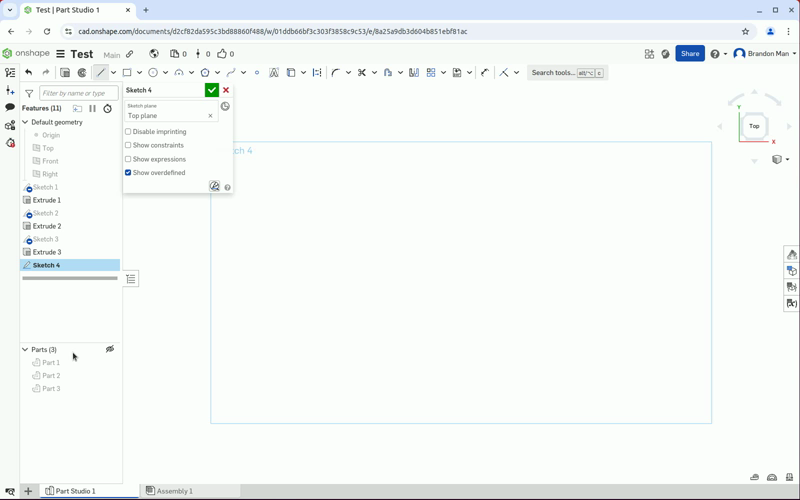
mouse_move(545, 198)
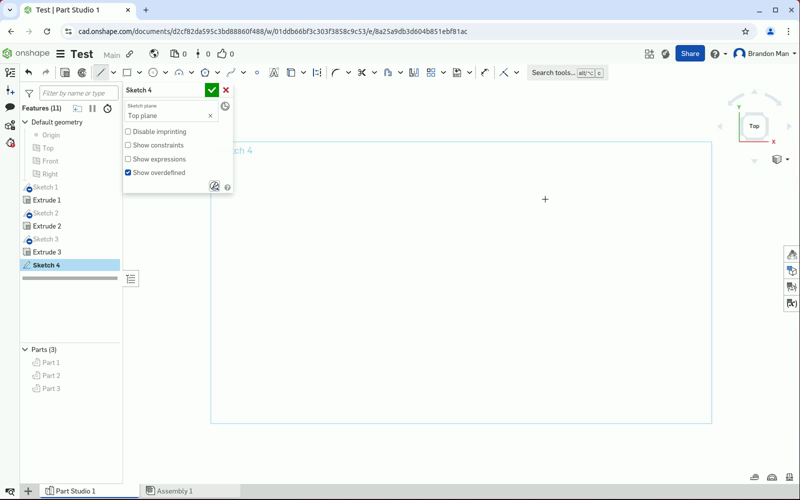
click(545, 198)
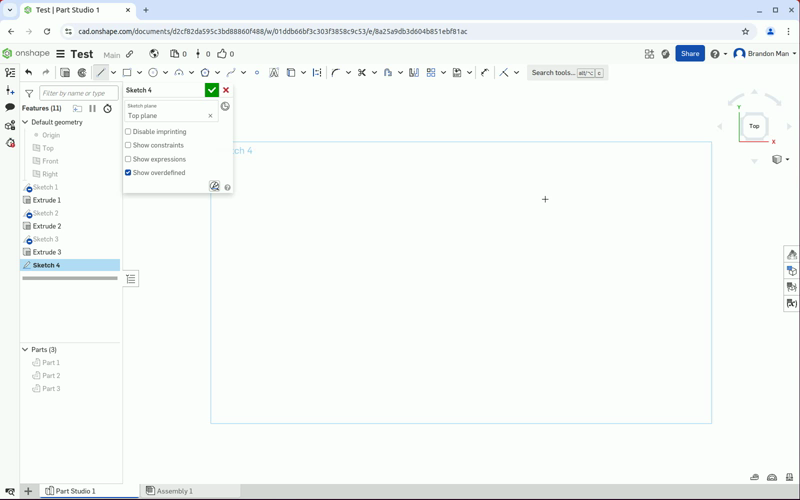
key_up(shift)
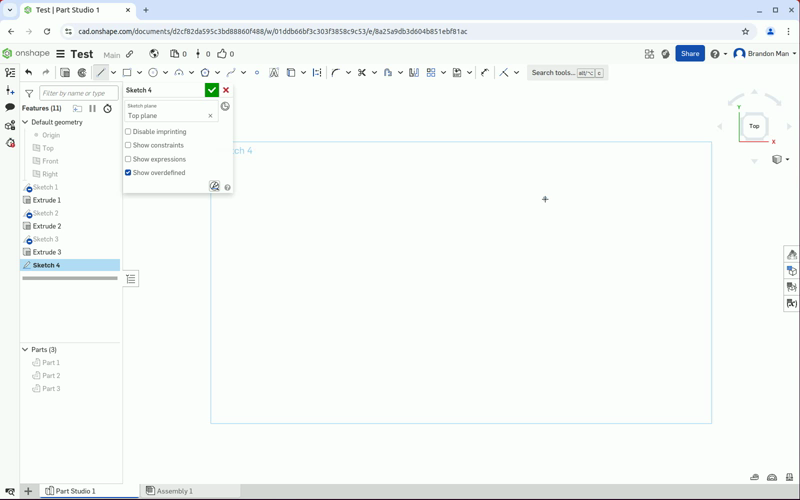
key_down(shift)
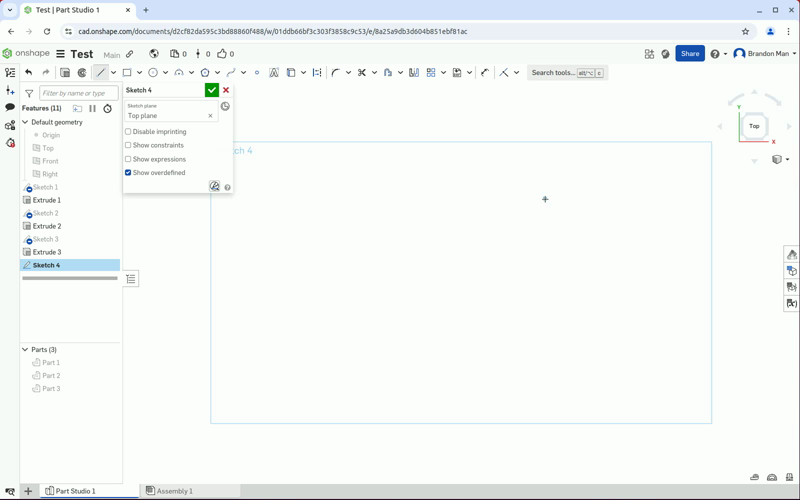
mouse_move(575, 198)
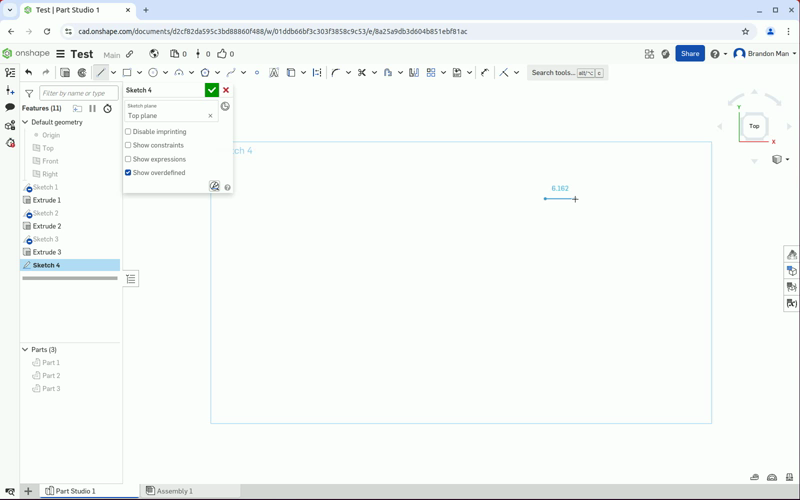
mouse_move(574, 198)
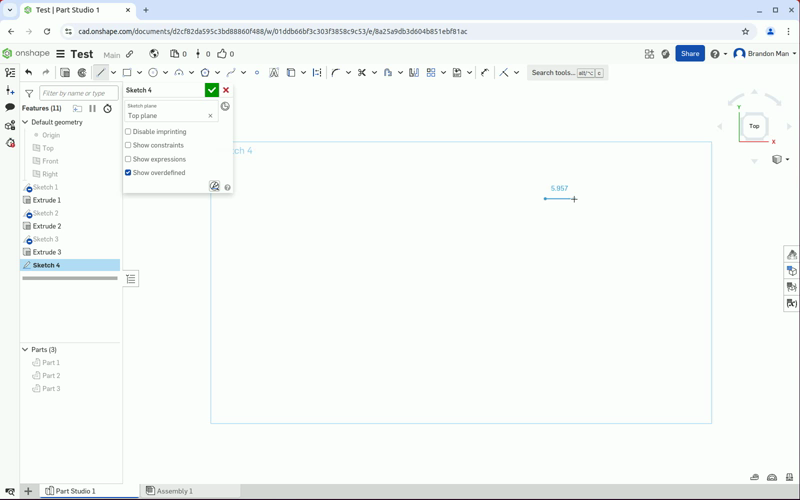
click(574, 198)
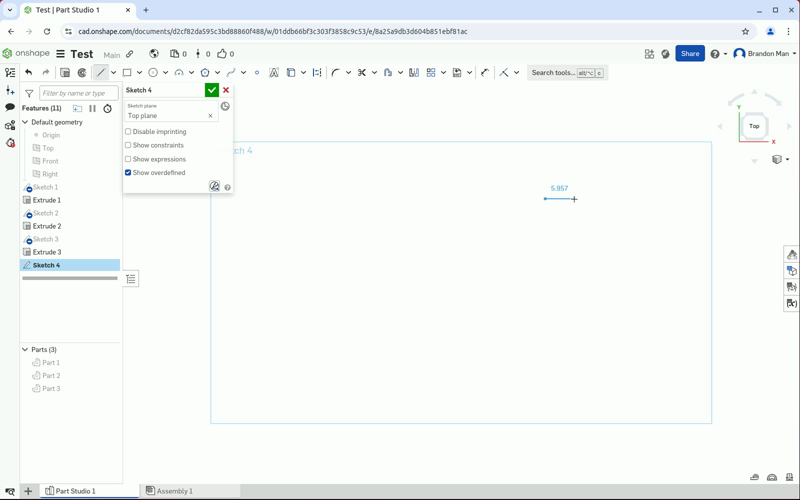
key_up(shift)
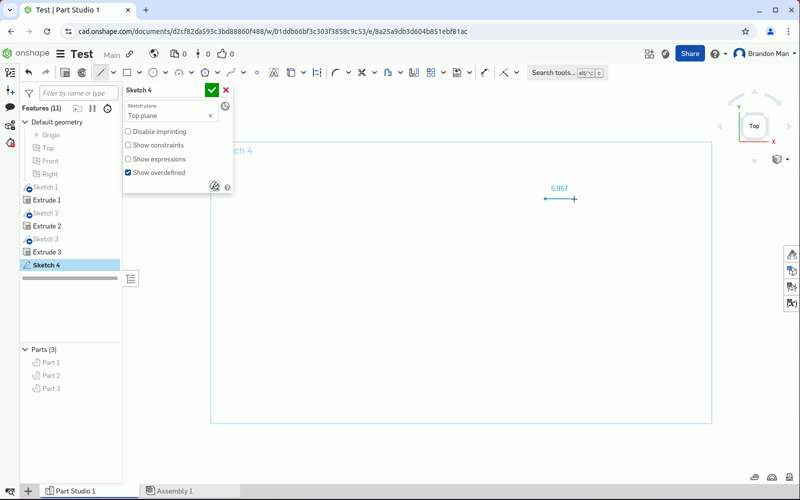
key_down(shift)
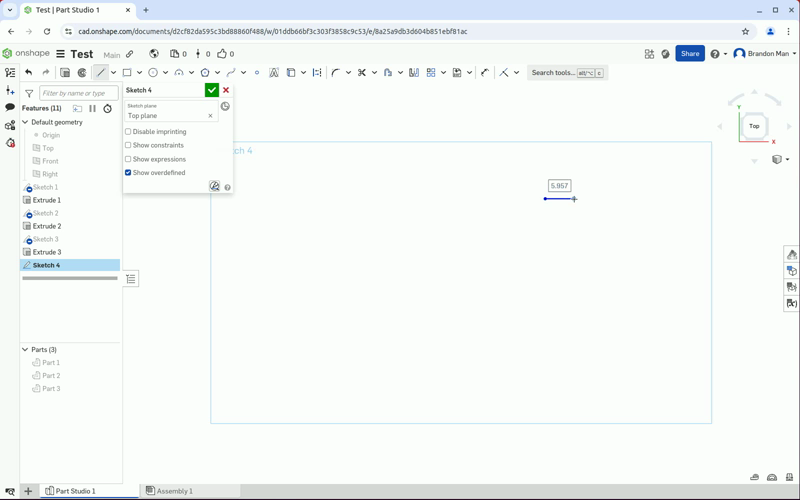
mouse_move(589, 198)
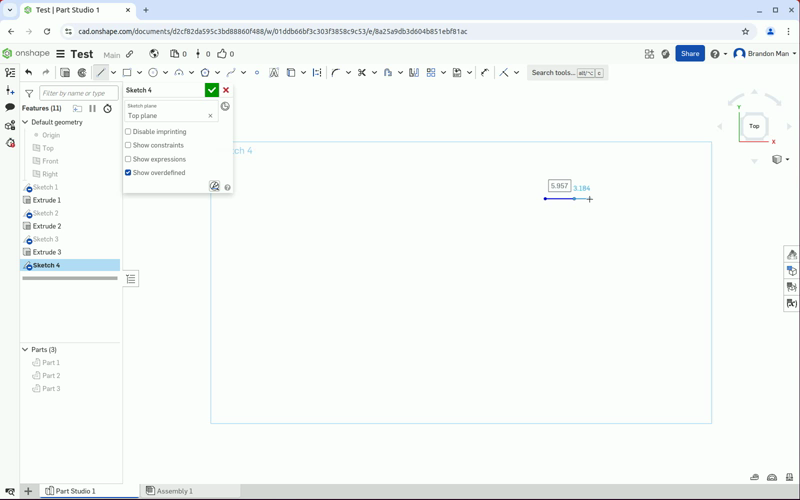
mouse_move(574, 169)
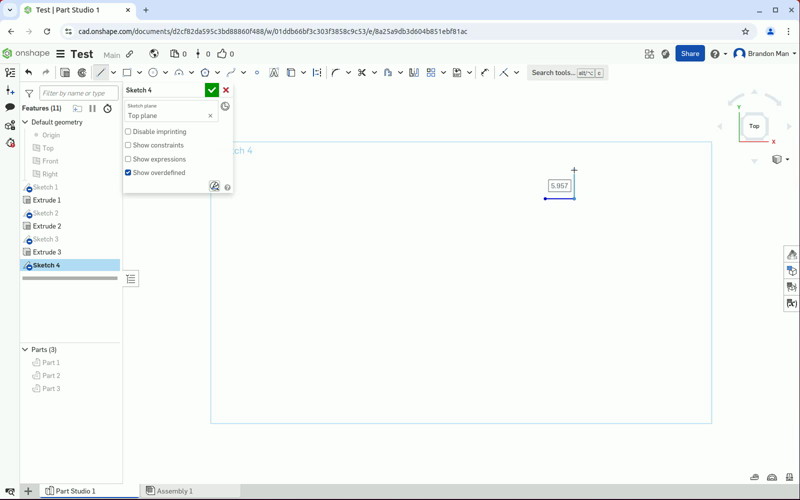
click(574, 169)
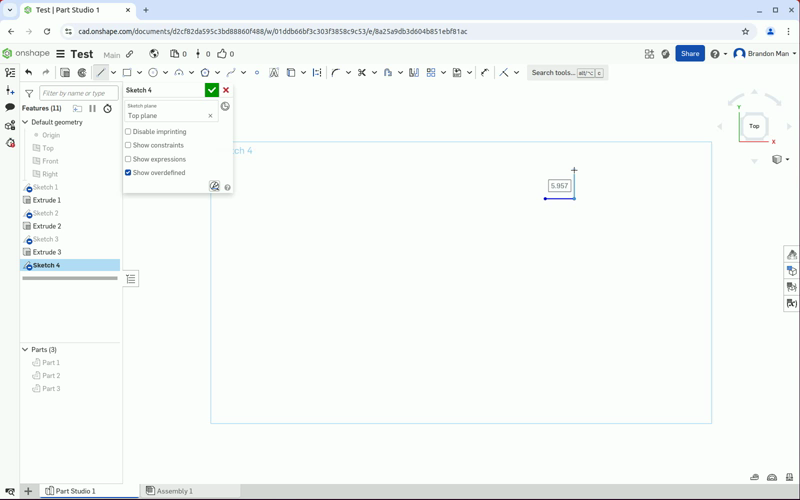
key_up(shift)
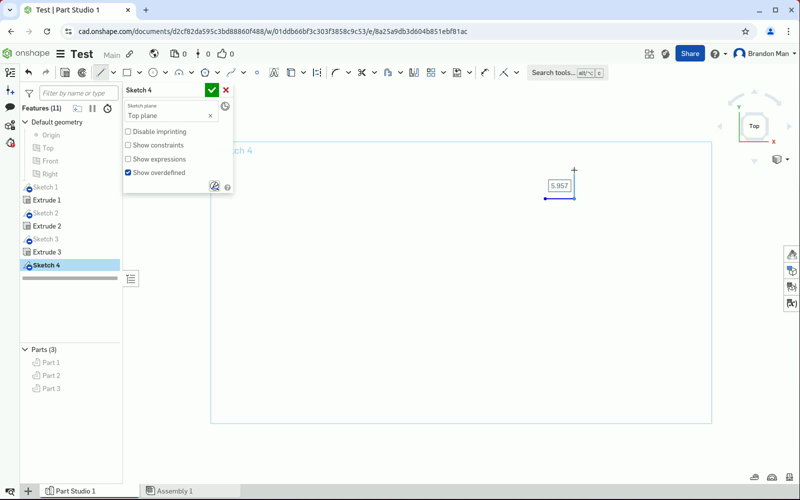
key_down(shift)
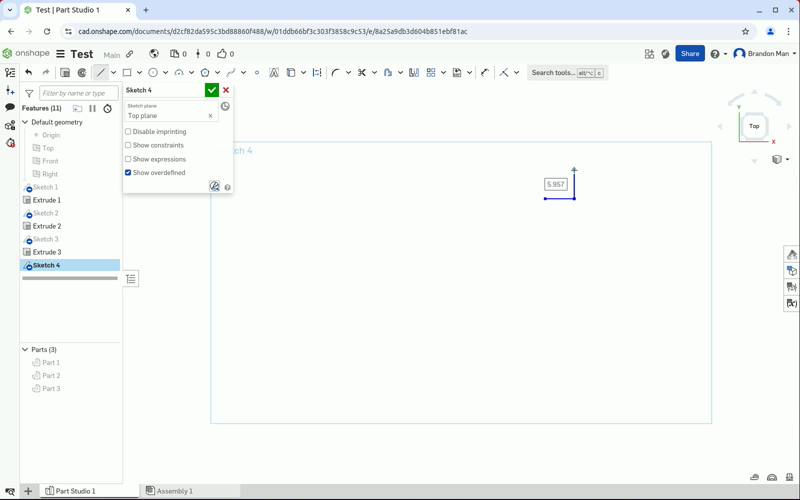
mouse_move(589, 169)
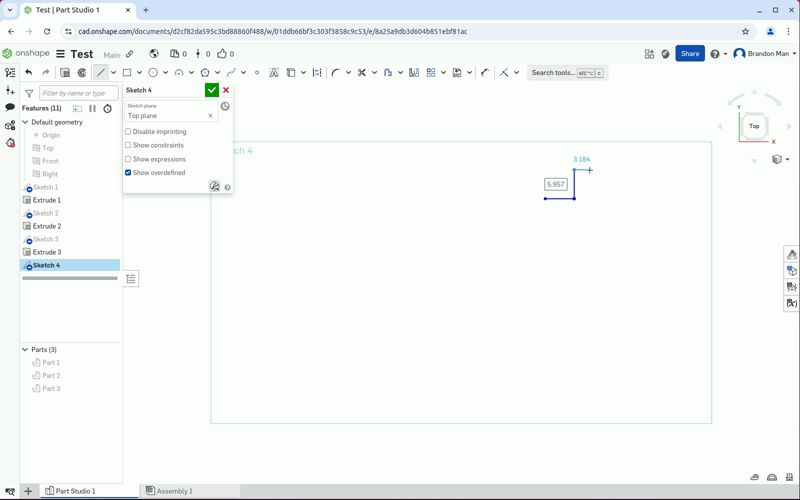
mouse_move(545, 169)
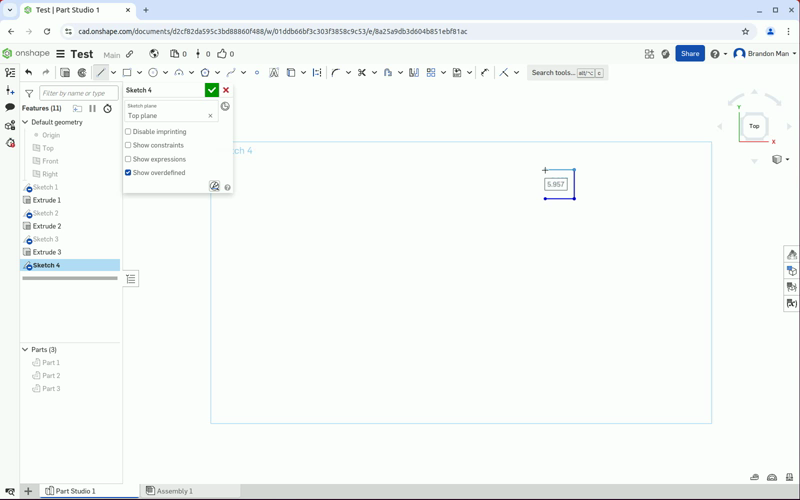
click(545, 169)
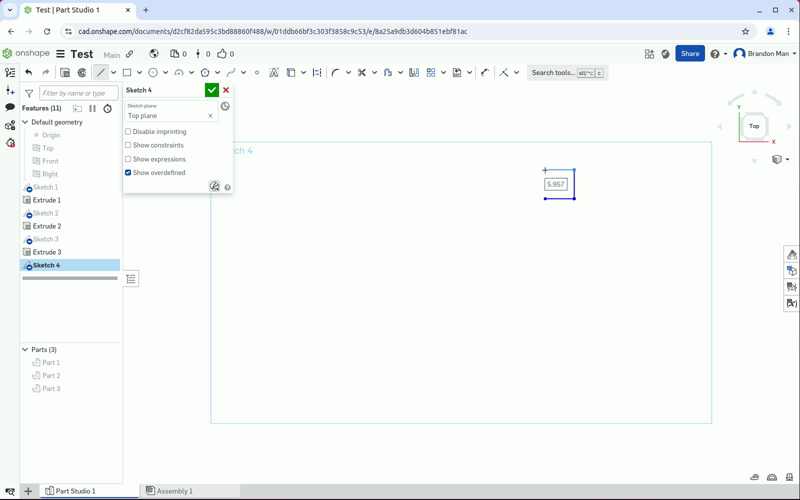
key_up(shift)
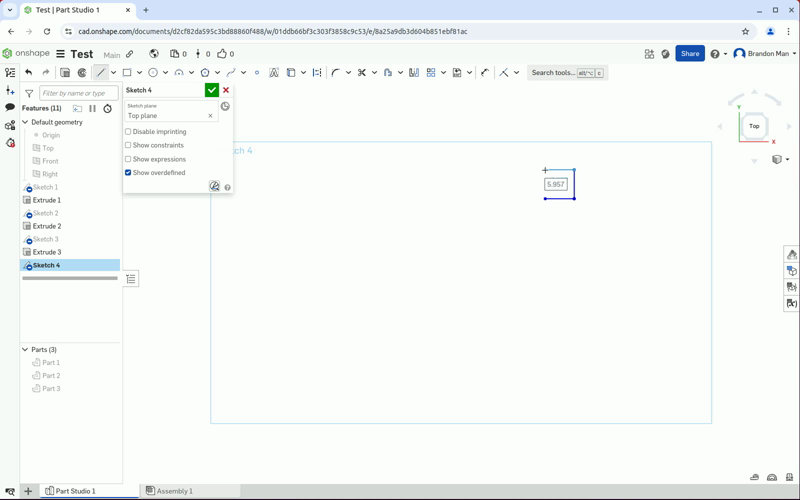
mouse_move(575, 169)
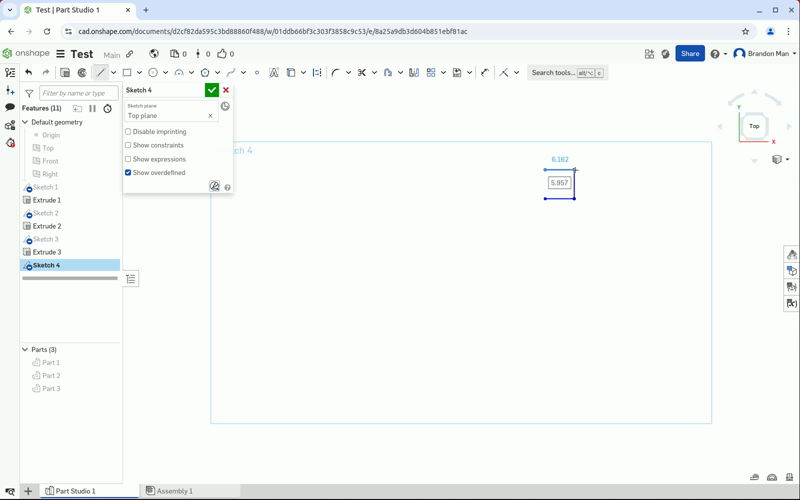
key_down(shift)
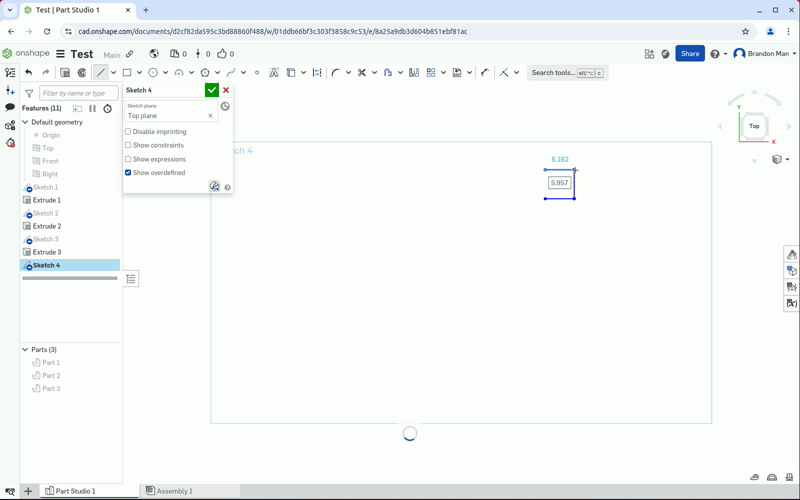
mouse_move(545, 198)
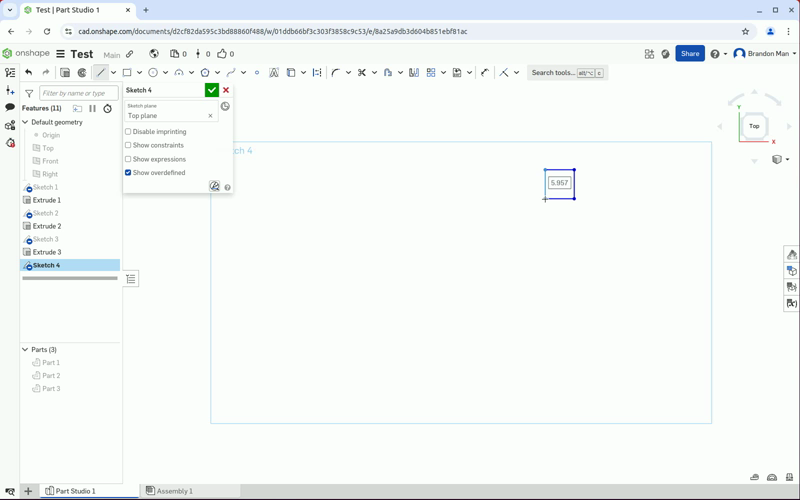
key_up(shift)
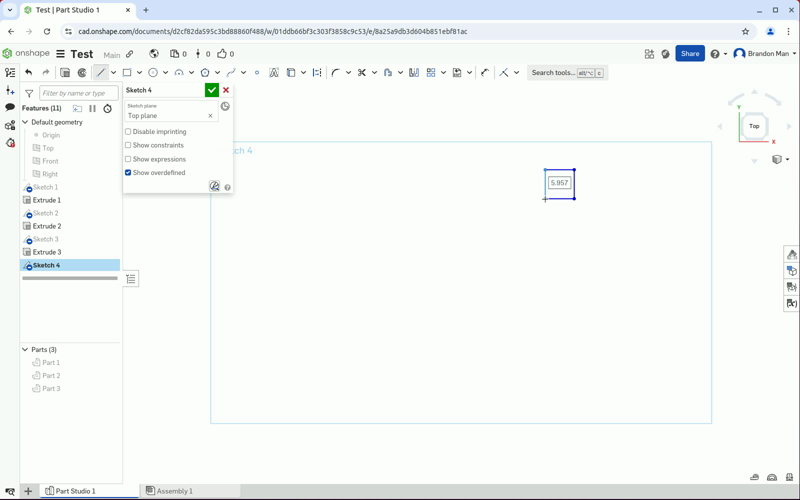
click(545, 198)
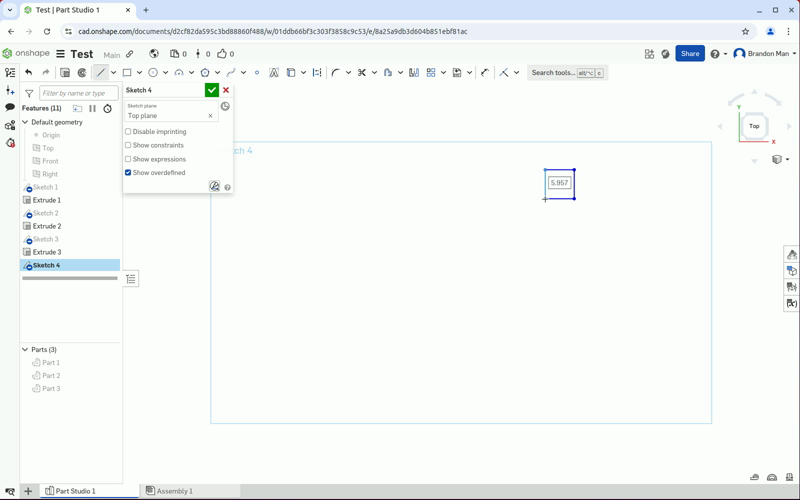
key(esc)
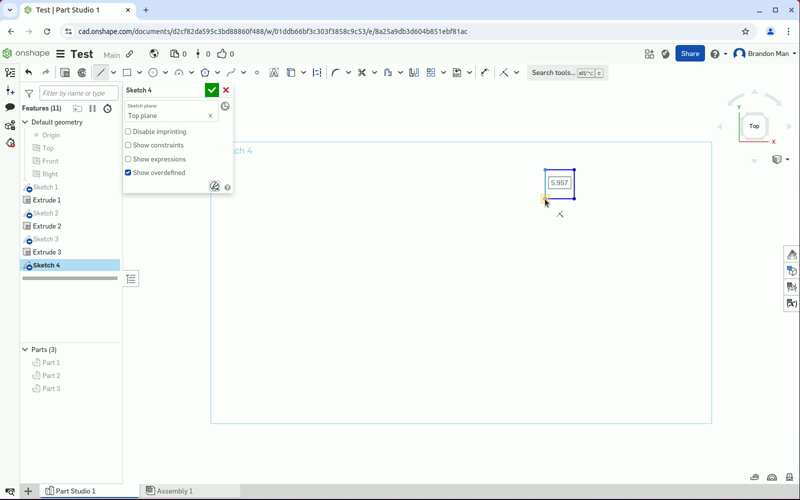
mouse_move(569, 182)
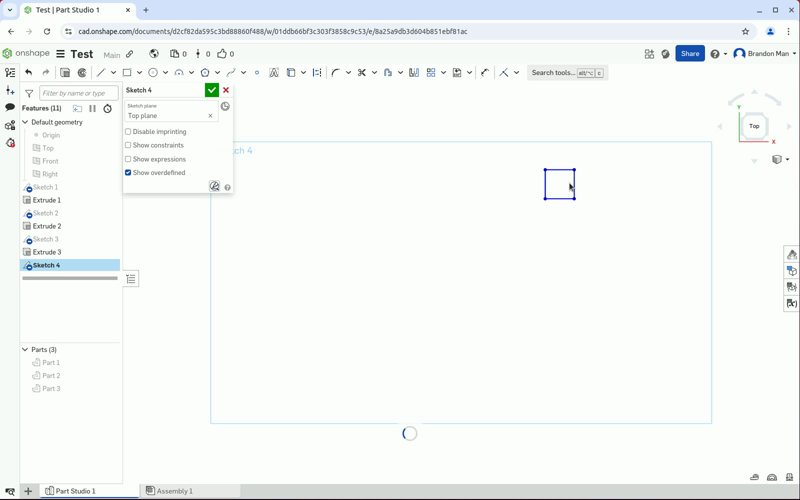
scroll(6)
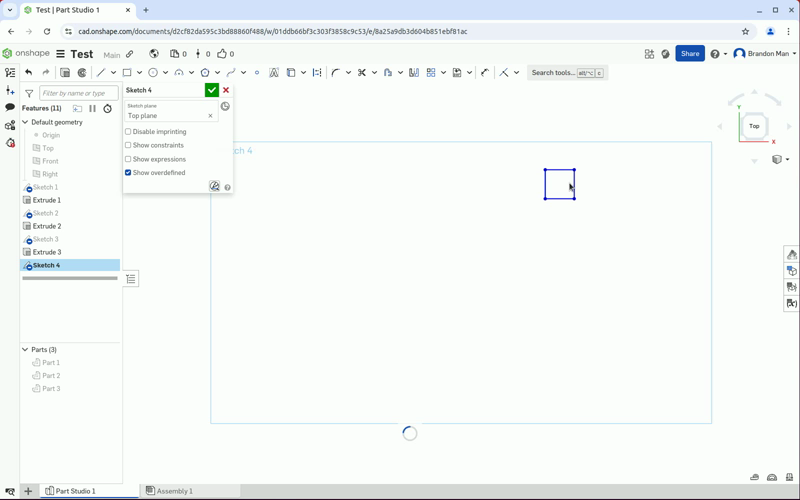
scroll(6)
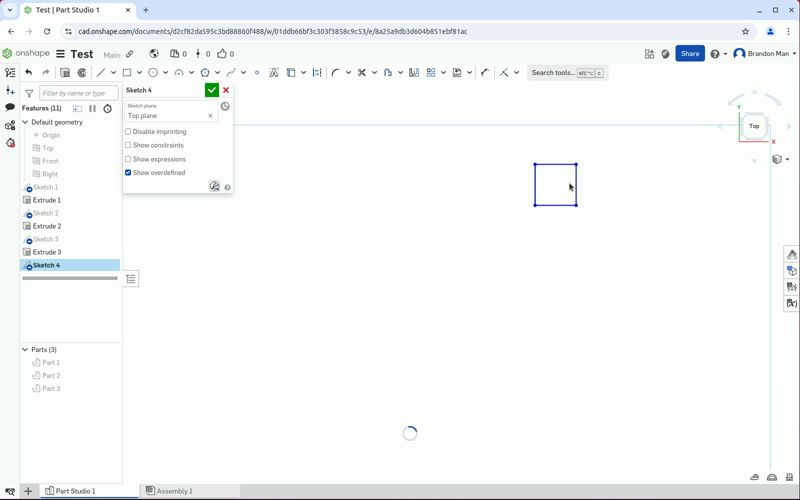
scroll(6)
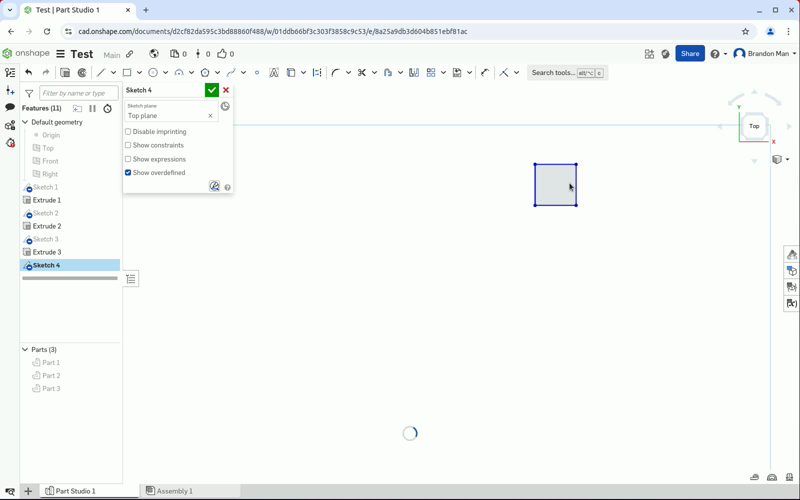
scroll(6)
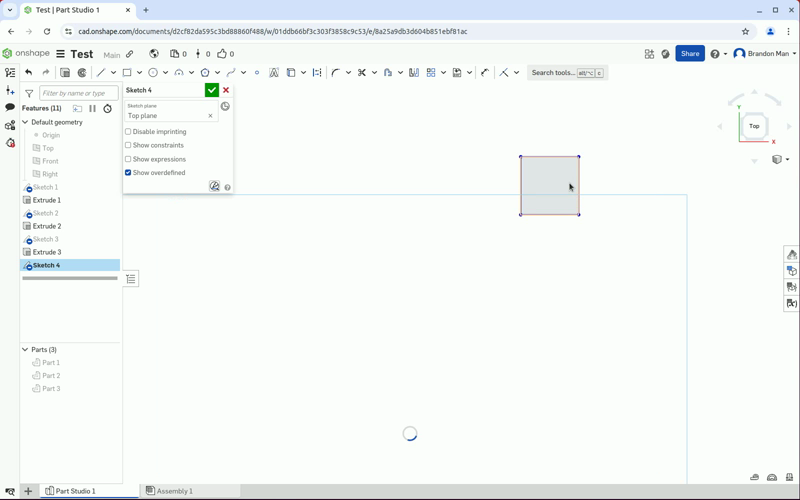
scroll(6)
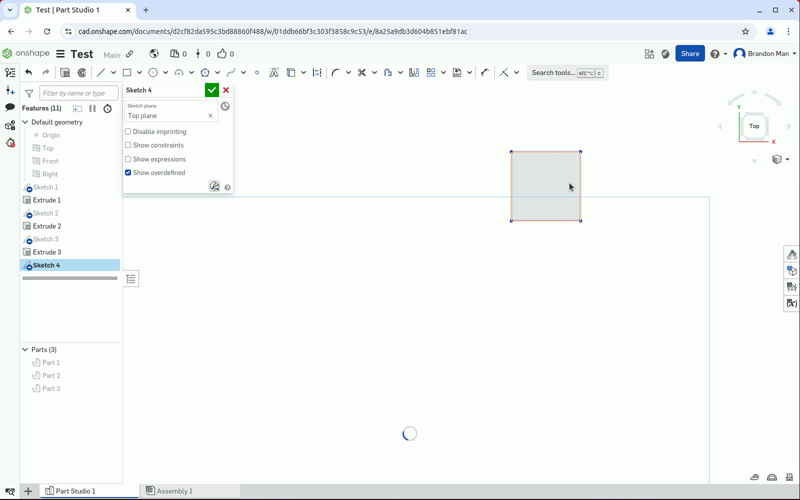
scroll(6)
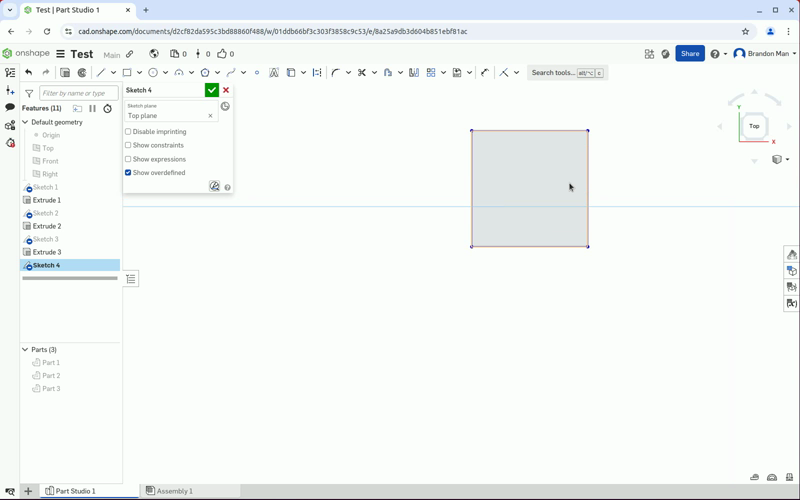
scroll(6)
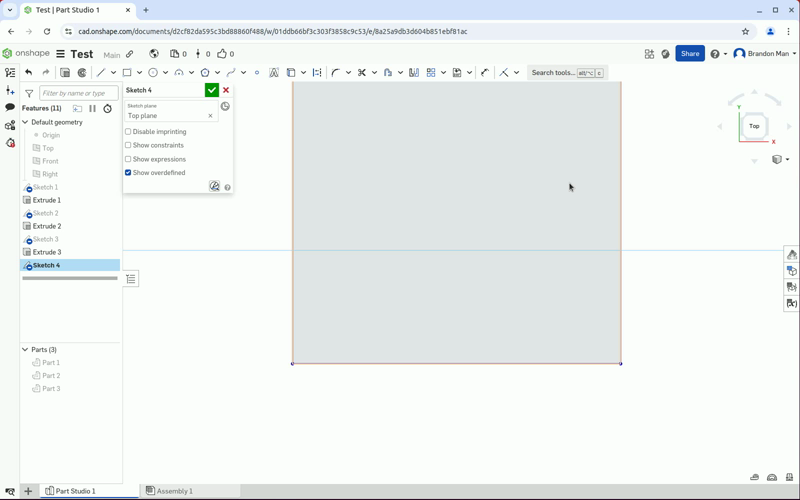
click(569, 182)
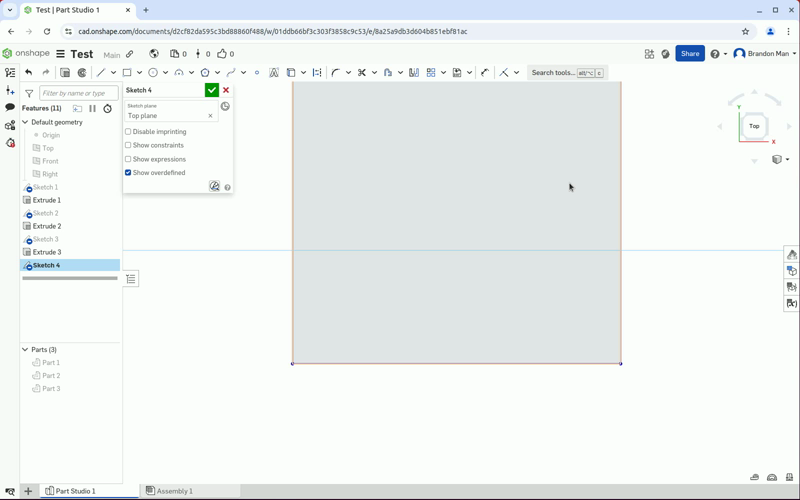
scroll(-6)
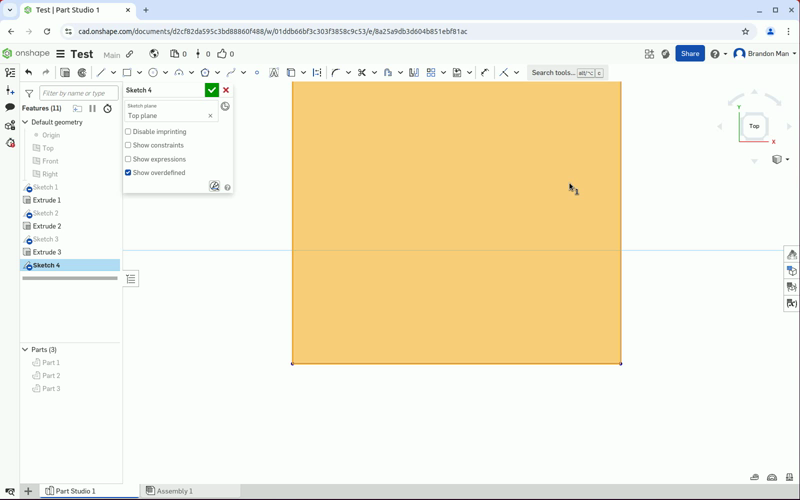
scroll(-6)
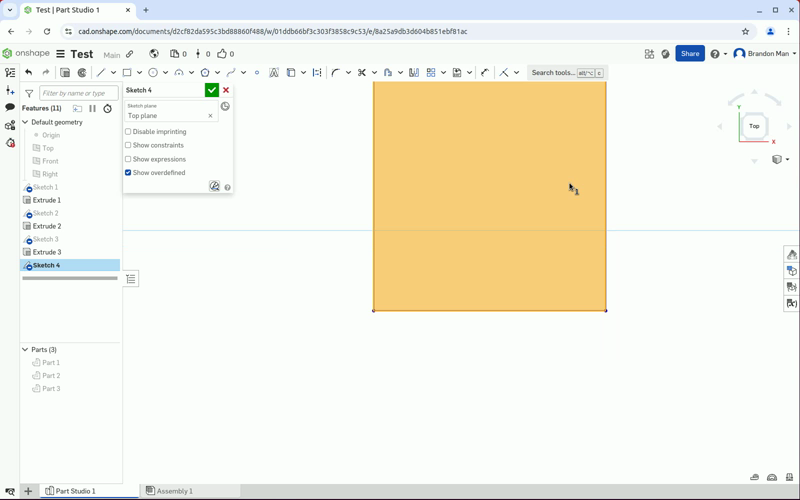
scroll(-6)
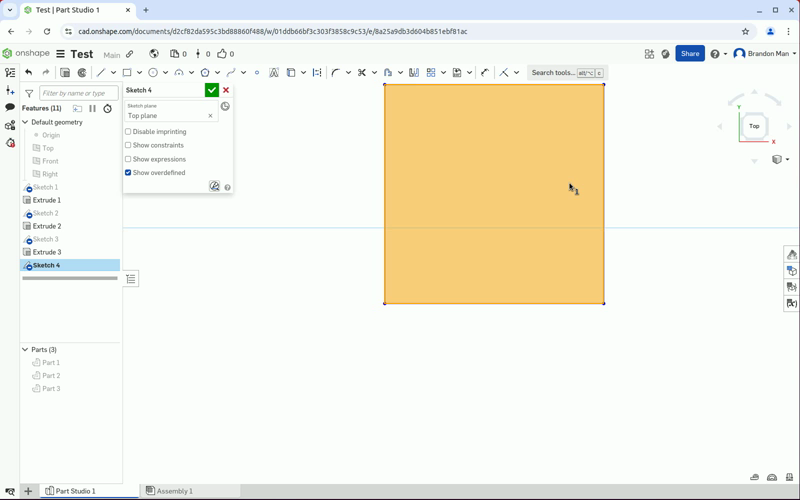
scroll(-6)
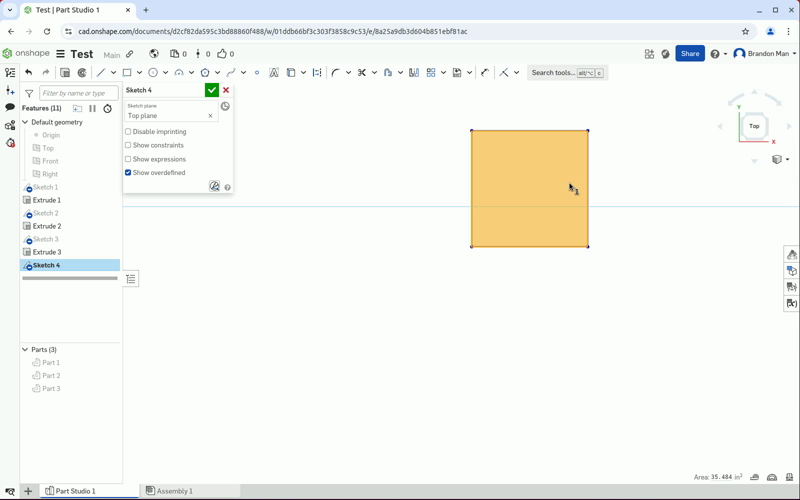
scroll(-6)
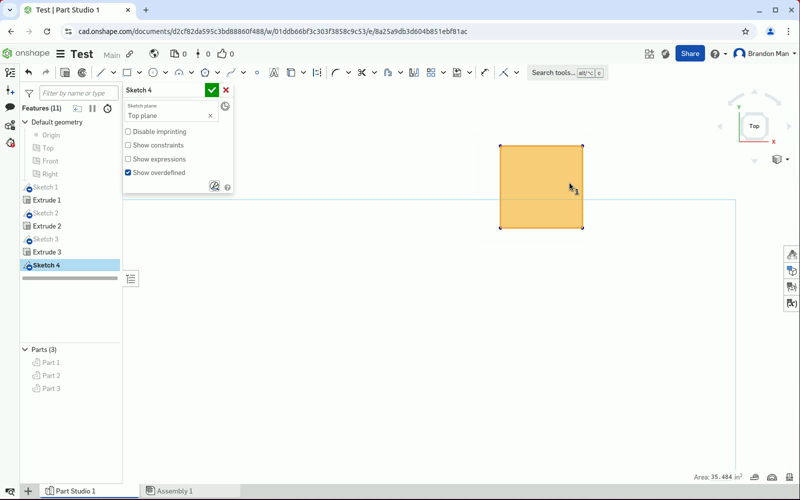
scroll(-6)
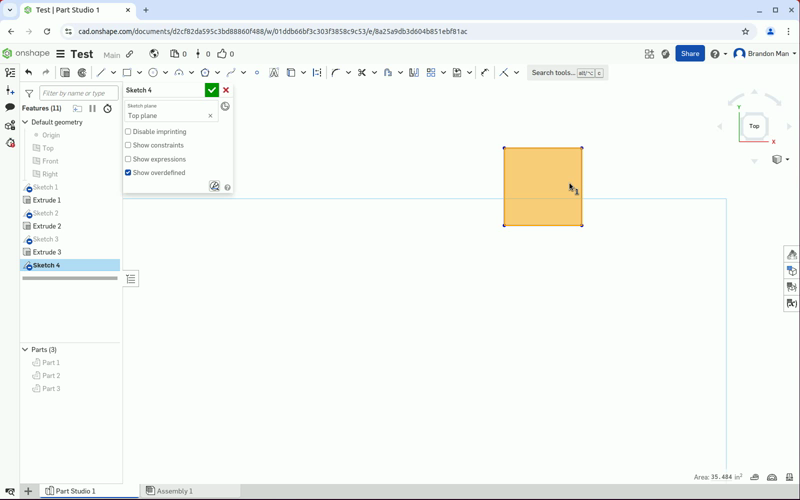
scroll(-6)
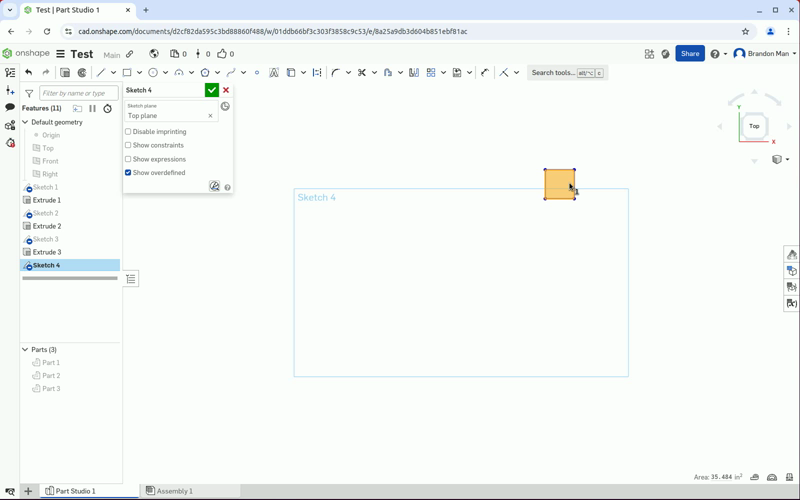
mouse_move(73, 352)
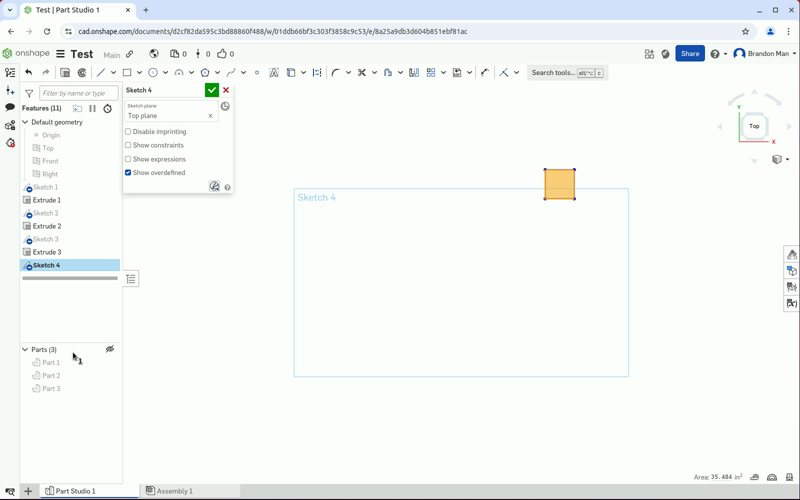
key(shift+y)
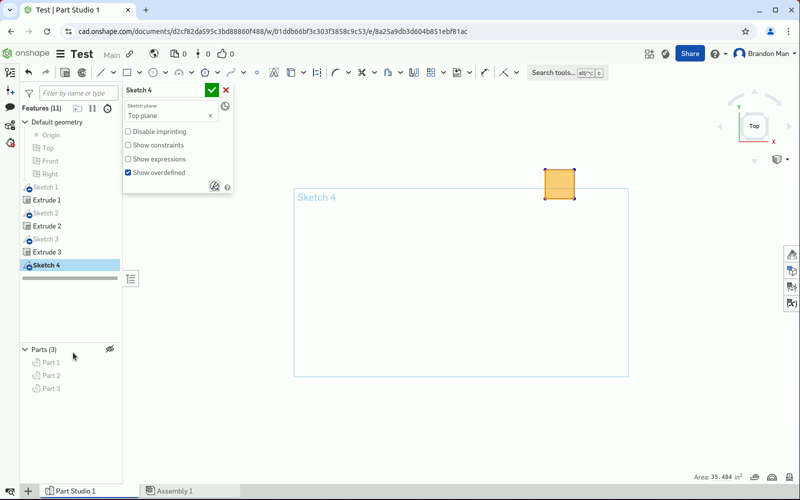
key(shift+e)
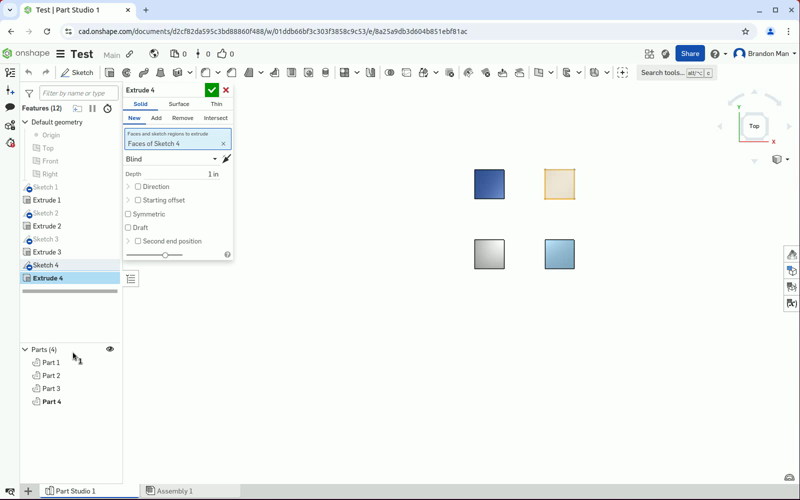
mouse_move(143, 106)
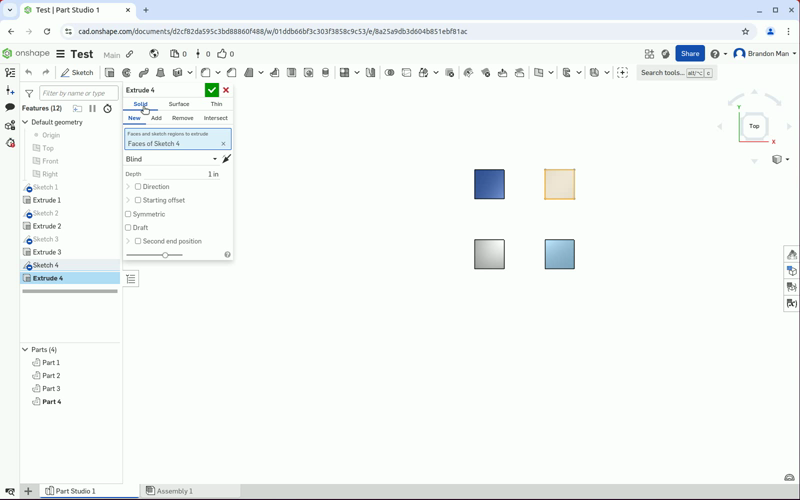
click(143, 106)
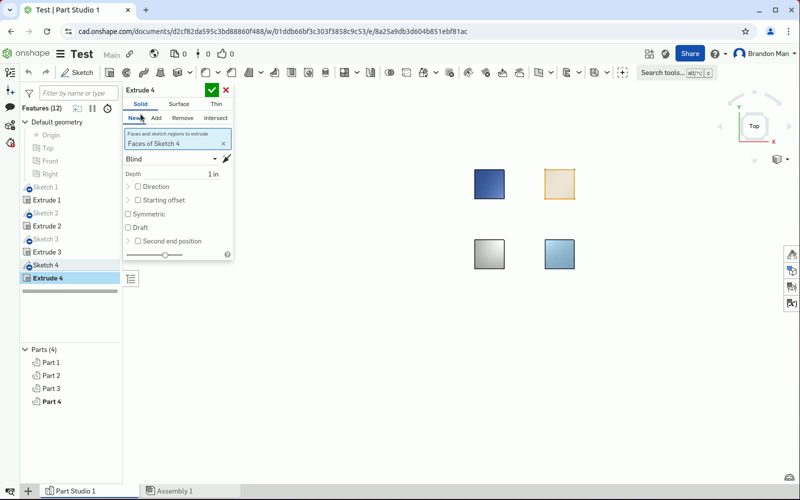
mouse_move(137, 120)
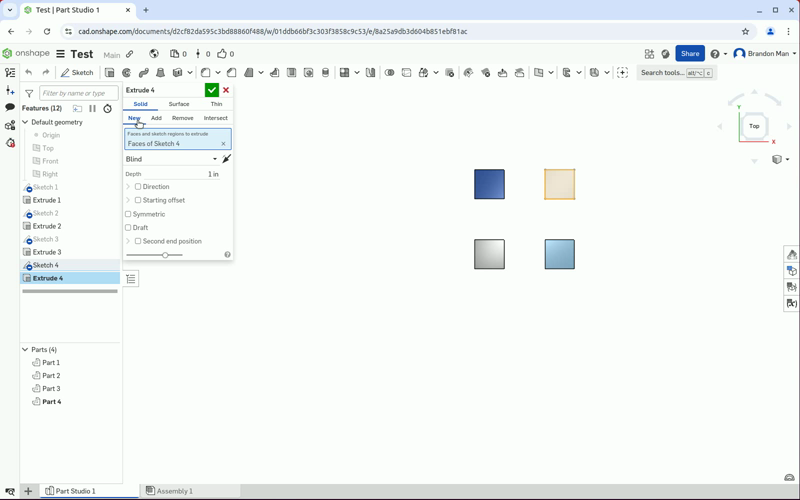
click(137, 120)
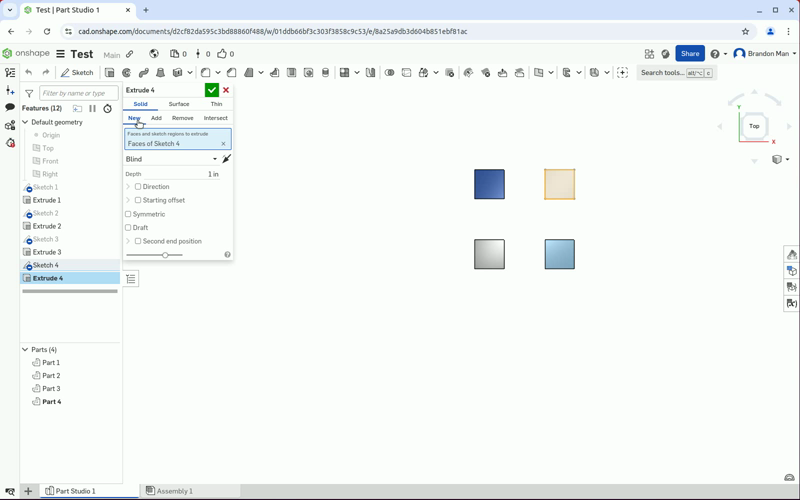
key(tab, 4)
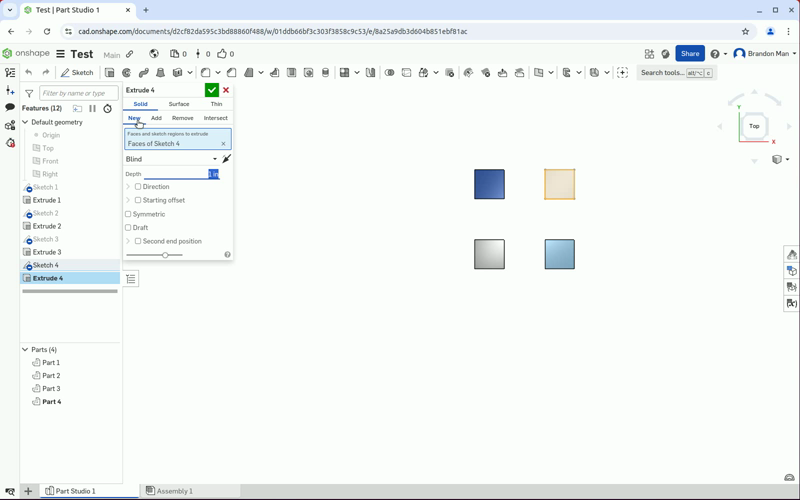
text(8.666)
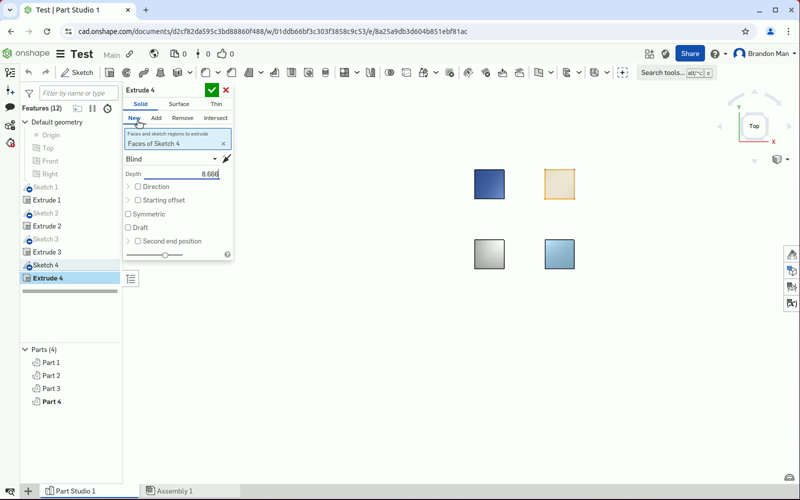
key(enter)
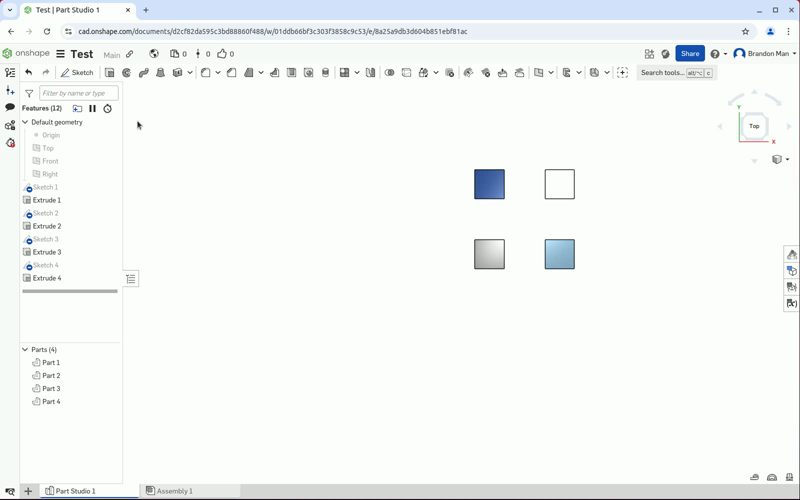
key(shift+h)
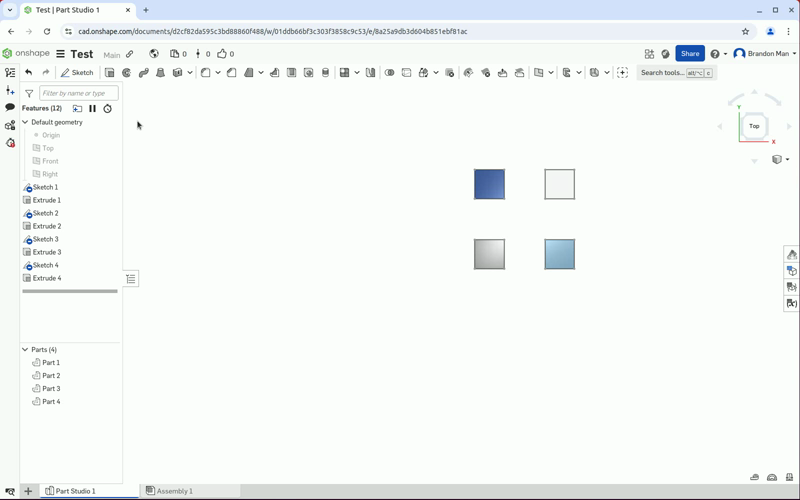
key(shift+h)
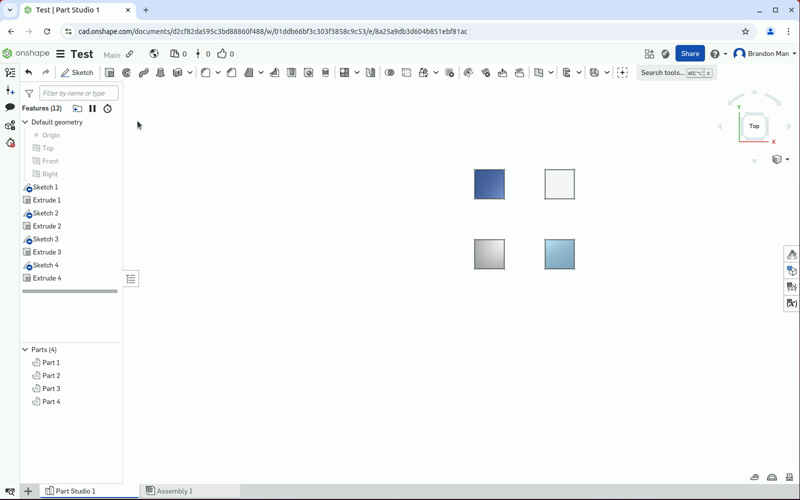
key(shift+7)
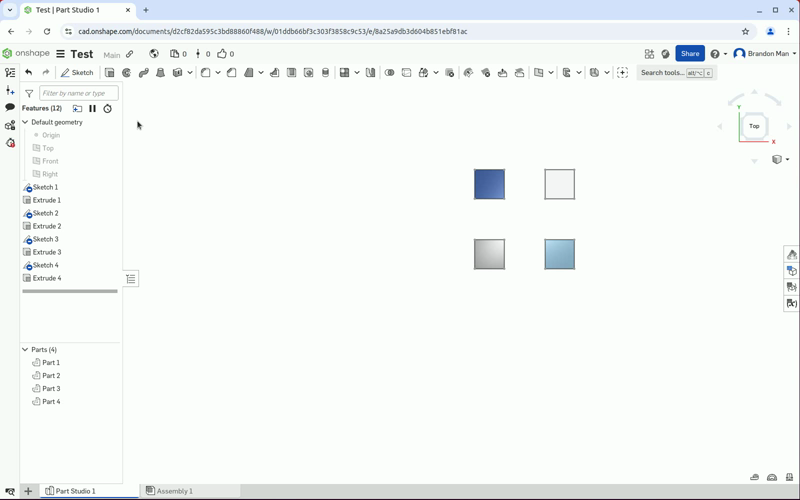
key(up, 3)
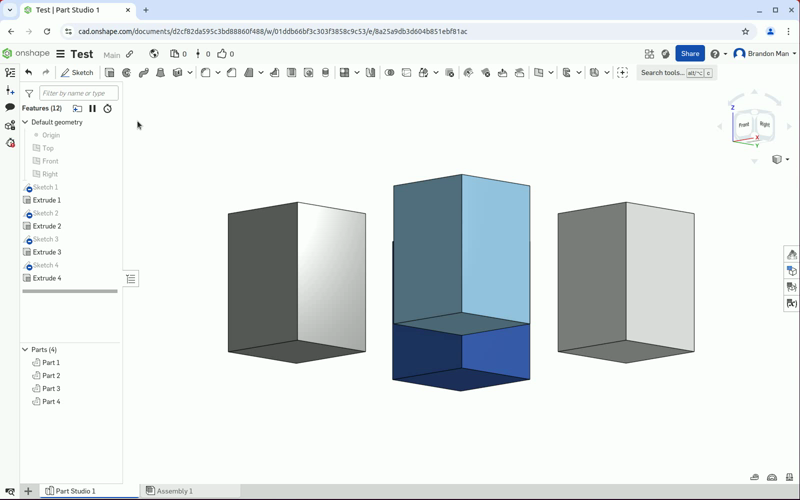
key(left, 3)
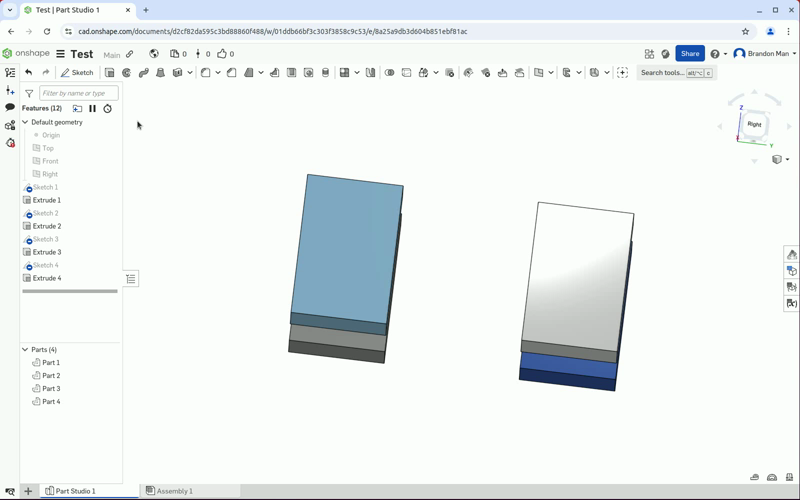
key(right, 3)
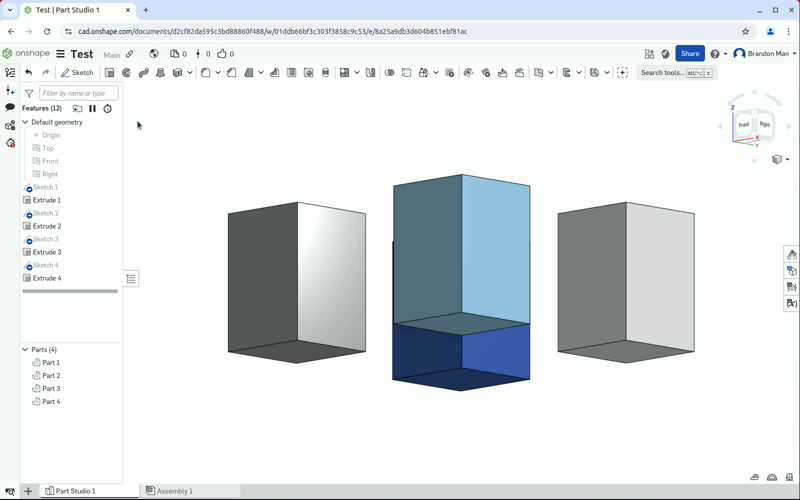
key(down, 3)
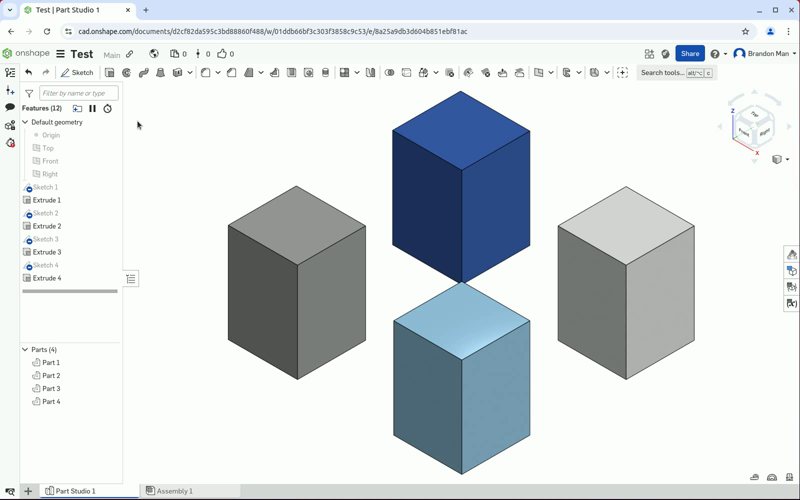
mouse_move(73, 189)
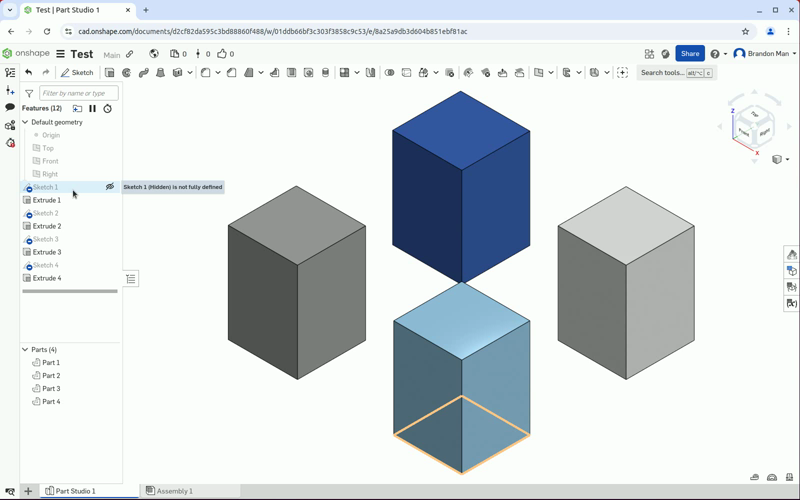
click(73, 189)